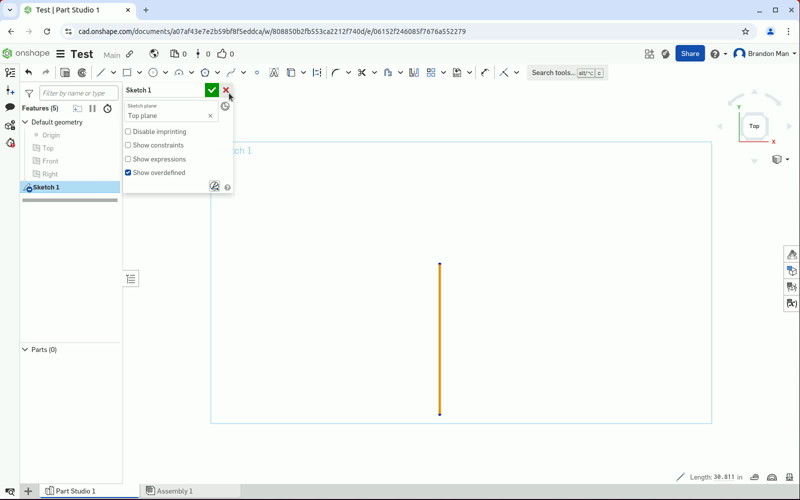
key(shift+h)
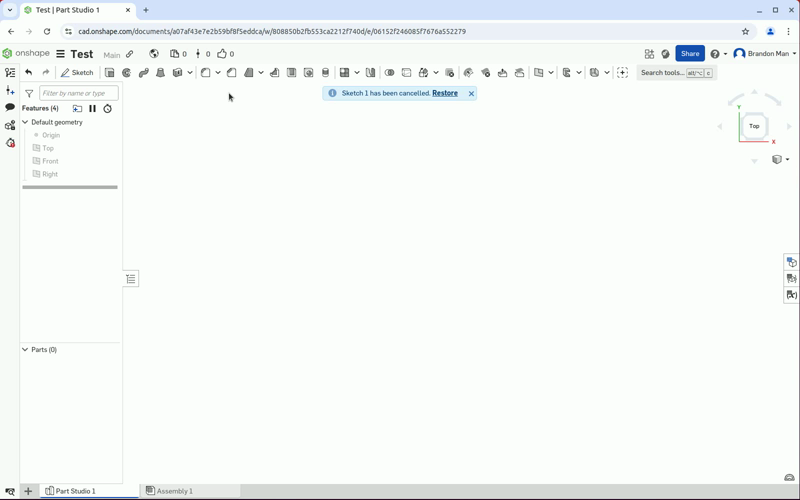
mouse_move(73, 352)
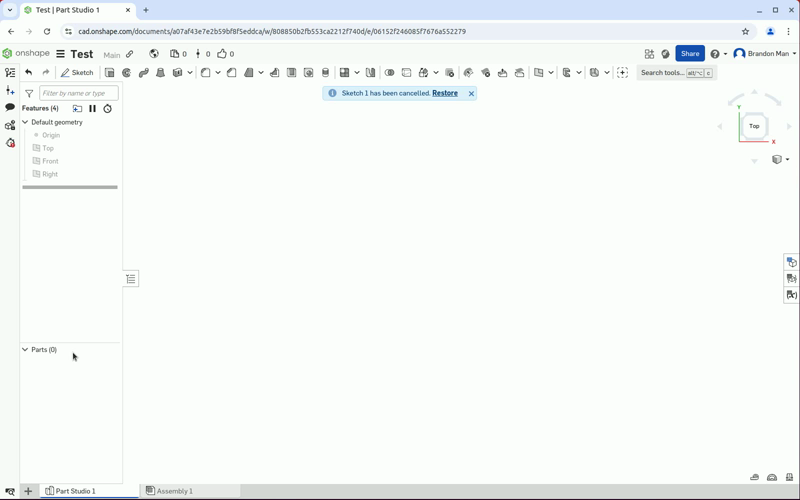
key(y)
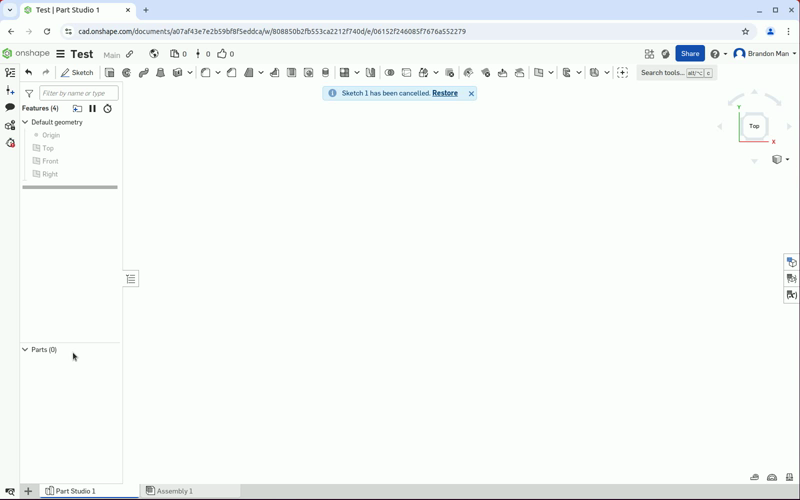
key(shift+p)
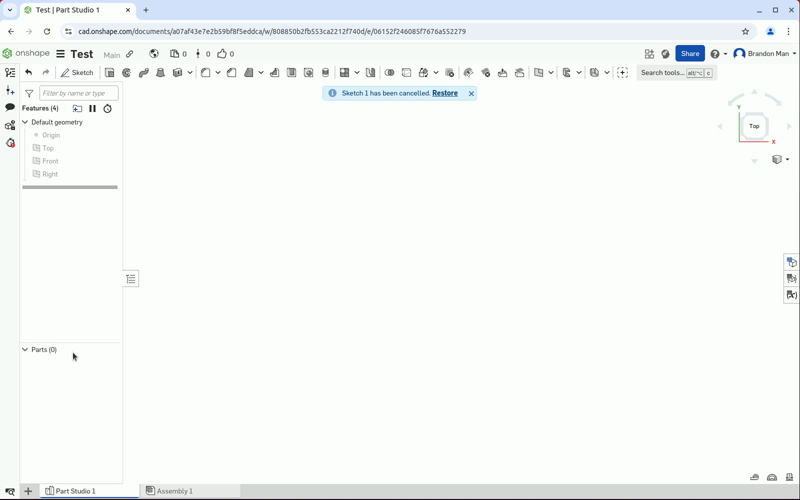
key(space)
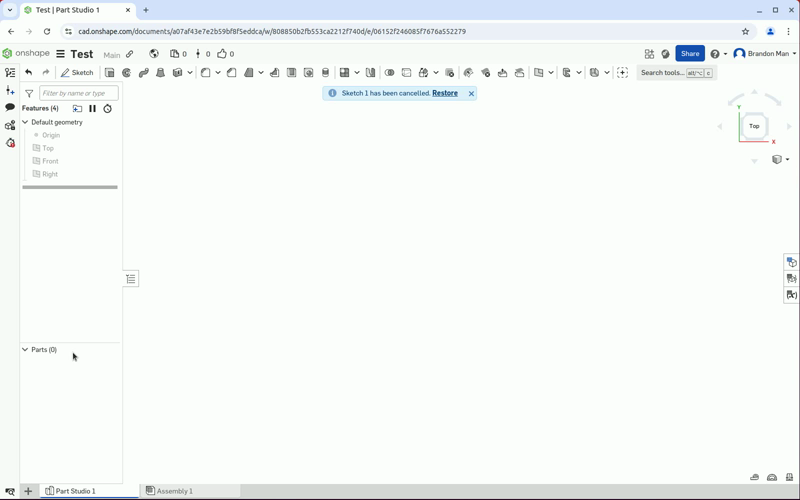
key_down(shift)
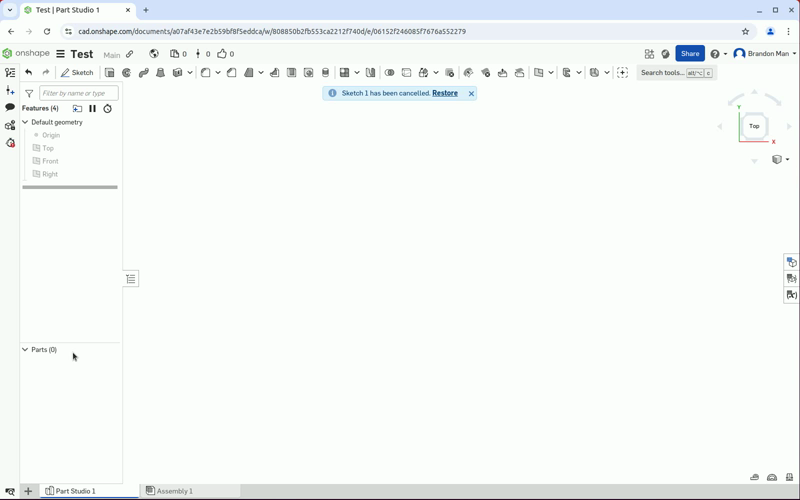
key(up)
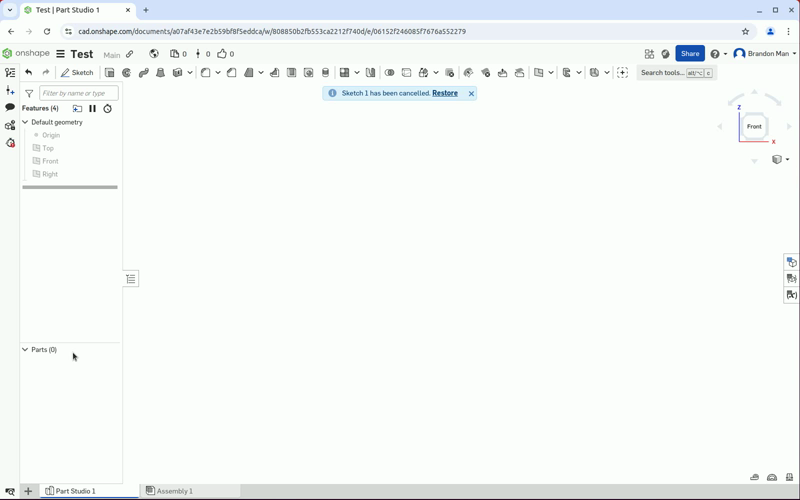
key_up(shift)
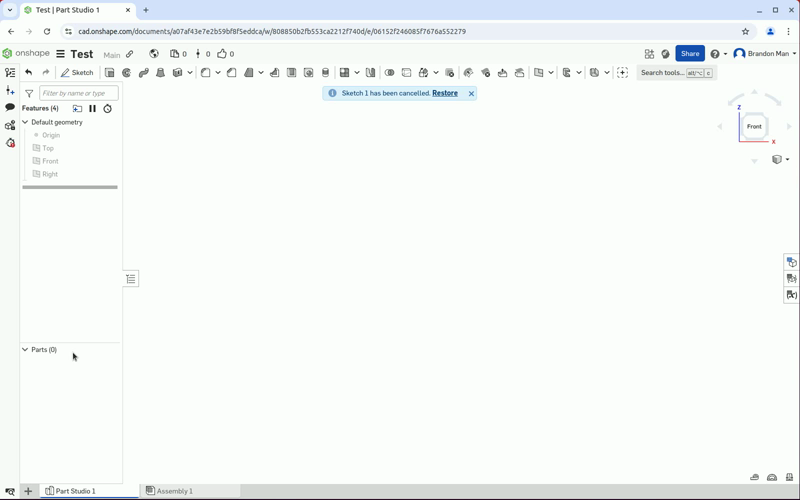
mouse_move(73, 352)
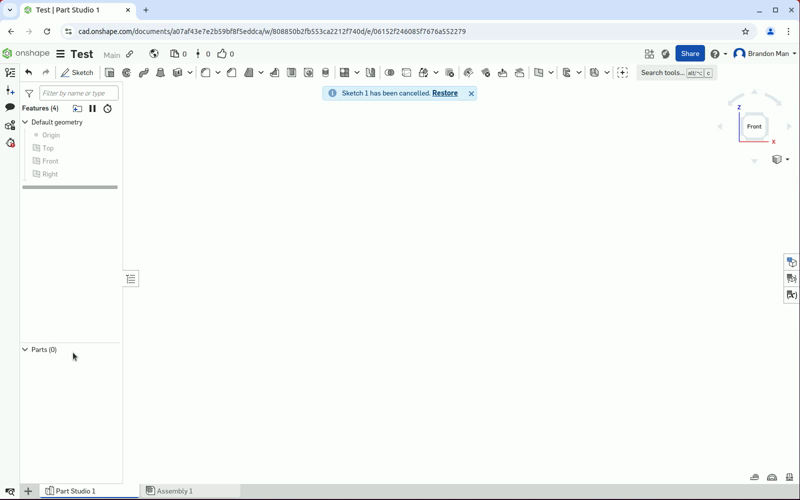
key(shift+y)
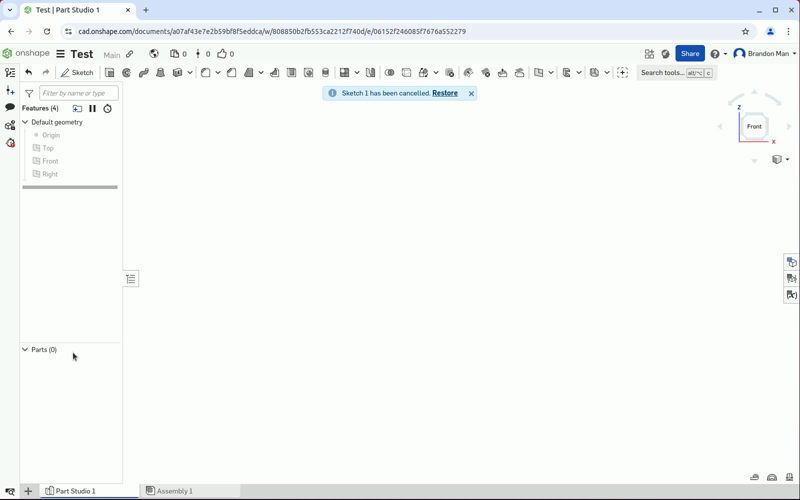
key(shift+s)
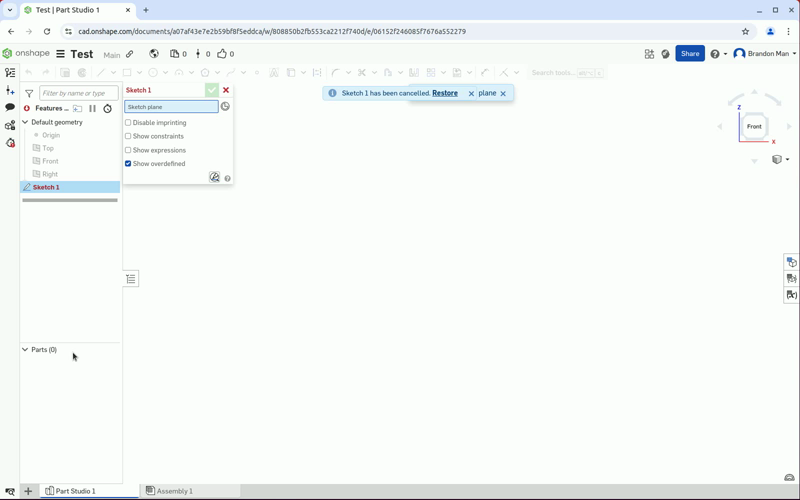
mouse_move(73, 163)
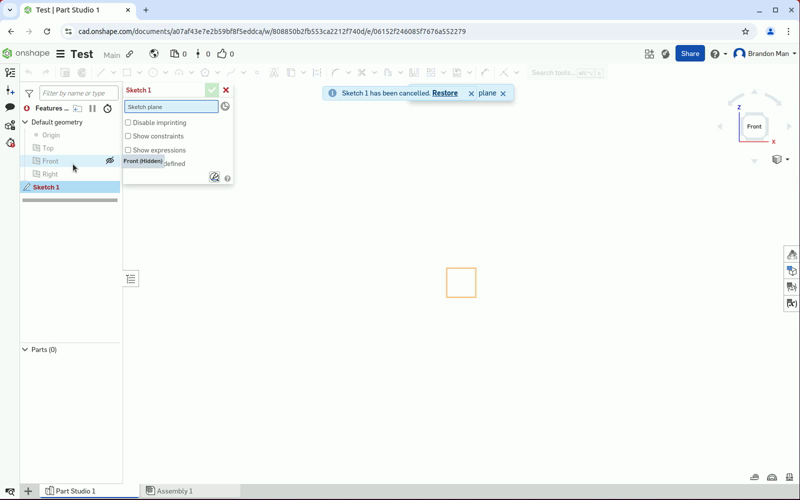
click(73, 163)
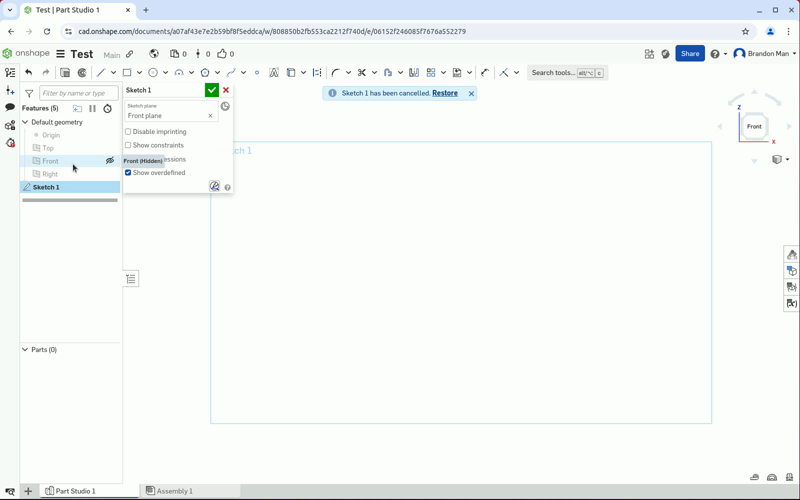
mouse_move(73, 352)
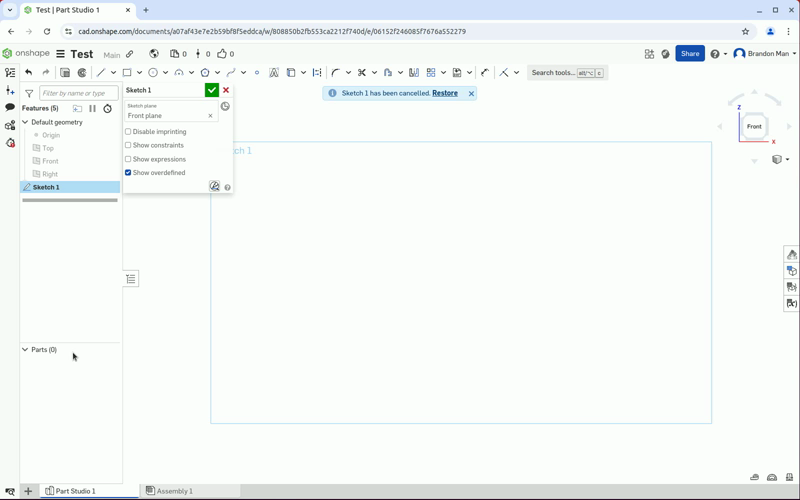
key(y)
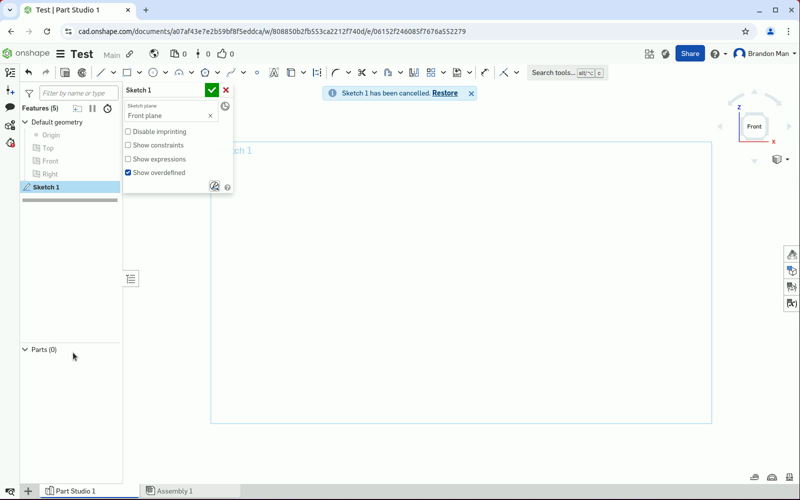
key(l)
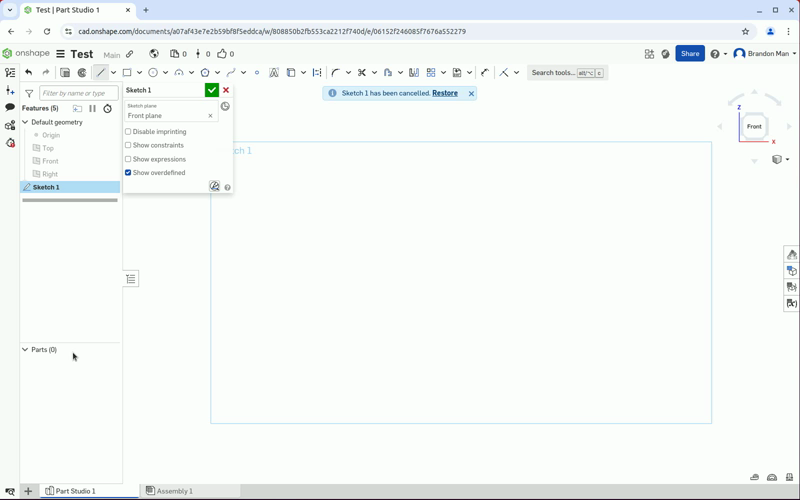
key_down(shift)
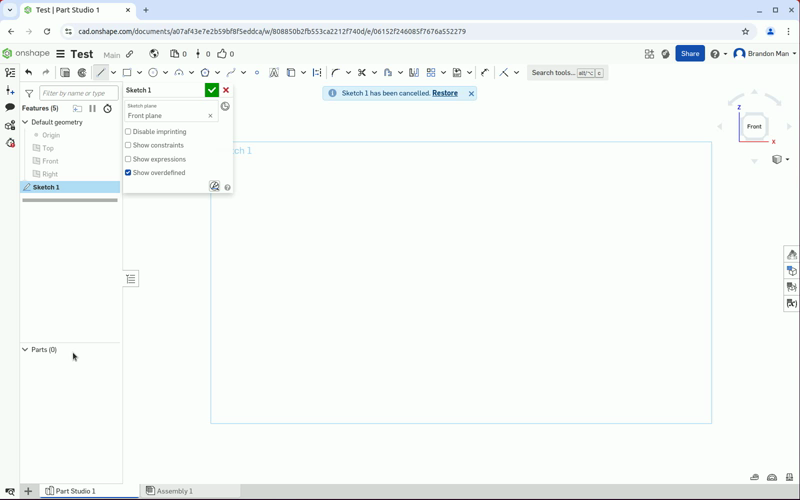
mouse_move(430, 303)
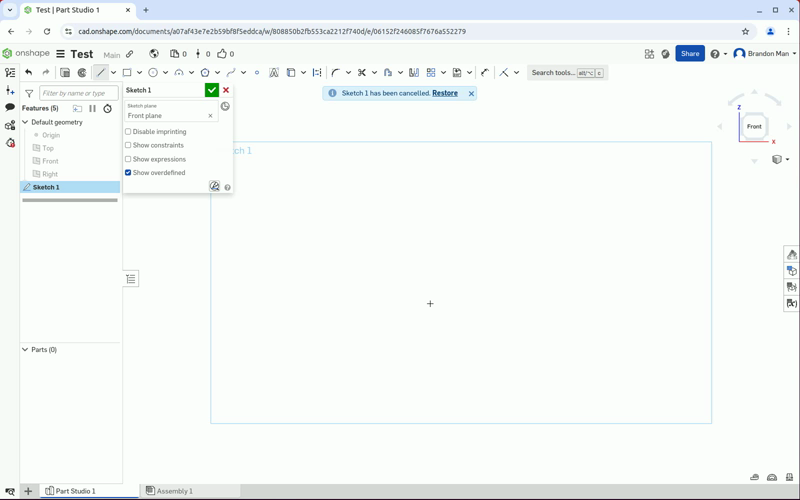
click(430, 303)
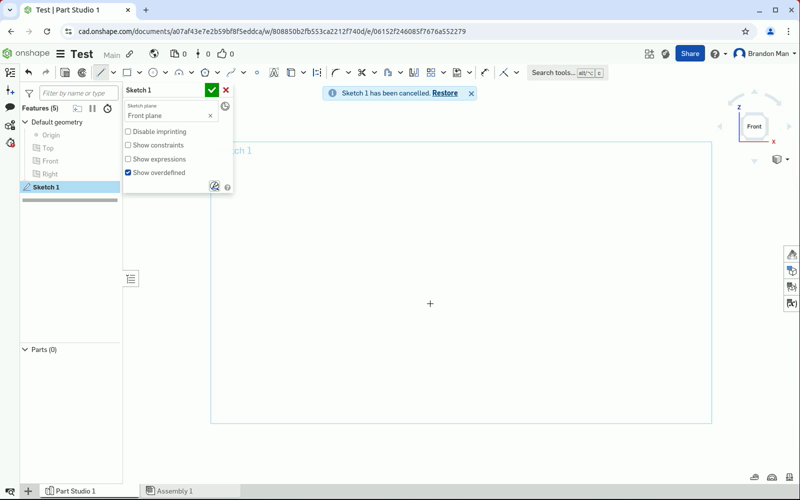
key_up(shift)
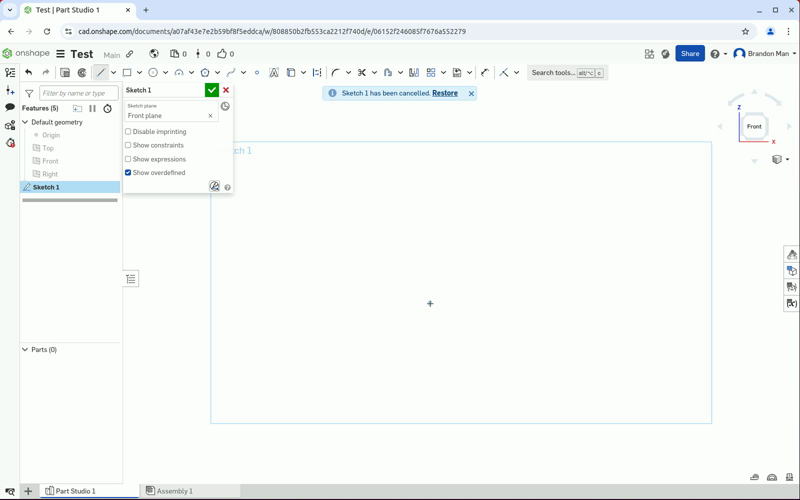
key_down(shift)
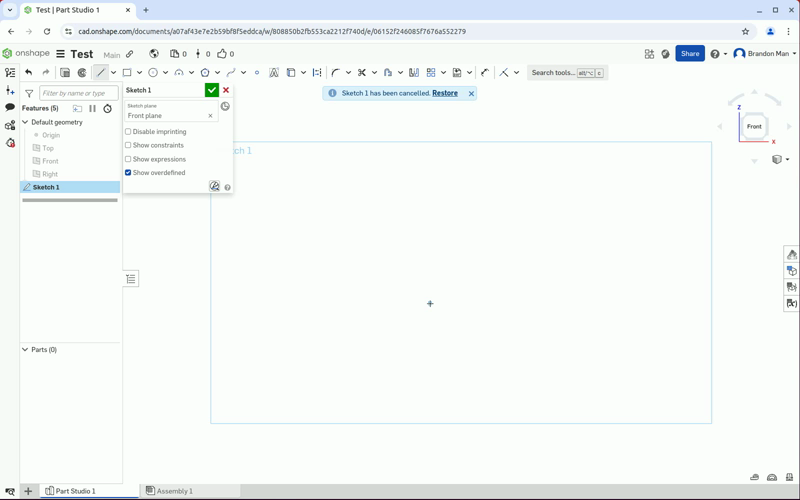
mouse_move(491, 303)
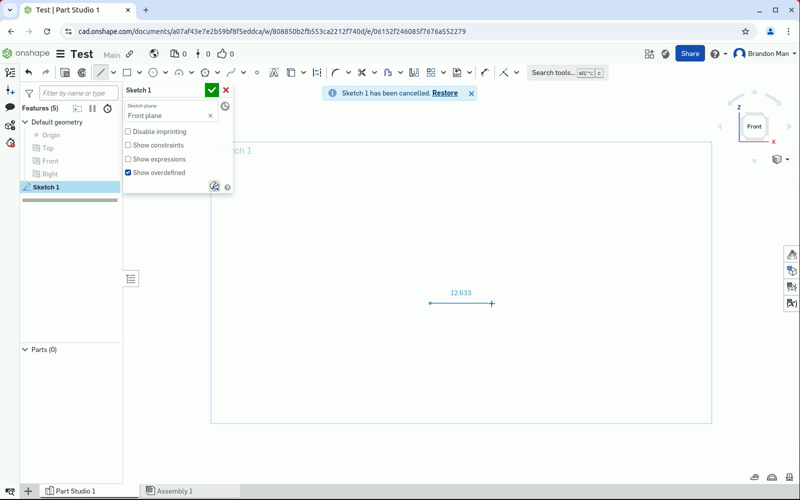
click(491, 303)
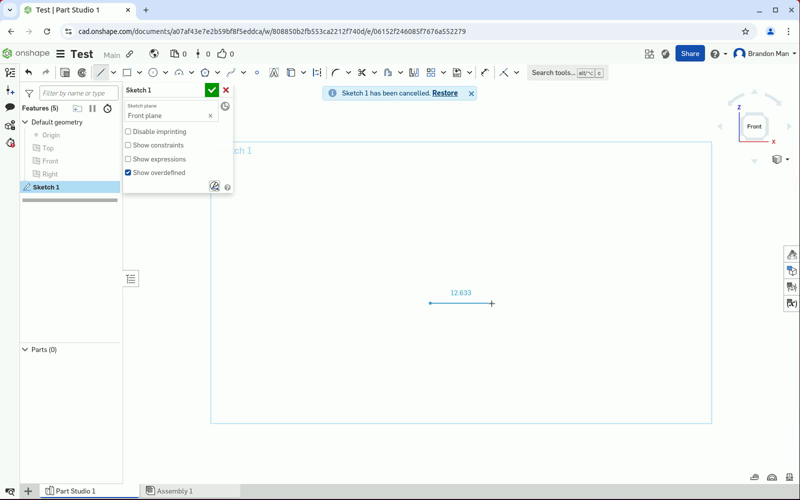
key_up(shift)
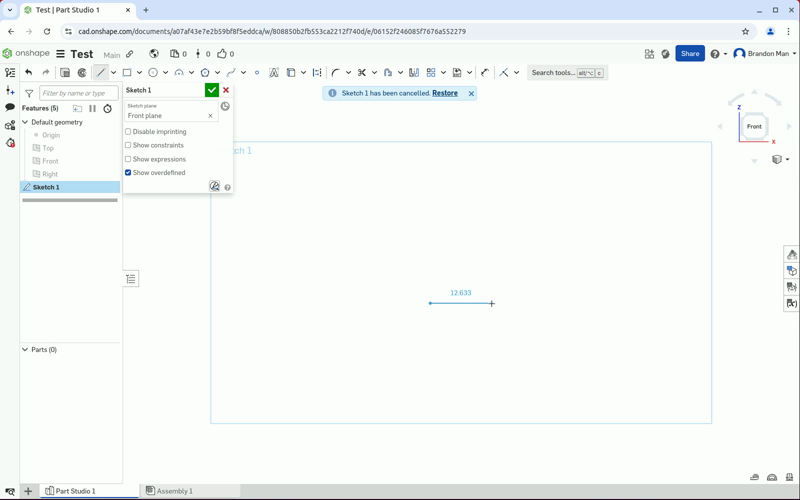
key_down(shift)
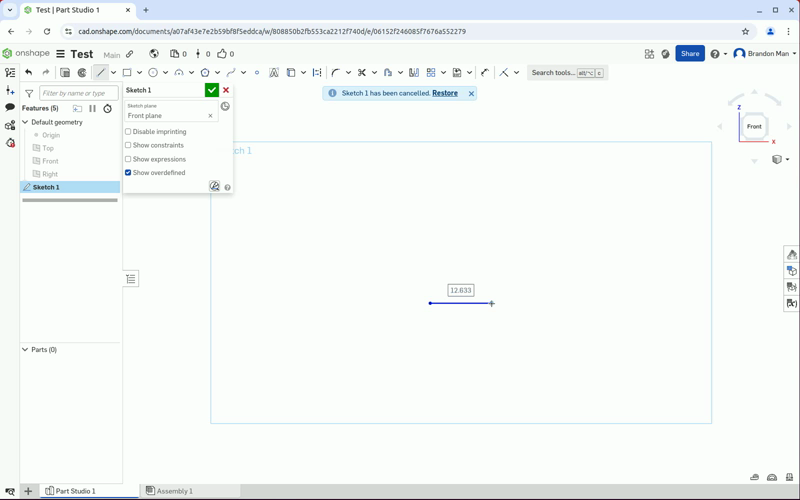
mouse_move(521, 303)
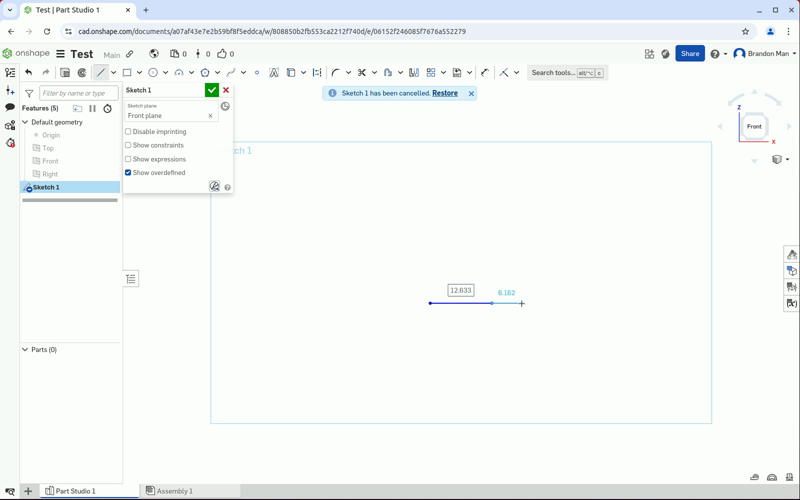
mouse_move(491, 262)
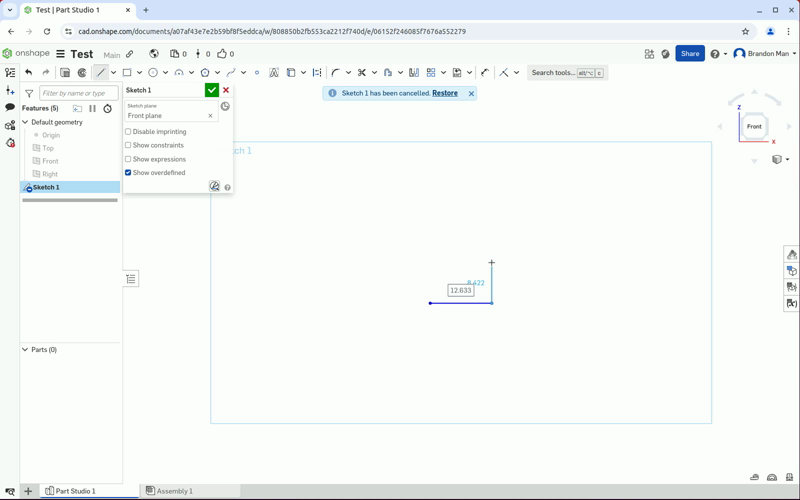
click(491, 262)
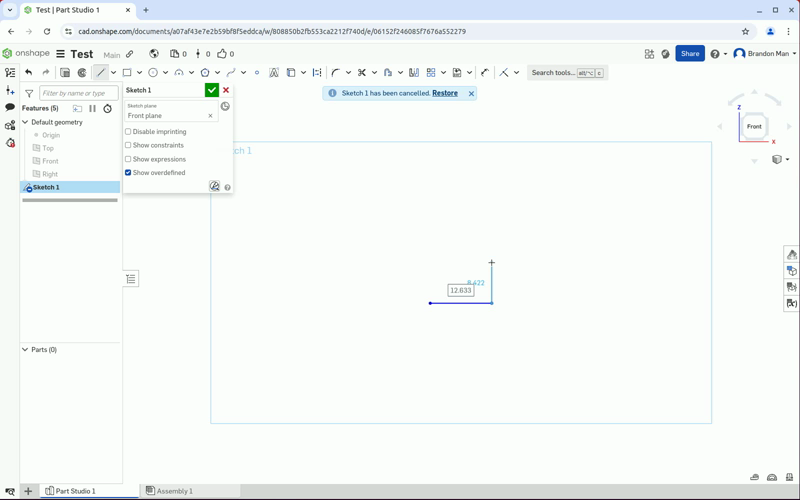
key_up(shift)
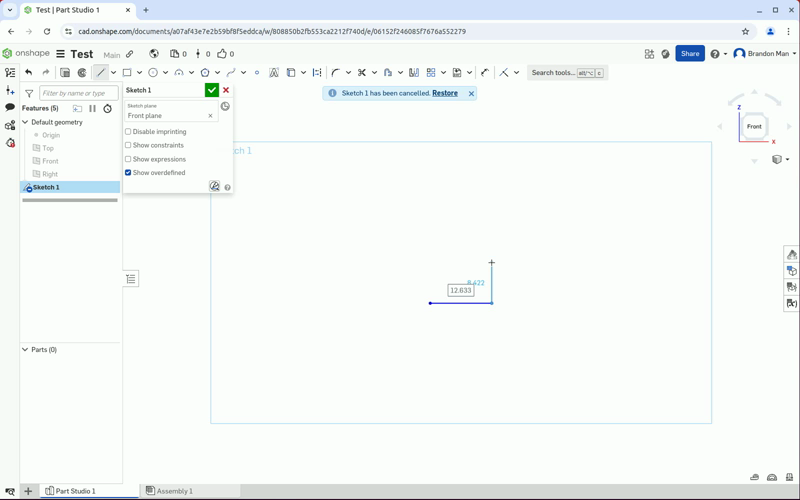
key_down(shift)
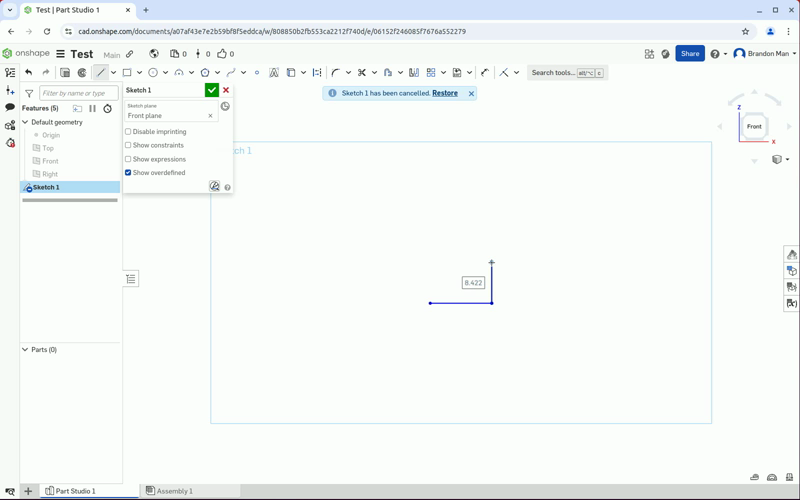
mouse_move(430, 262)
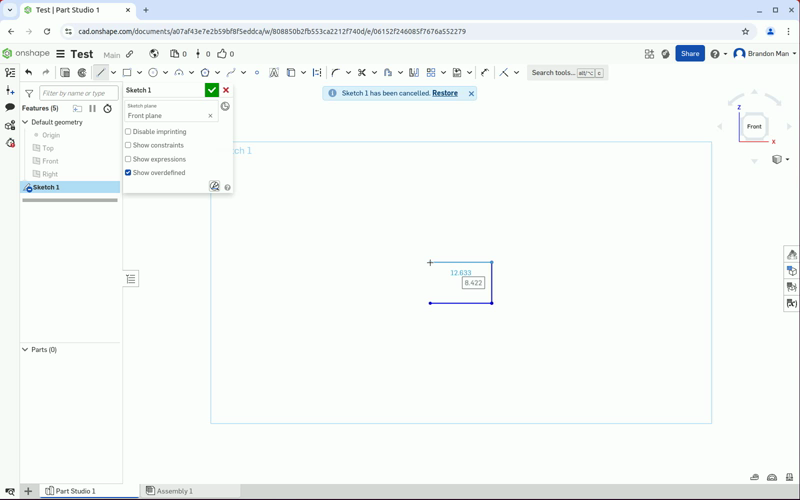
click(430, 262)
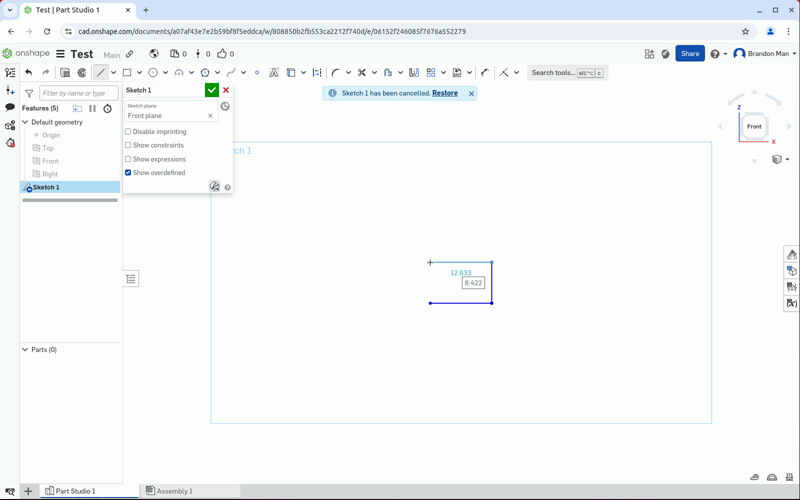
key_up(shift)
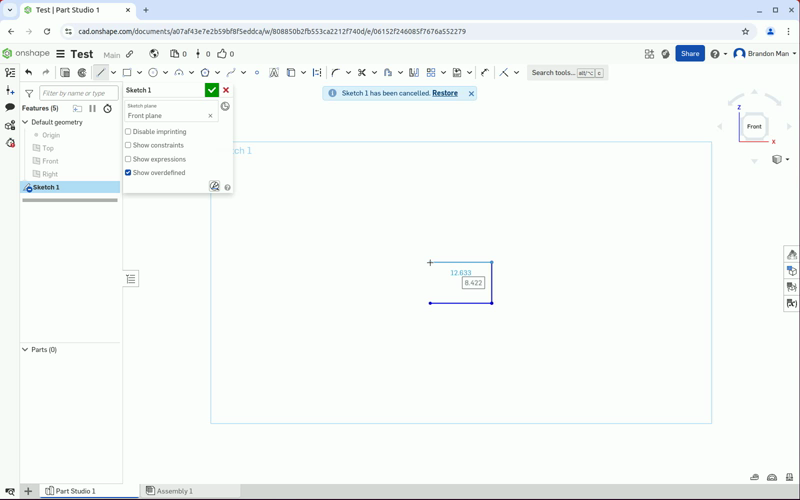
mouse_move(460, 262)
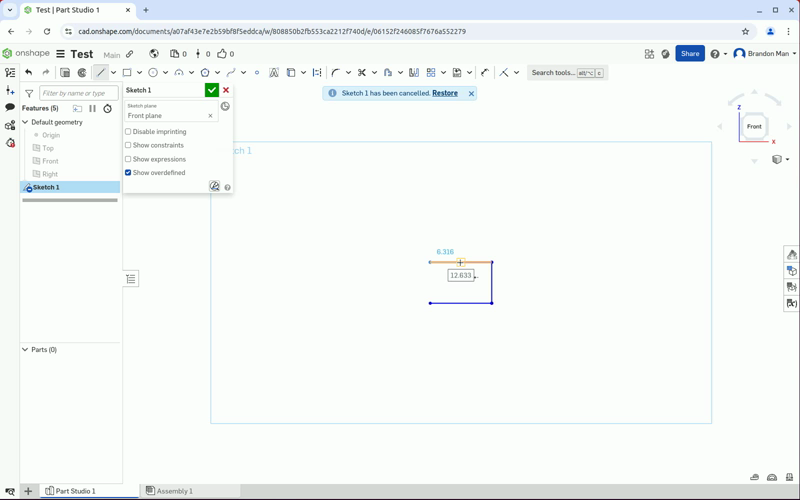
key_down(shift)
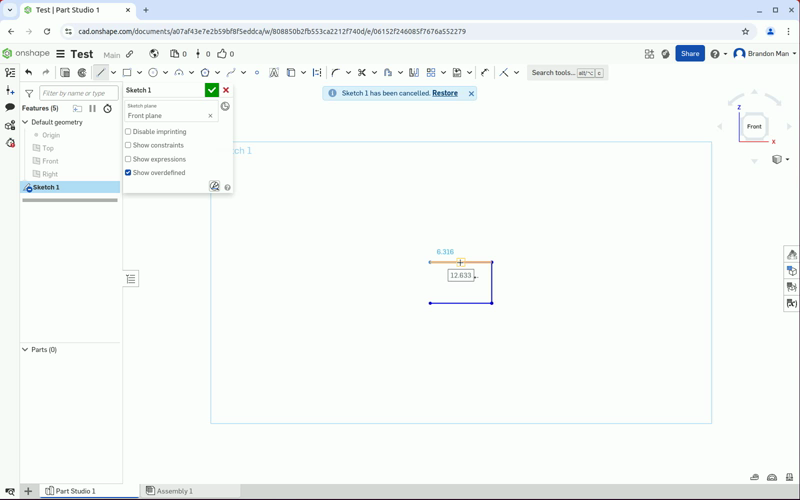
mouse_move(430, 303)
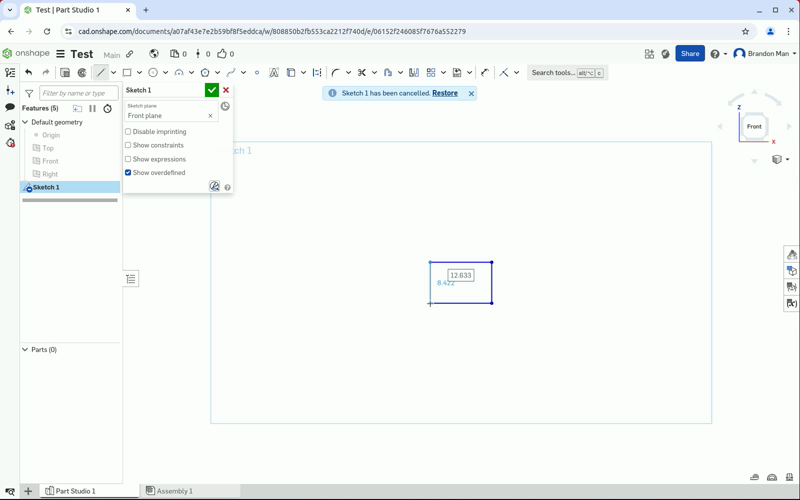
key_up(shift)
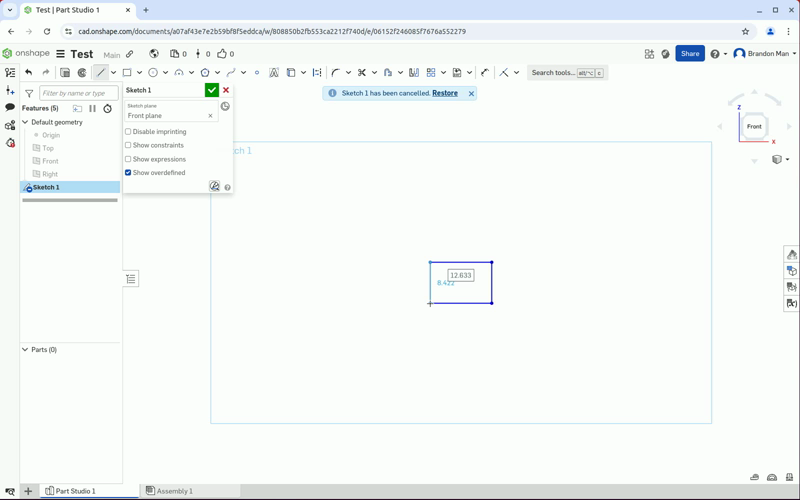
click(430, 303)
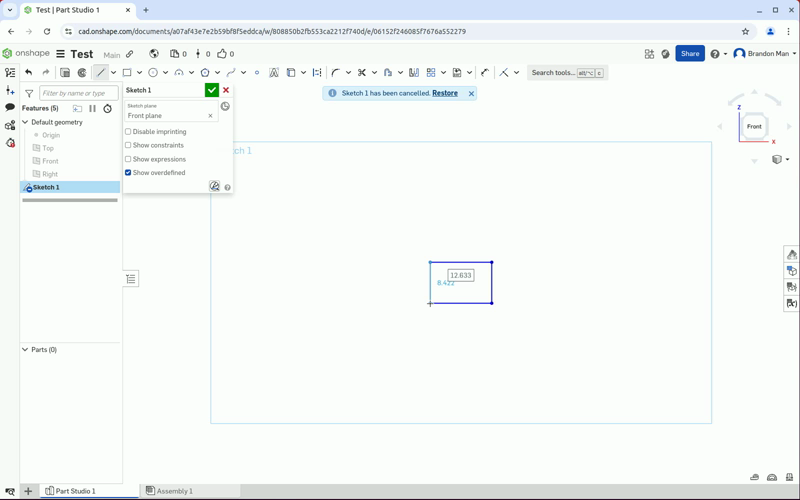
key(esc)
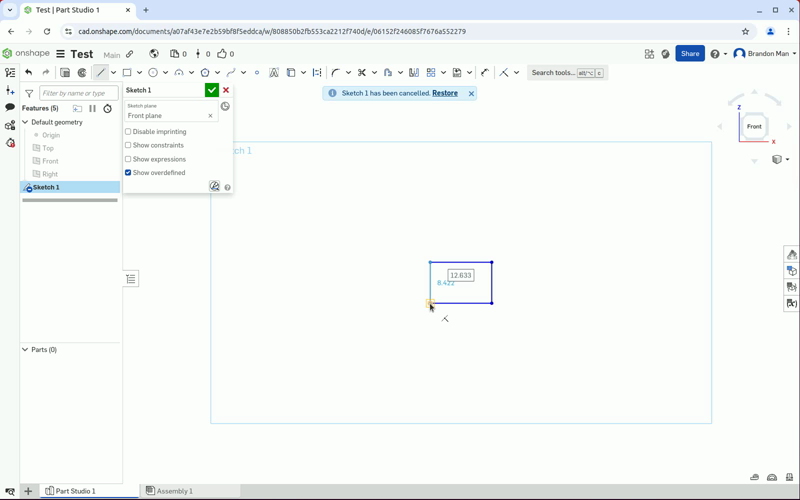
mouse_move(463, 294)
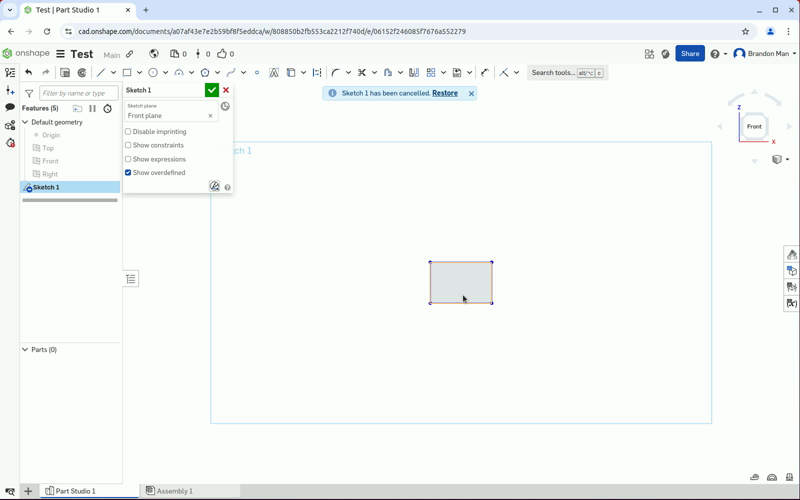
click(463, 294)
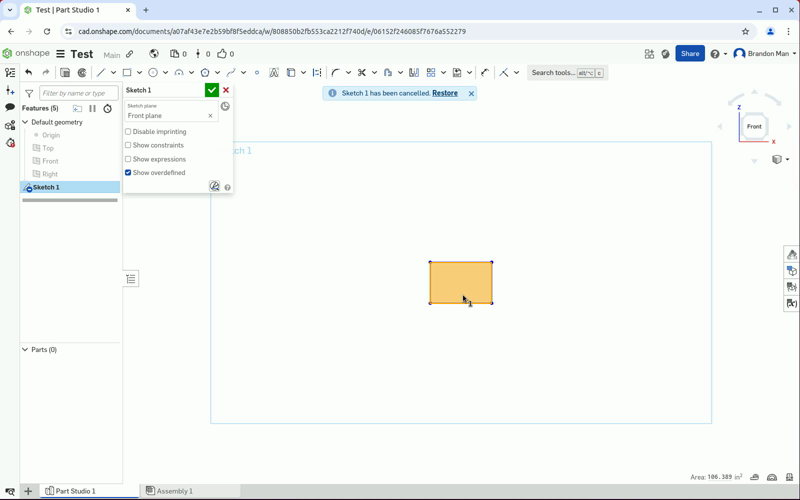
mouse_move(73, 352)
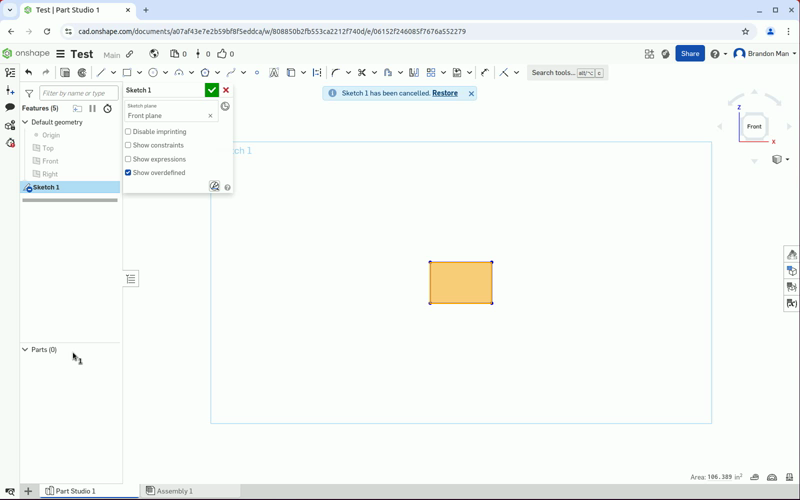
key(shift+y)
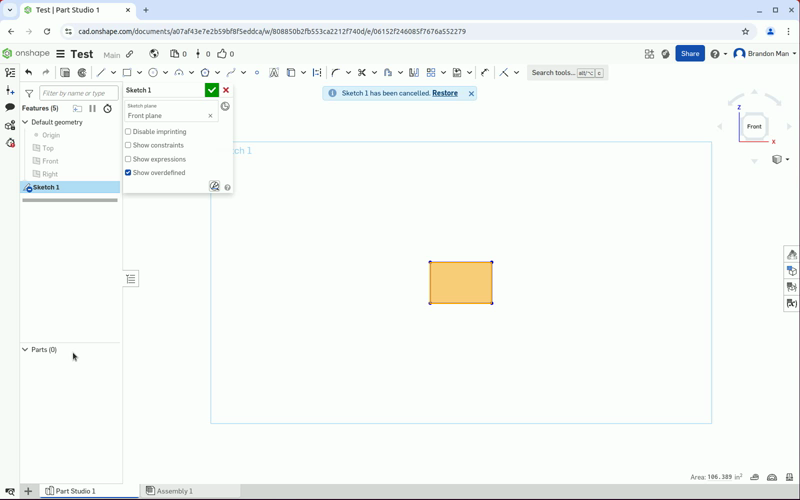
key(shift+e)
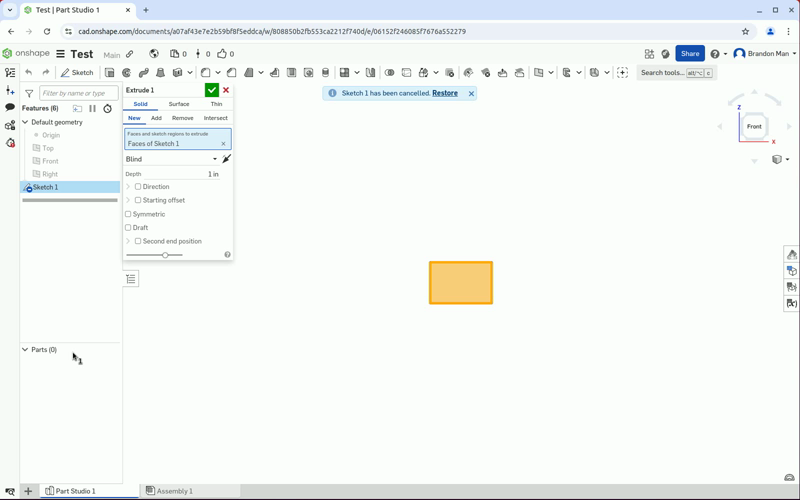
mouse_move(143, 106)
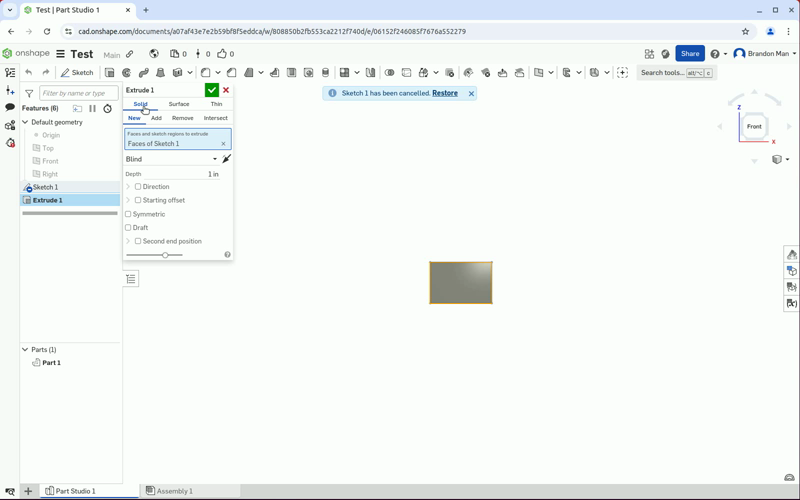
click(143, 106)
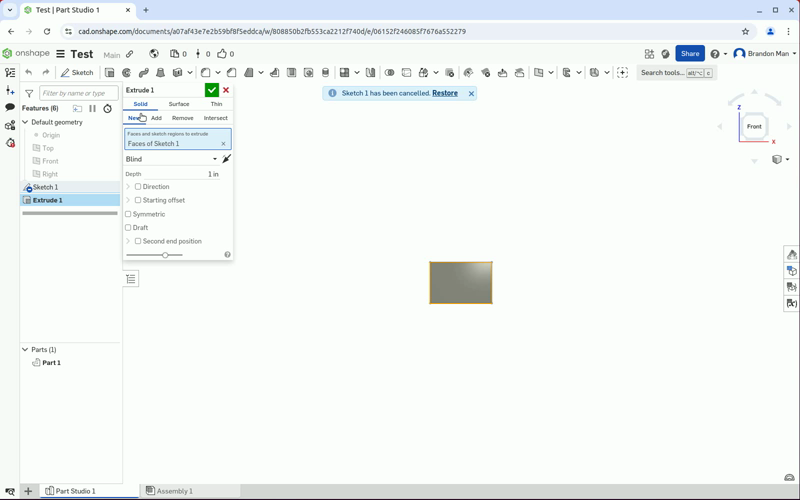
mouse_move(137, 120)
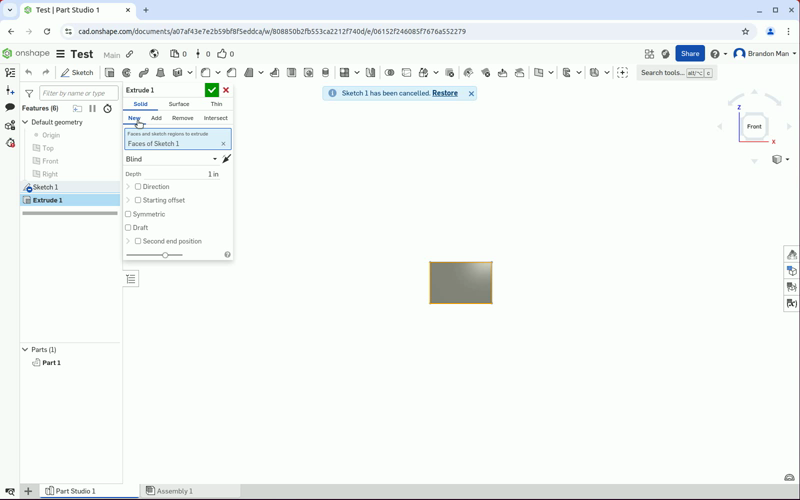
click(137, 120)
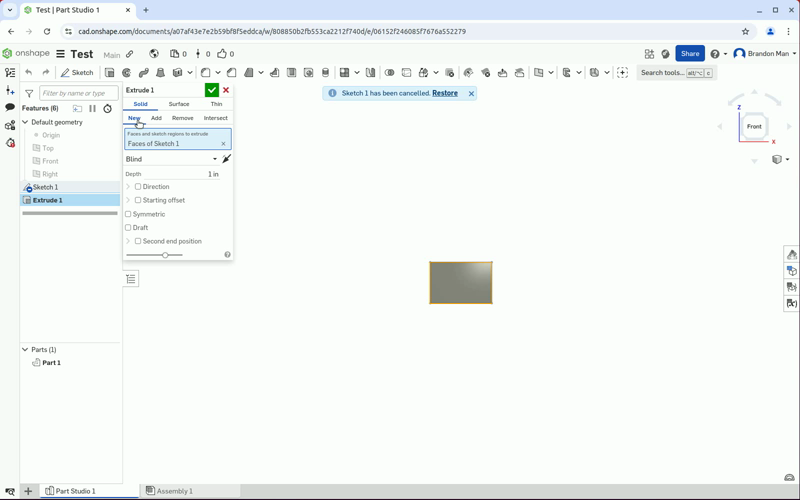
key(tab, 4)
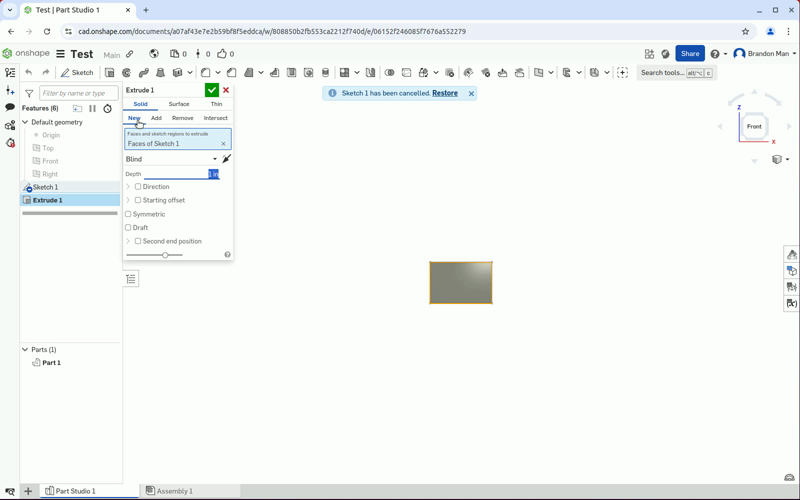
text(4.092)
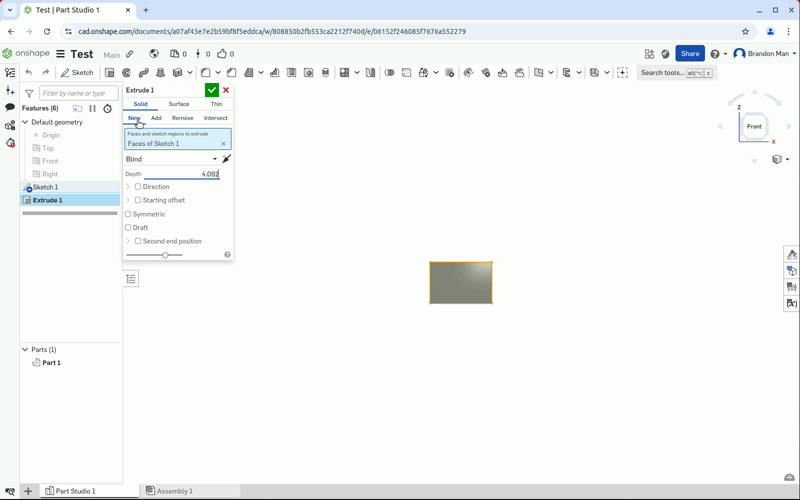
key(enter)
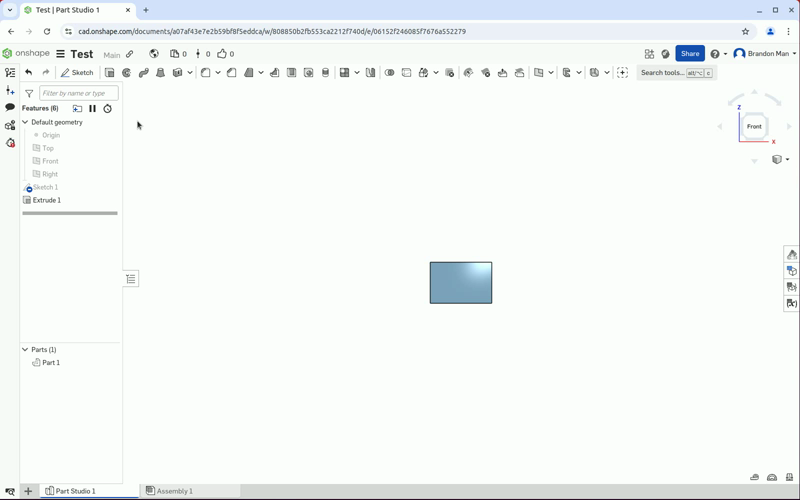
key(shift+h)
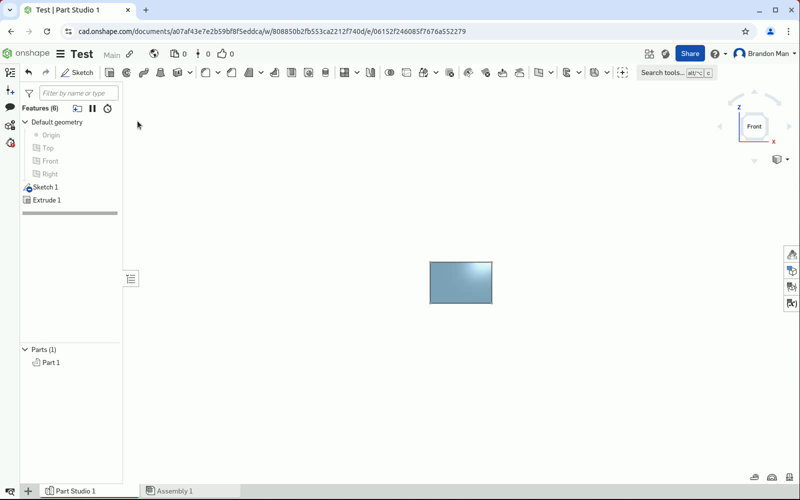
key(shift+h)
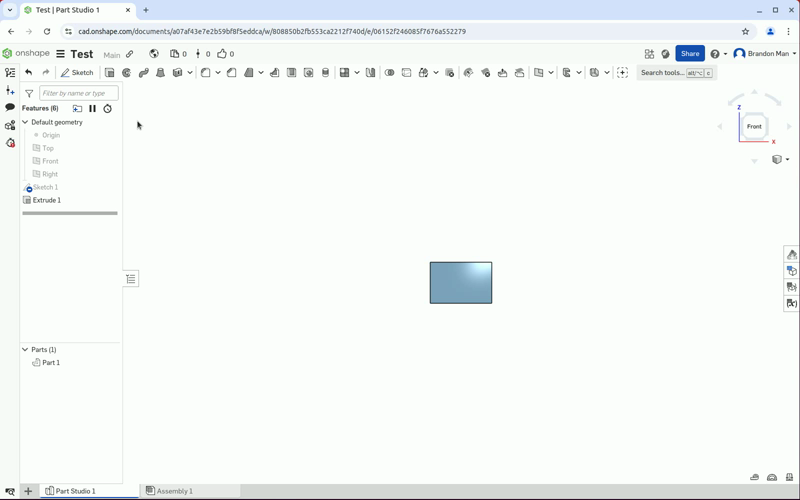
mouse_move(73, 189)
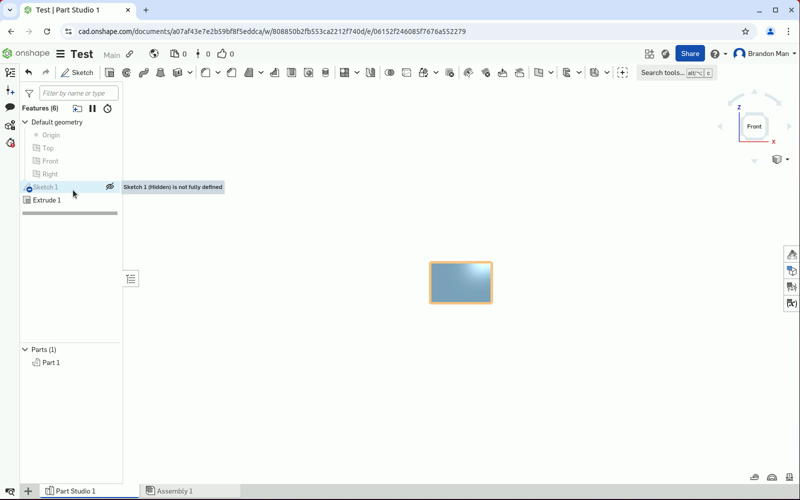
click(73, 189)
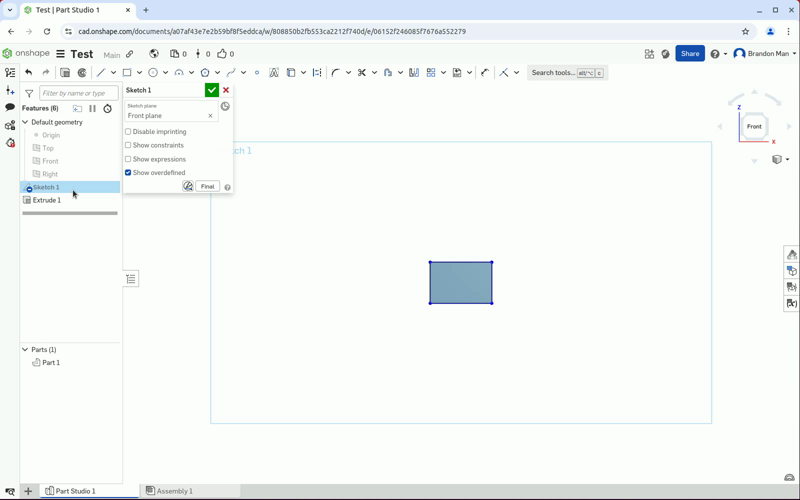
mouse_move(229, 92)
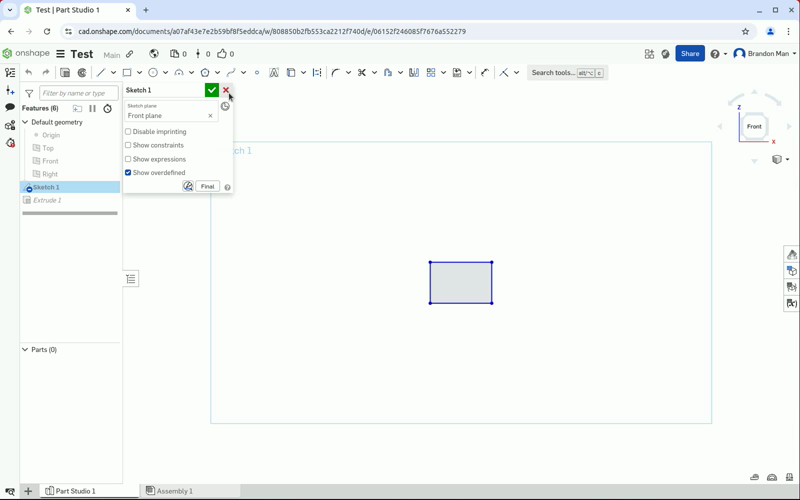
click(229, 92)
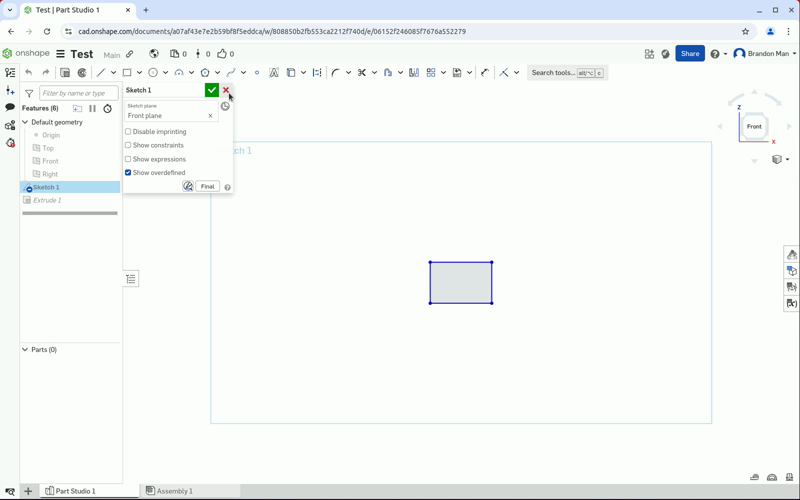
key(shift+s)
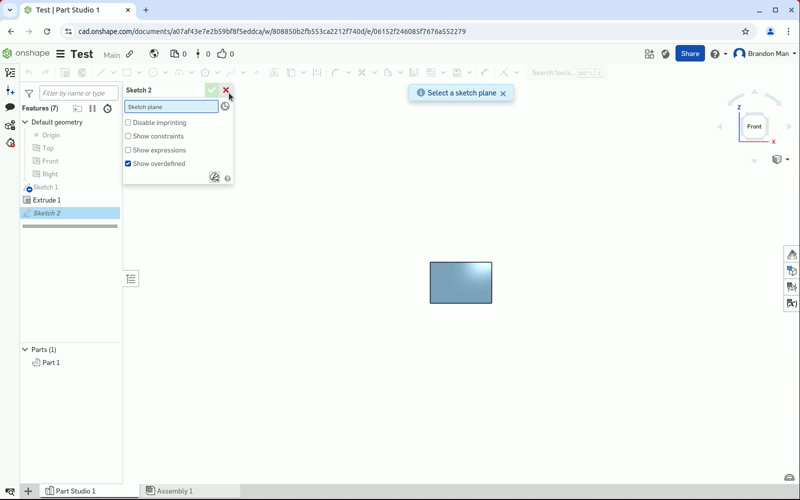
mouse_move(73, 163)
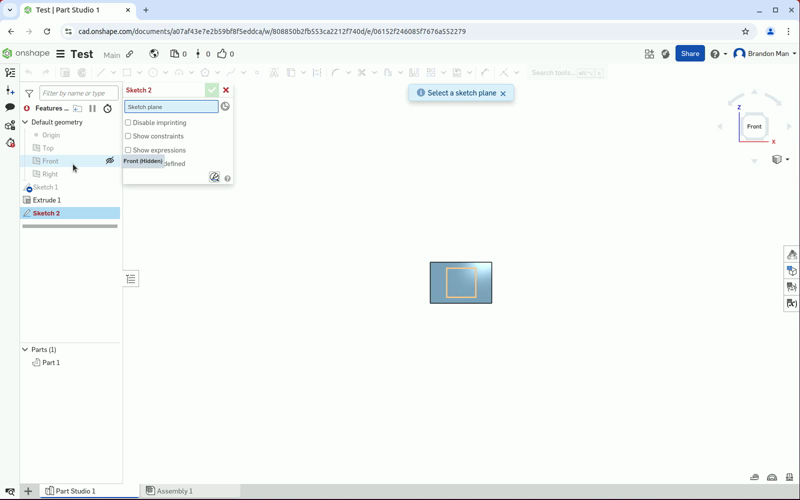
click(73, 163)
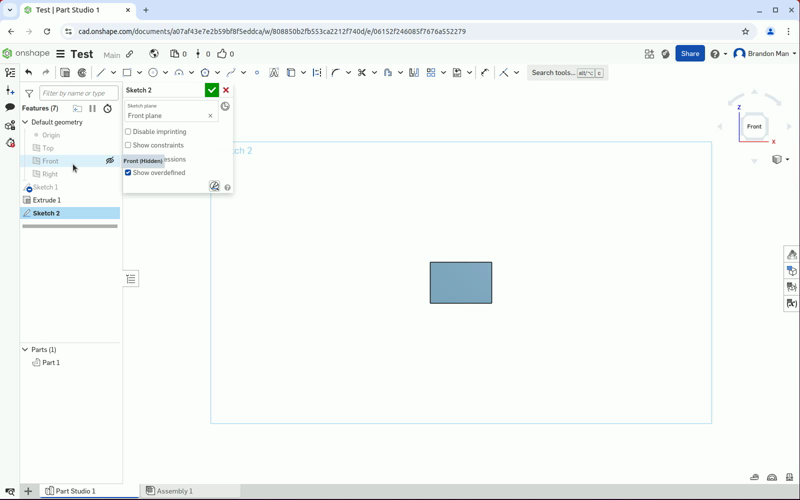
mouse_move(73, 352)
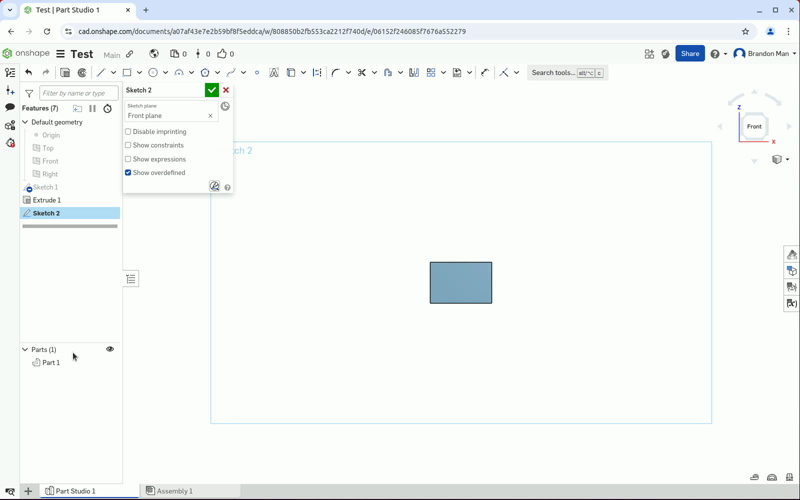
key(y)
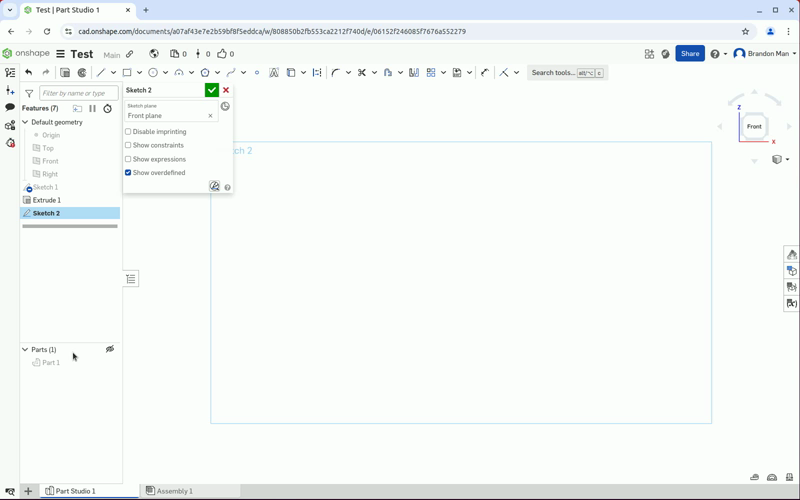
key(l)
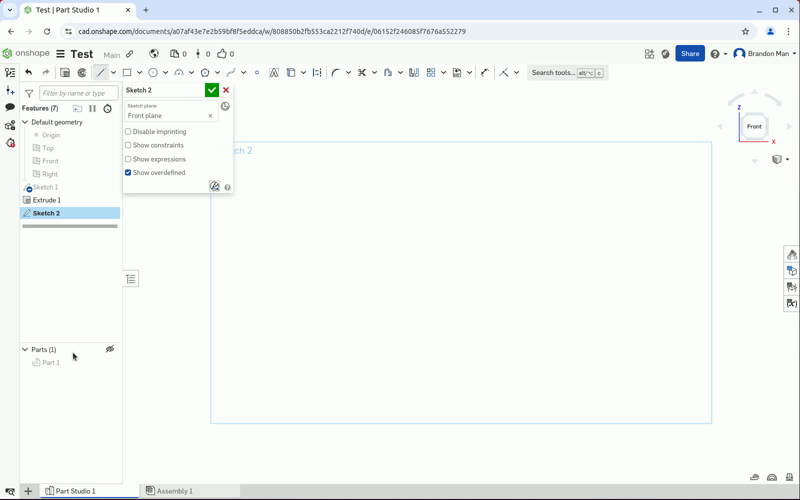
key_down(shift)
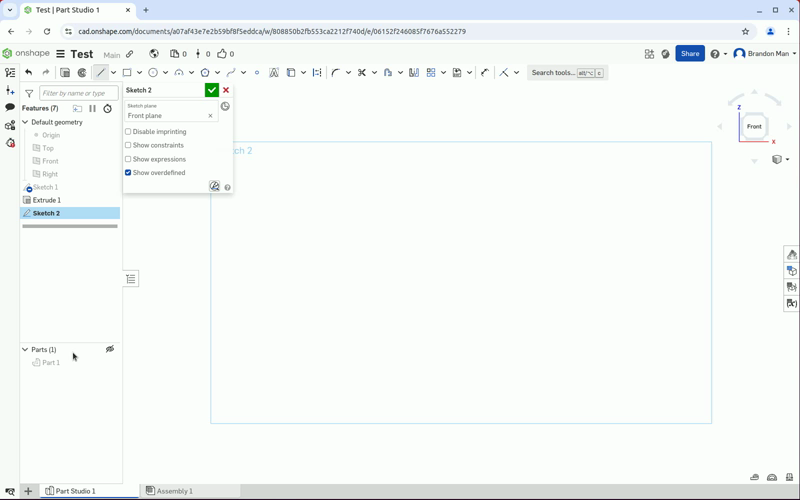
mouse_move(480, 278)
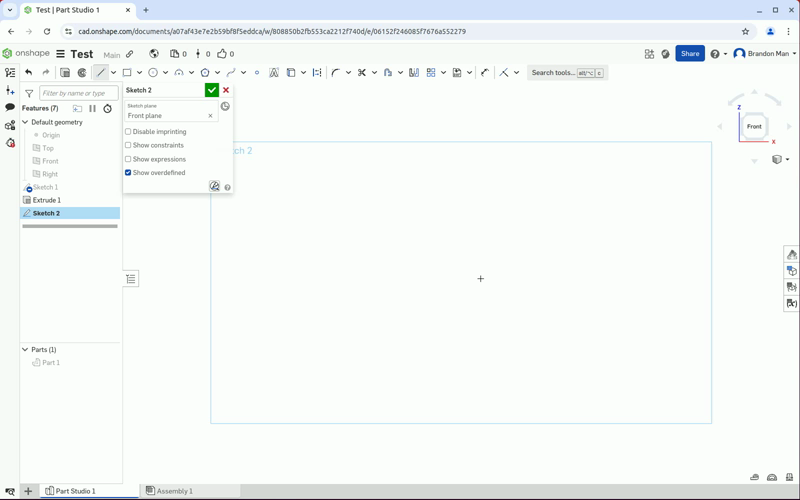
click(480, 278)
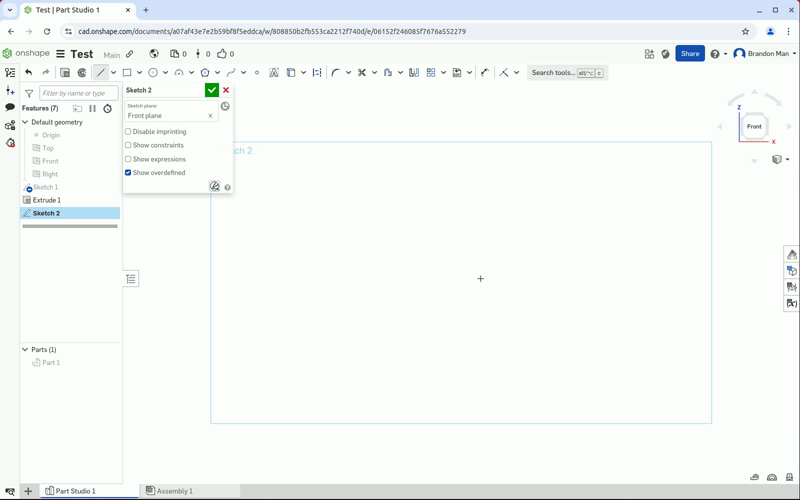
key_up(shift)
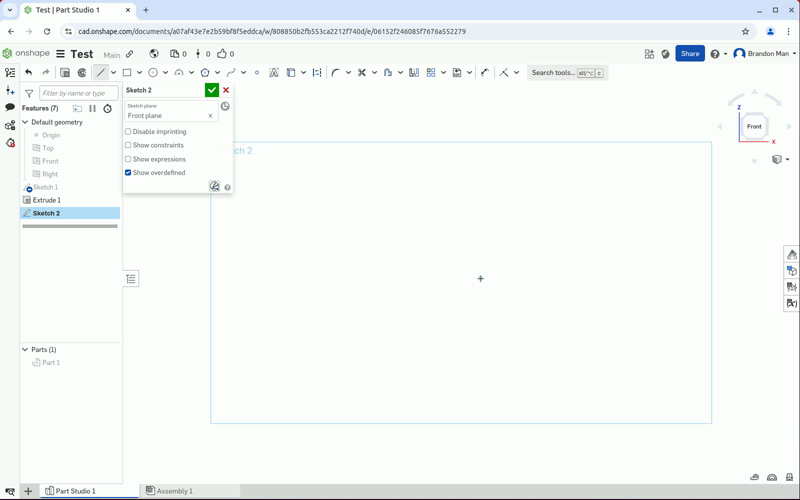
key_down(shift)
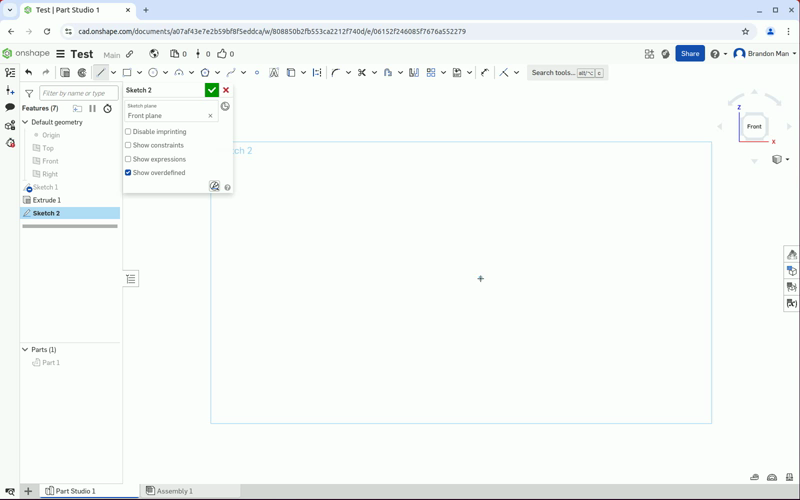
mouse_move(510, 278)
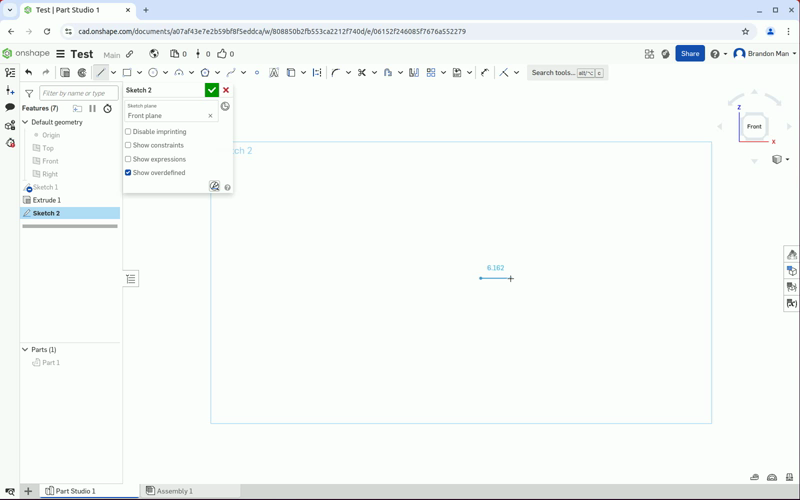
mouse_move(491, 278)
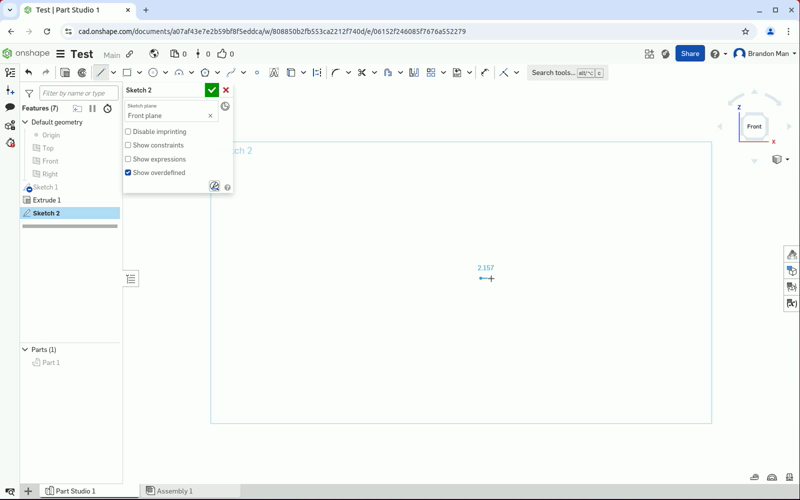
click(491, 278)
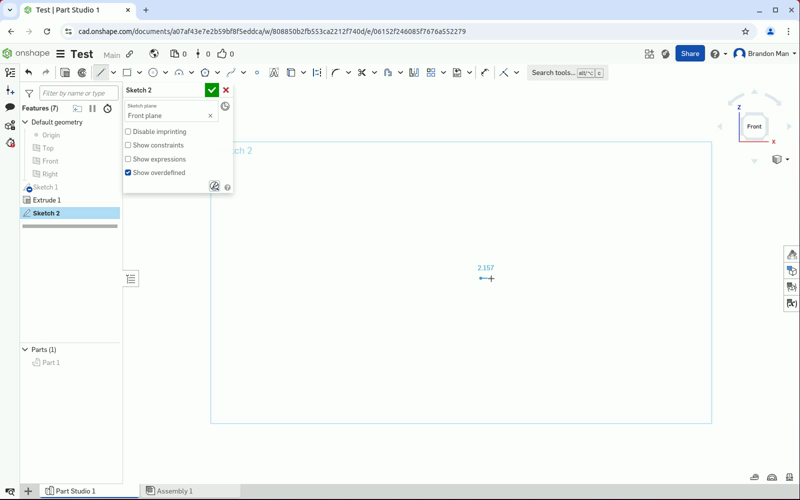
key_up(shift)
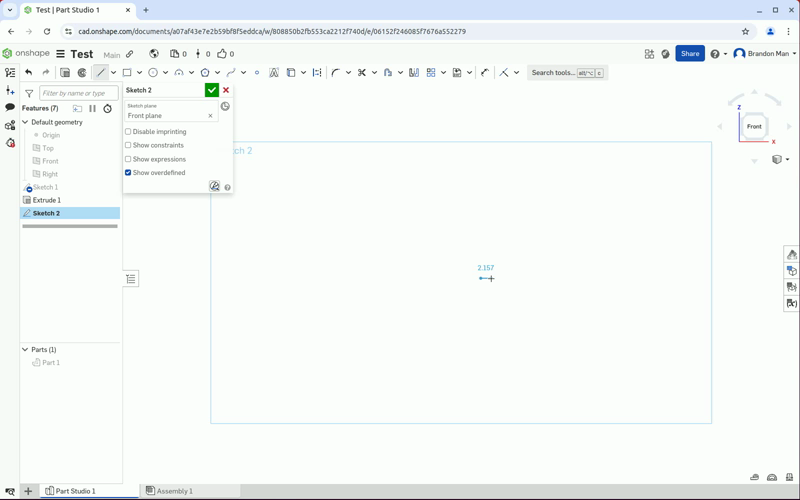
key_down(shift)
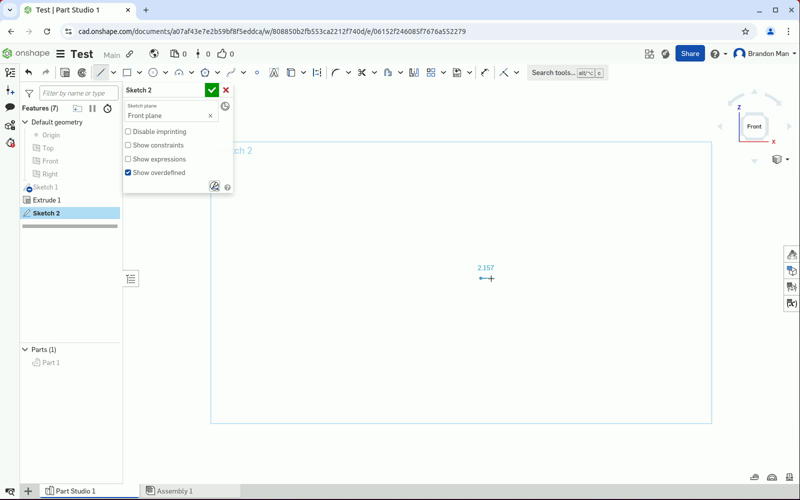
mouse_move(521, 278)
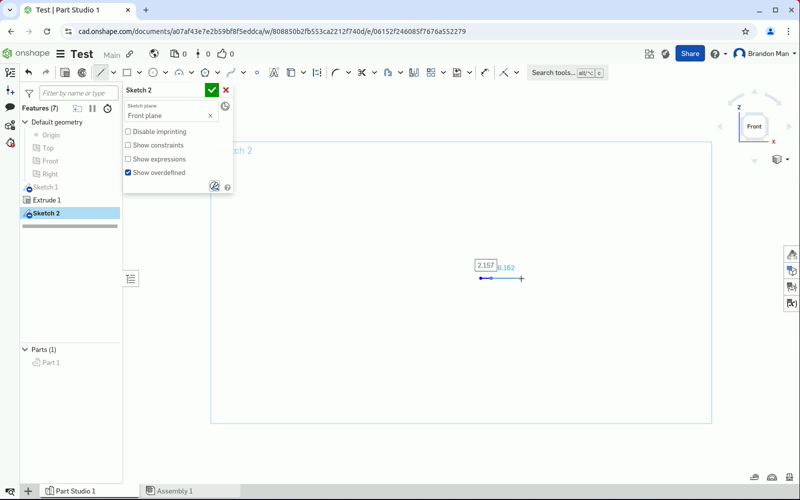
mouse_move(491, 261)
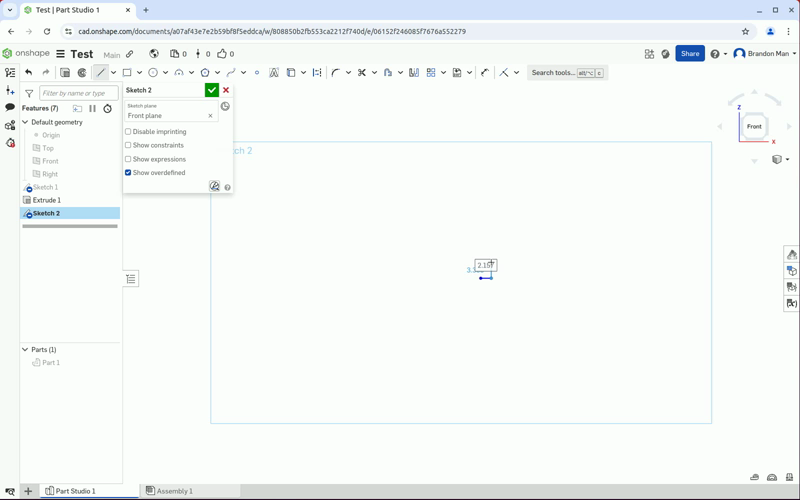
click(491, 261)
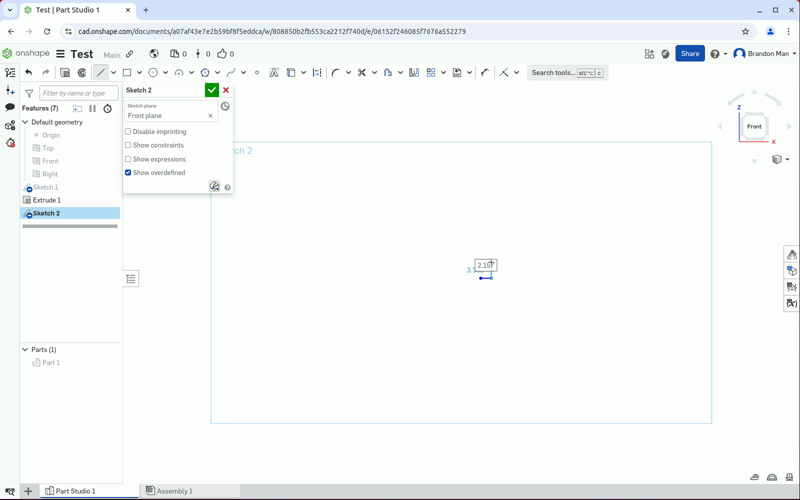
key_up(shift)
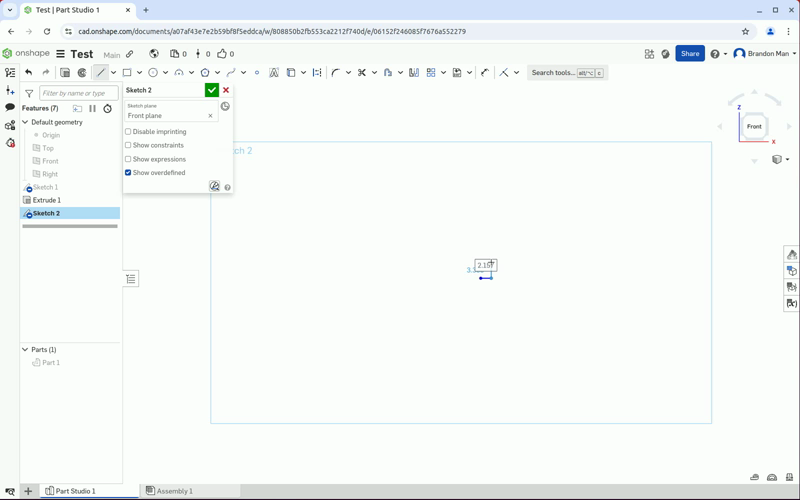
key_down(shift)
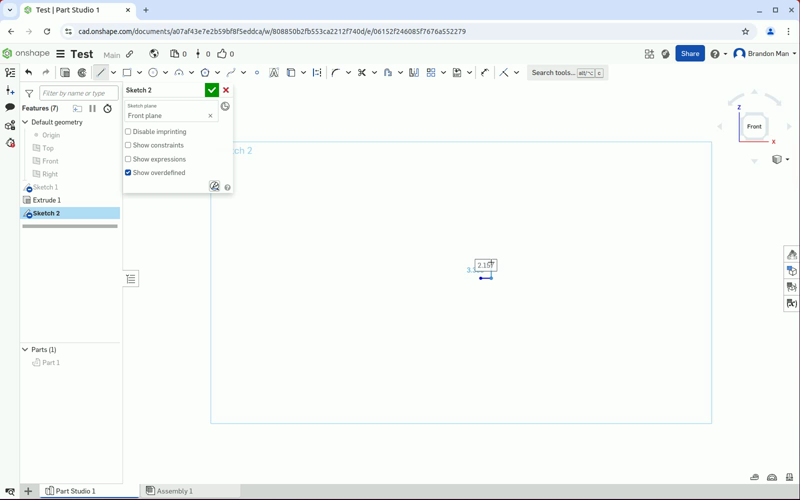
mouse_move(521, 261)
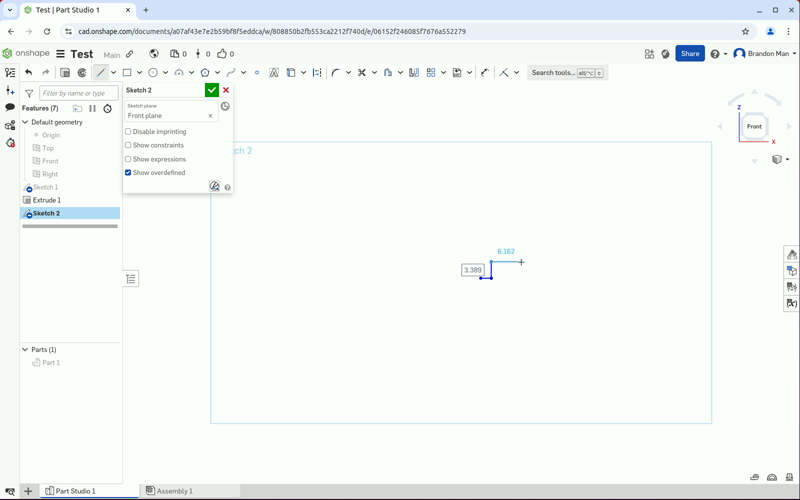
mouse_move(480, 261)
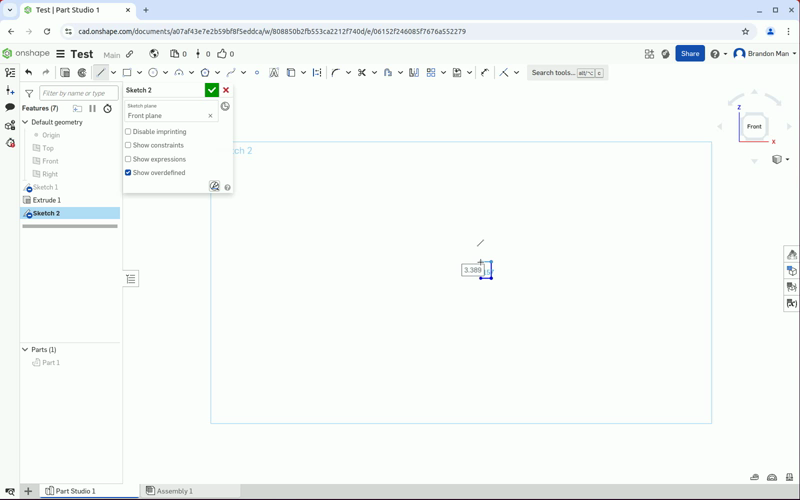
click(480, 261)
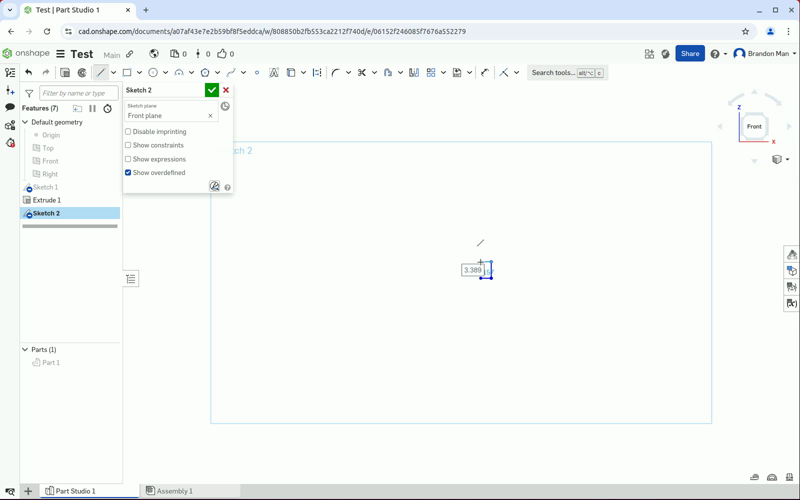
key_up(shift)
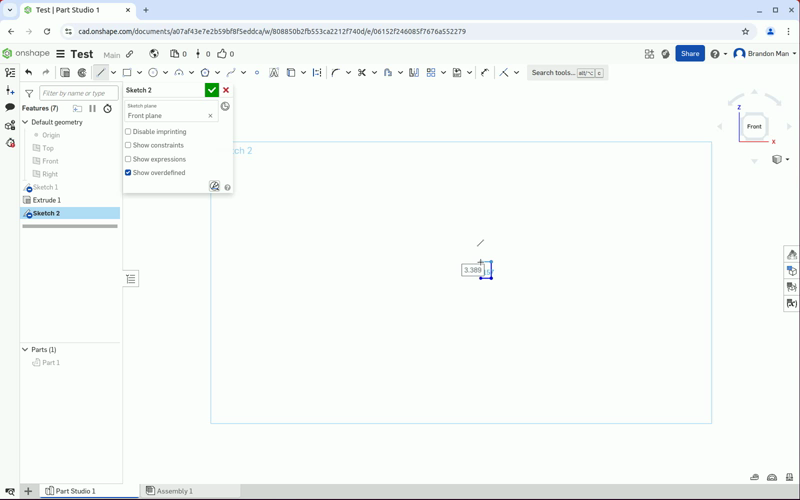
mouse_move(510, 261)
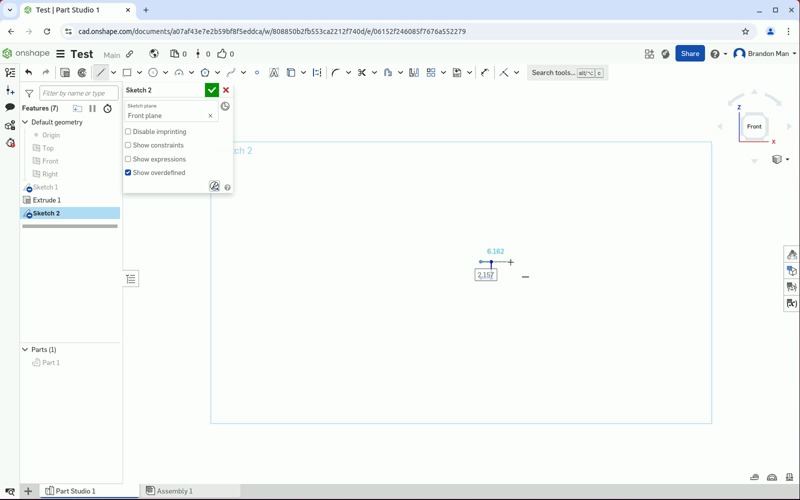
key_down(shift)
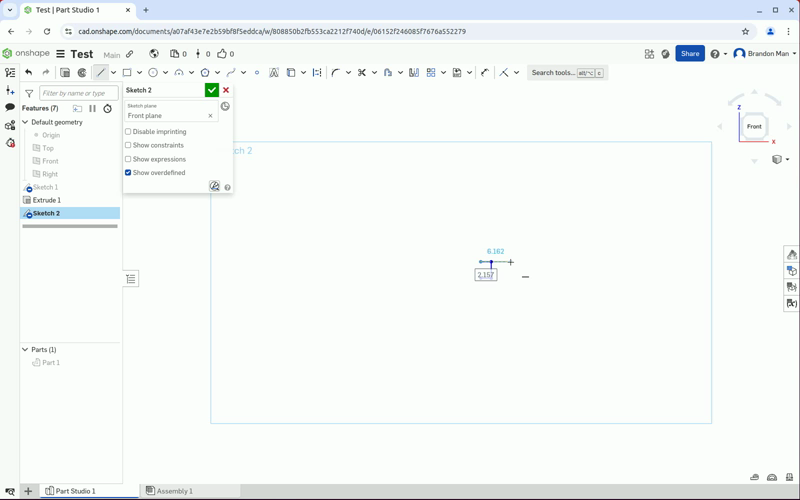
mouse_move(480, 278)
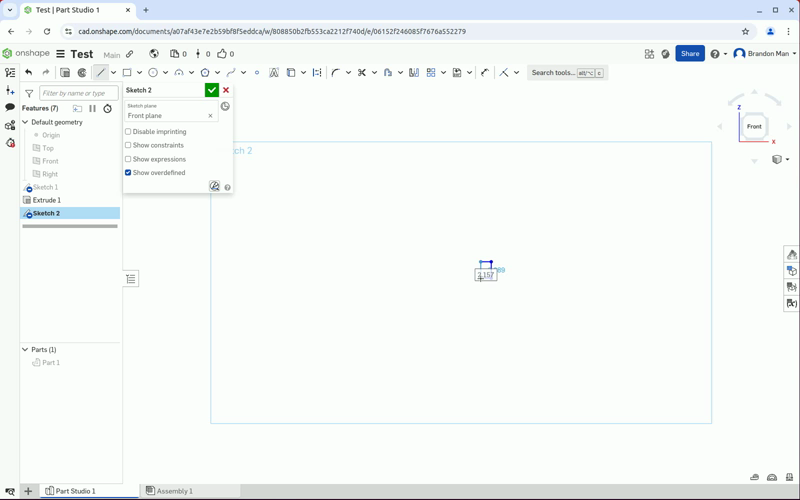
key_up(shift)
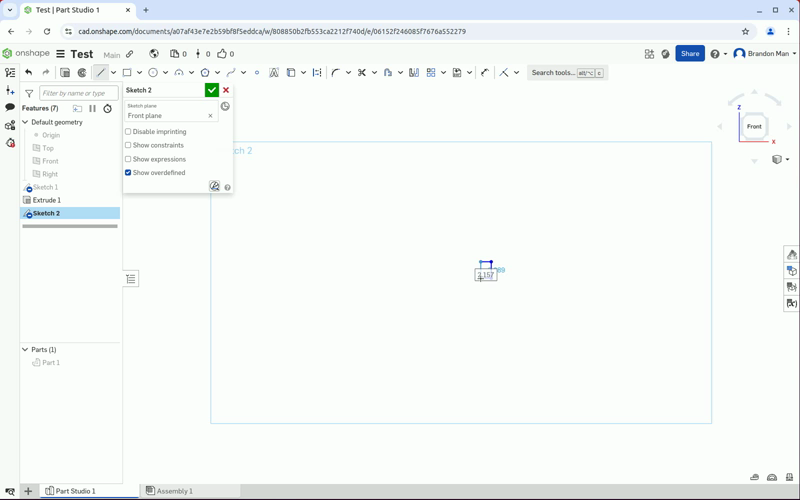
click(480, 278)
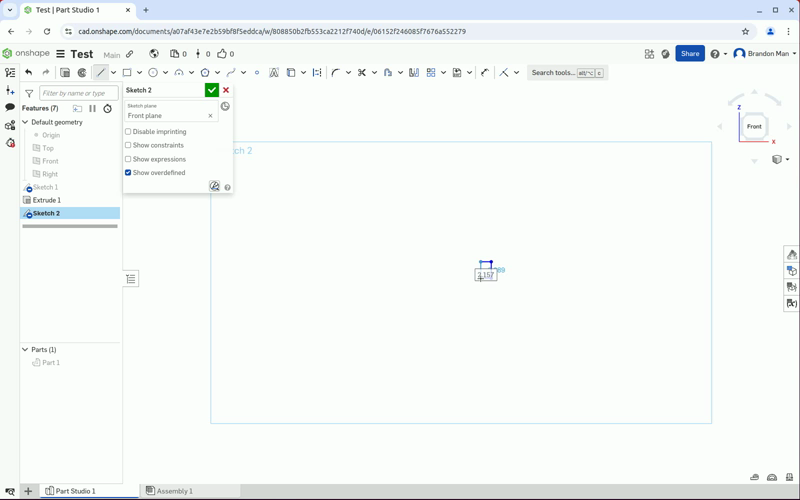
key(esc)
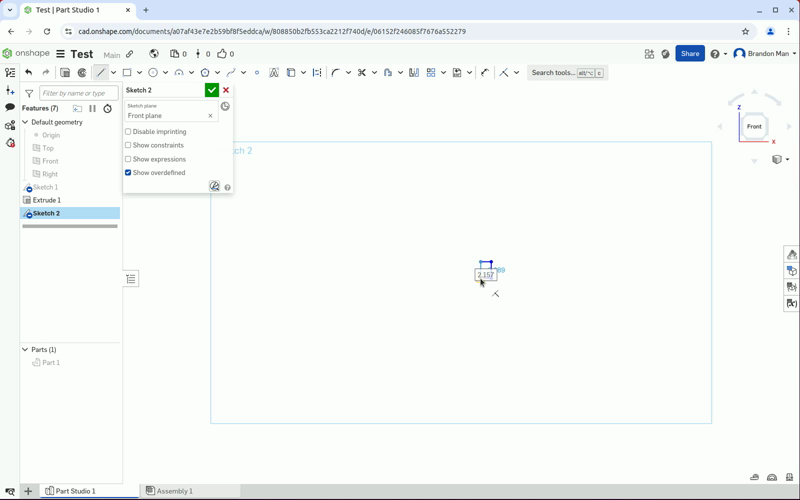
mouse_move(489, 265)
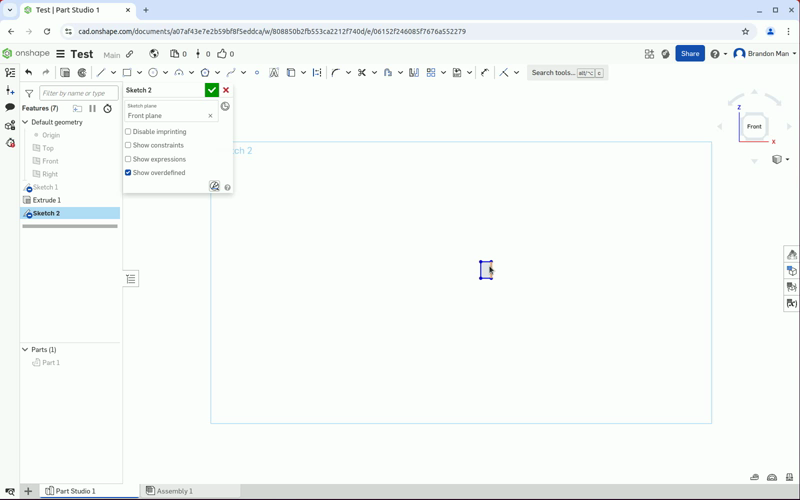
scroll(6)
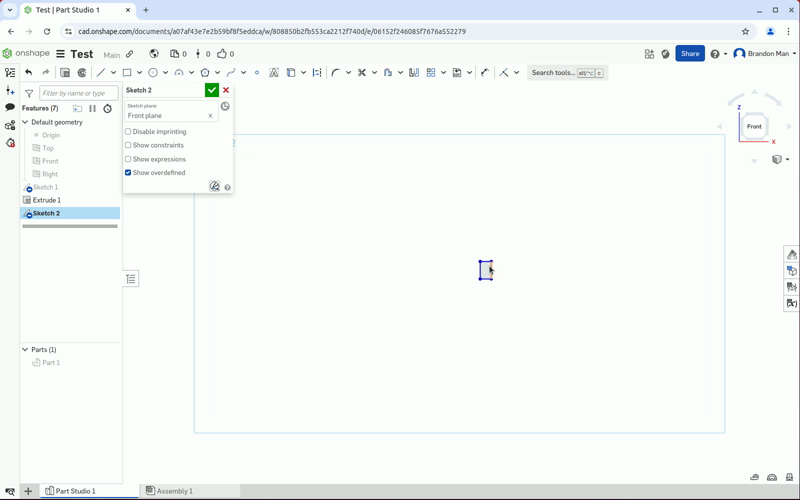
scroll(6)
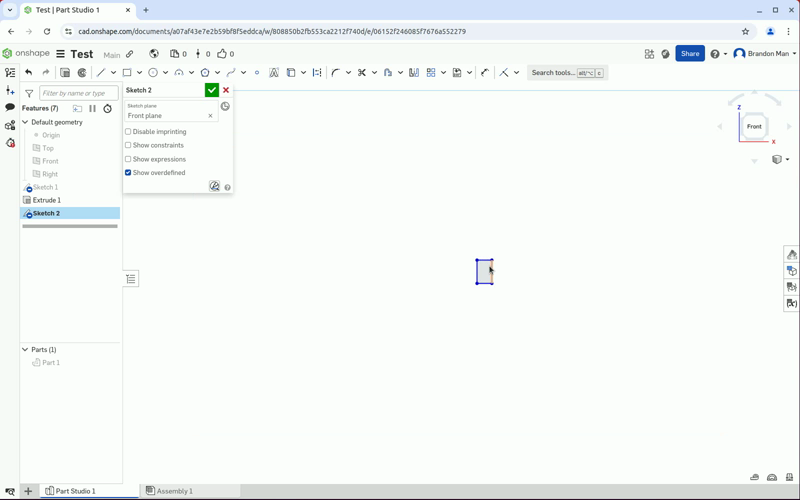
scroll(6)
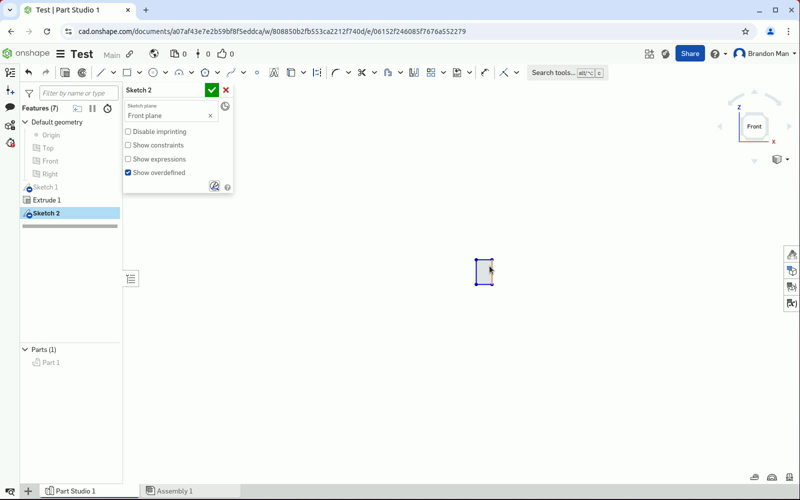
scroll(6)
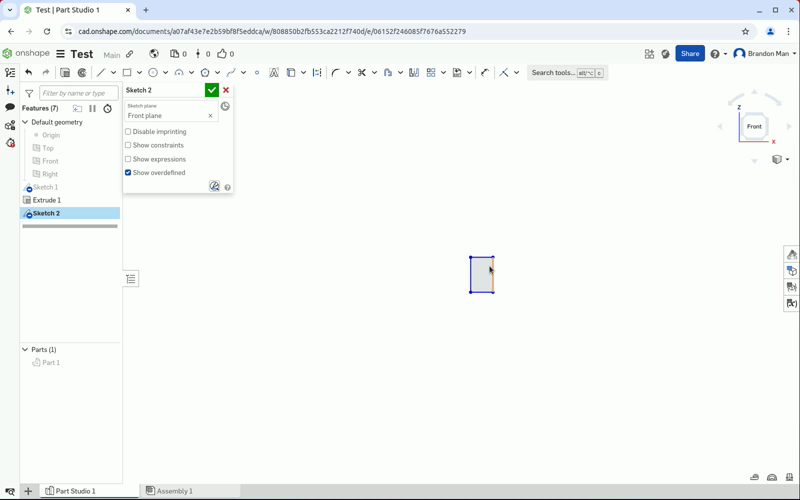
scroll(6)
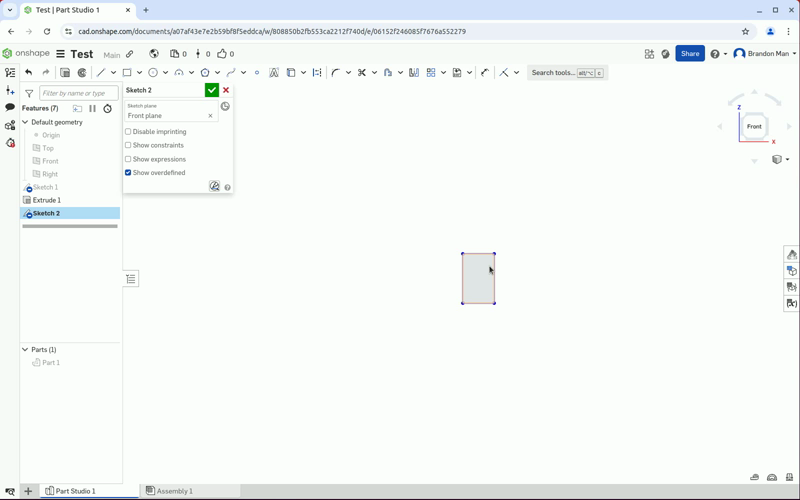
scroll(6)
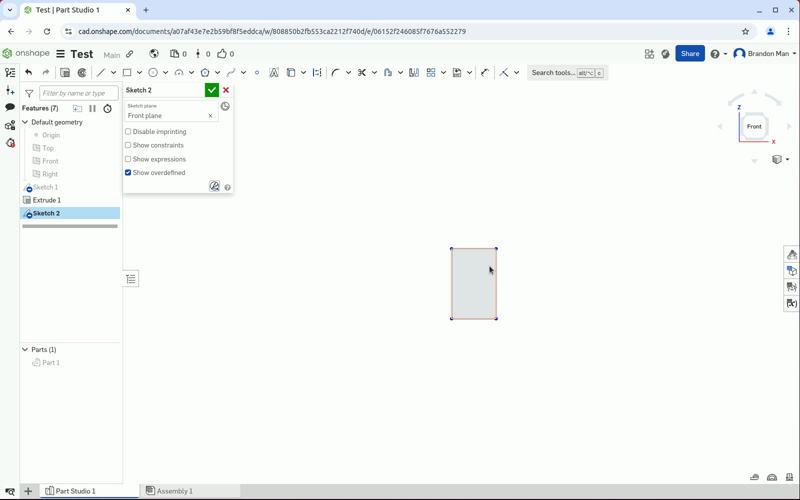
scroll(6)
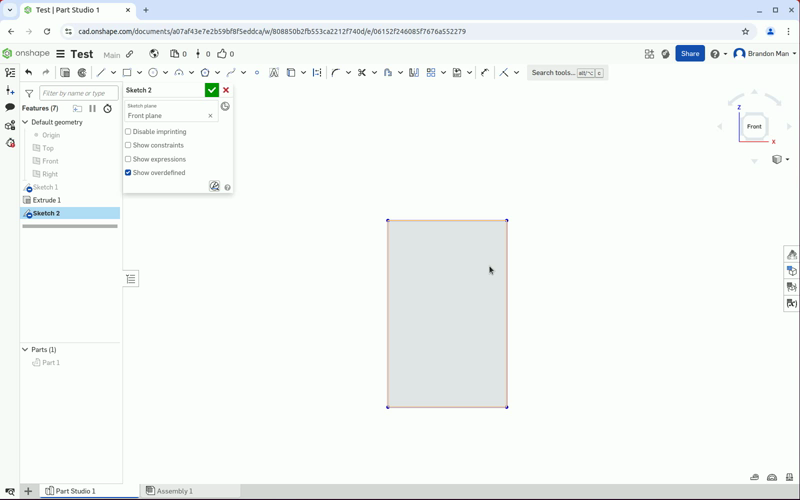
click(489, 265)
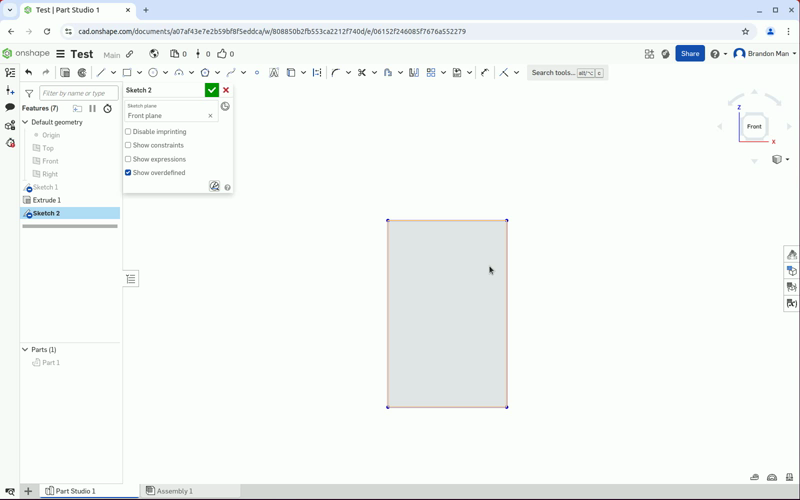
scroll(-6)
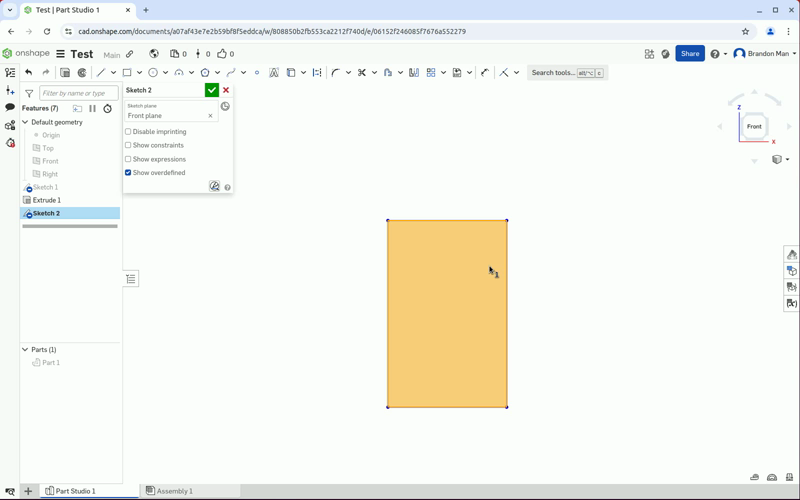
scroll(-6)
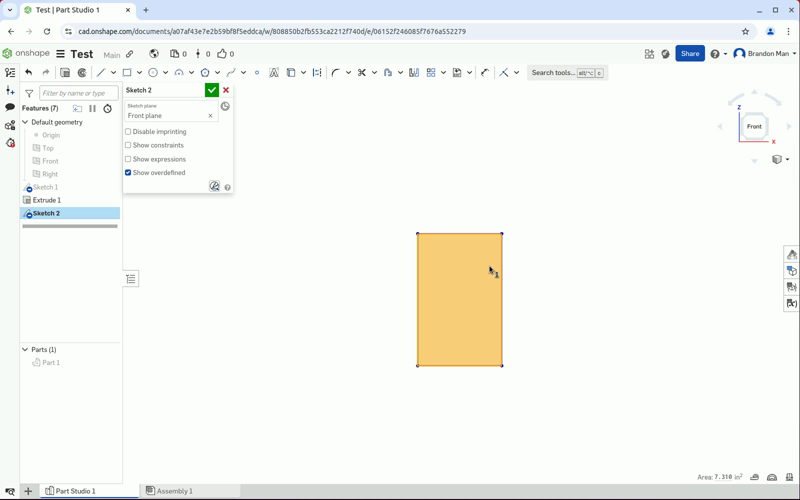
scroll(-6)
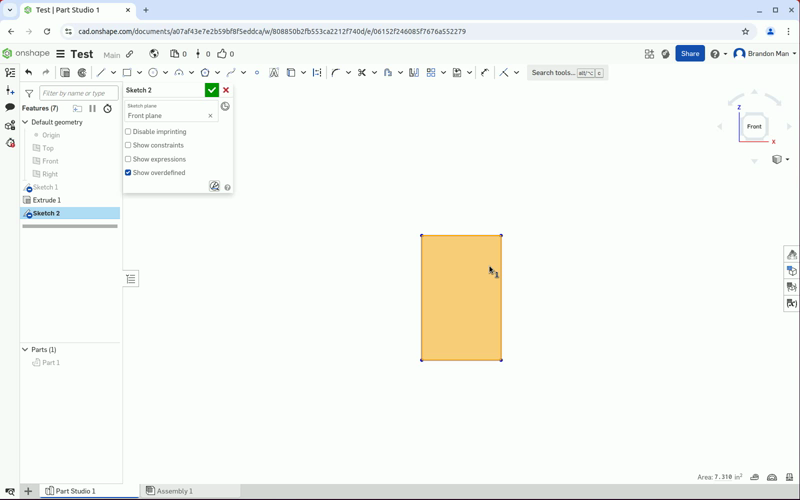
scroll(-6)
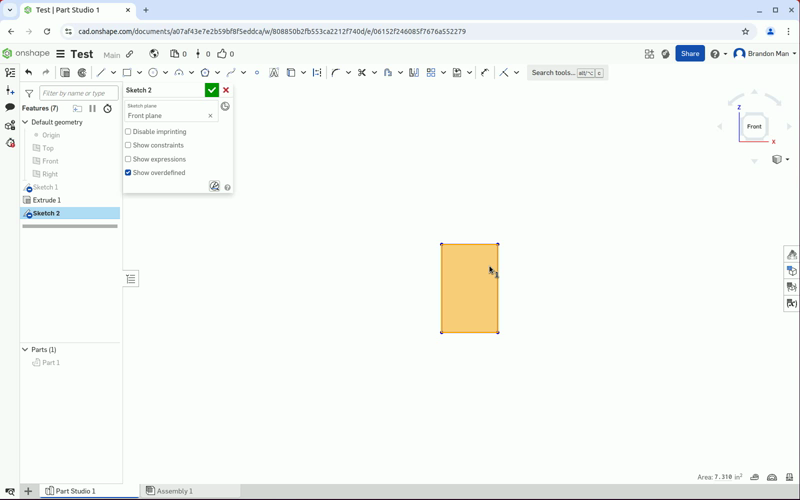
scroll(-6)
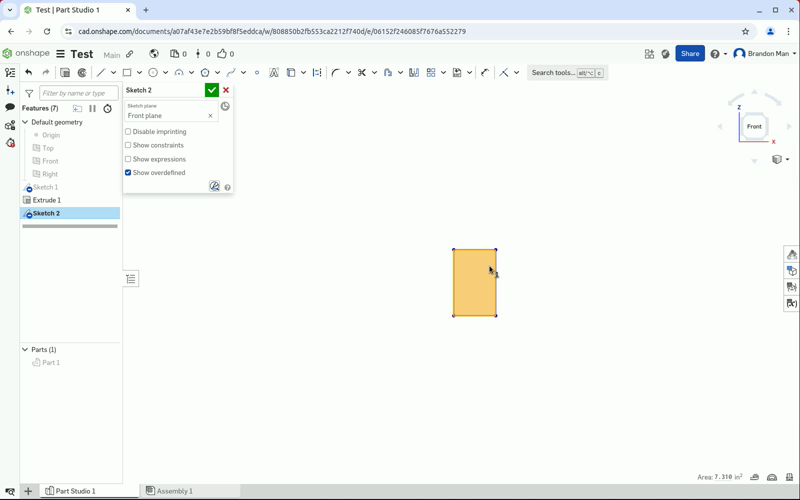
scroll(-6)
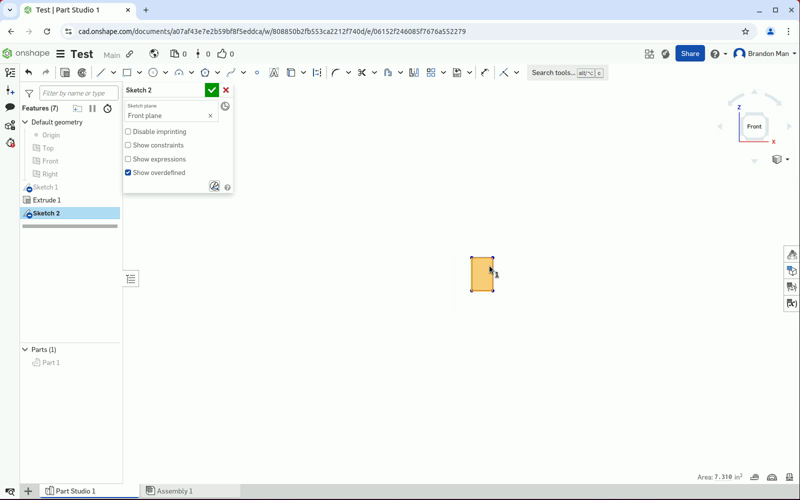
scroll(-6)
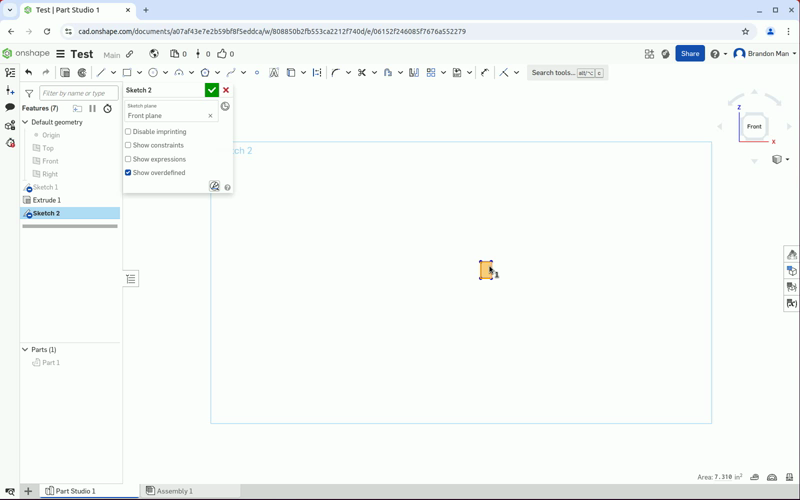
mouse_move(73, 352)
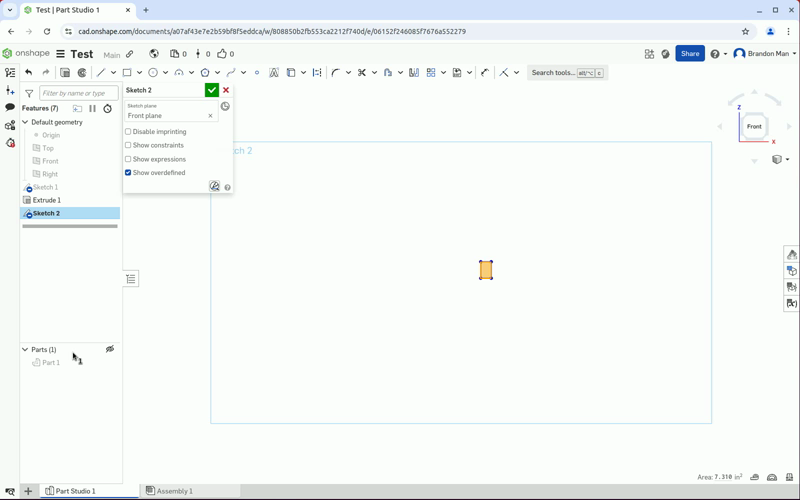
key(shift+y)
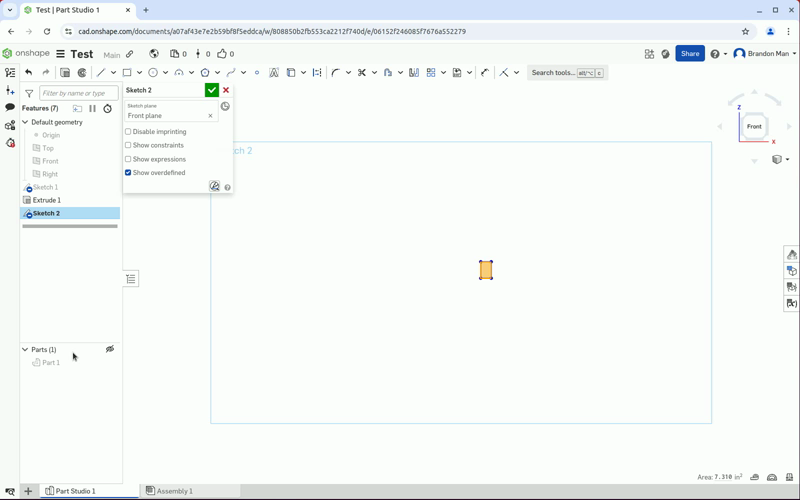
key(shift+e)
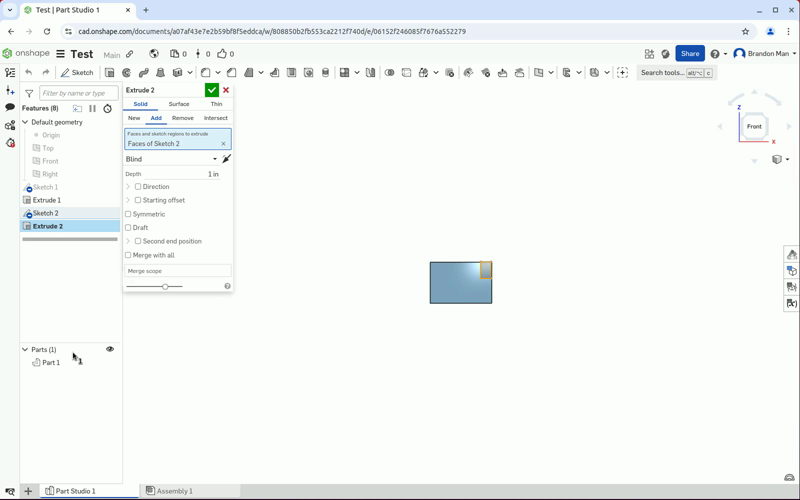
mouse_move(143, 106)
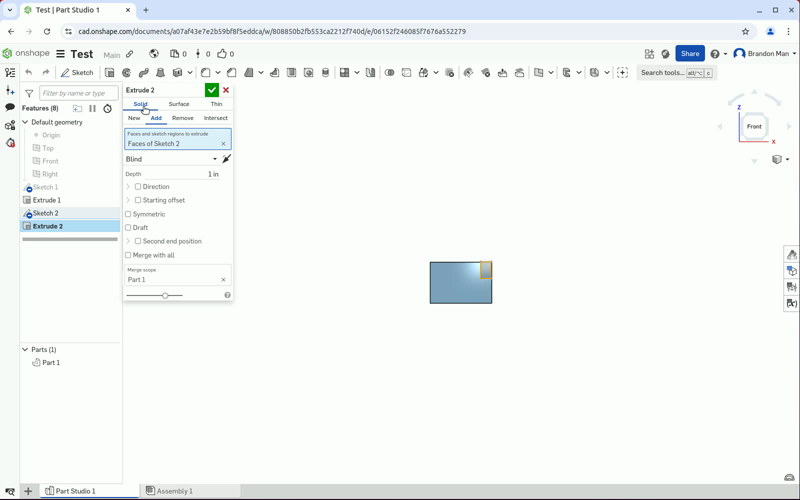
click(143, 106)
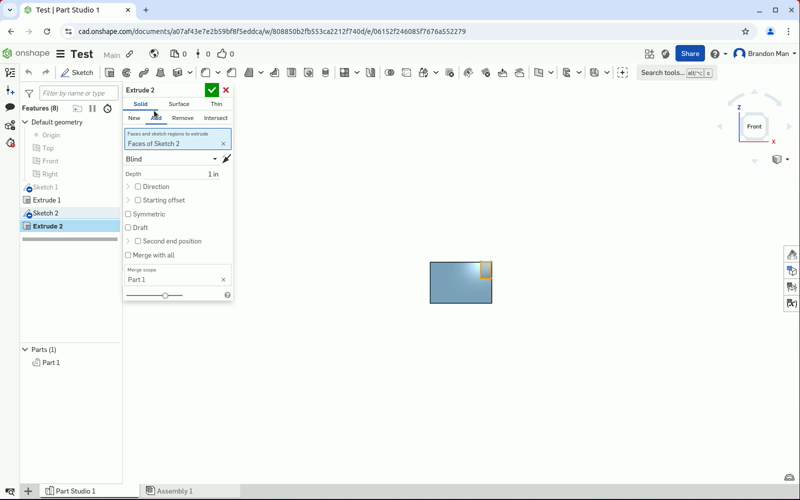
mouse_move(186, 120)
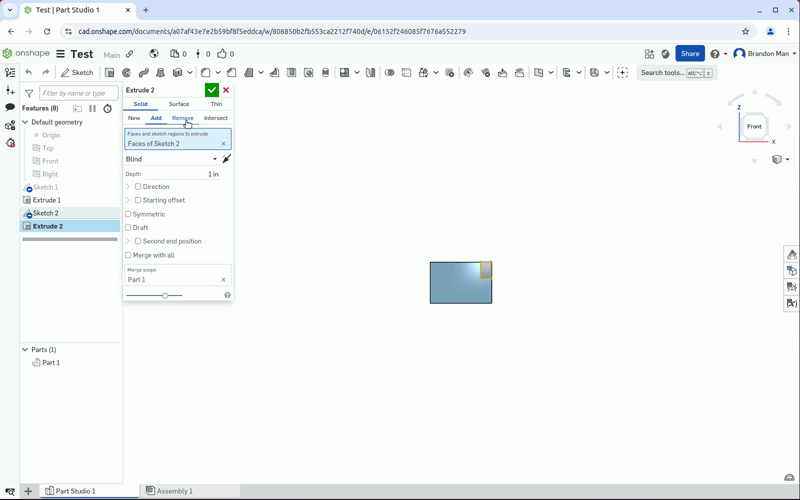
click(186, 120)
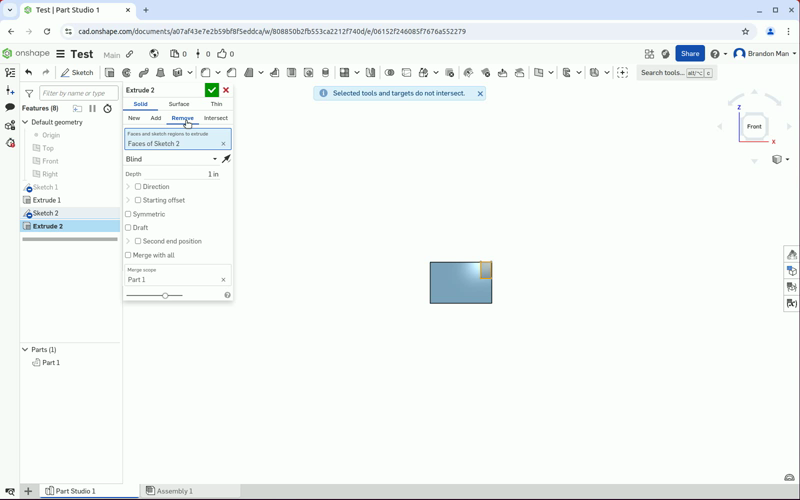
key(tab, 4)
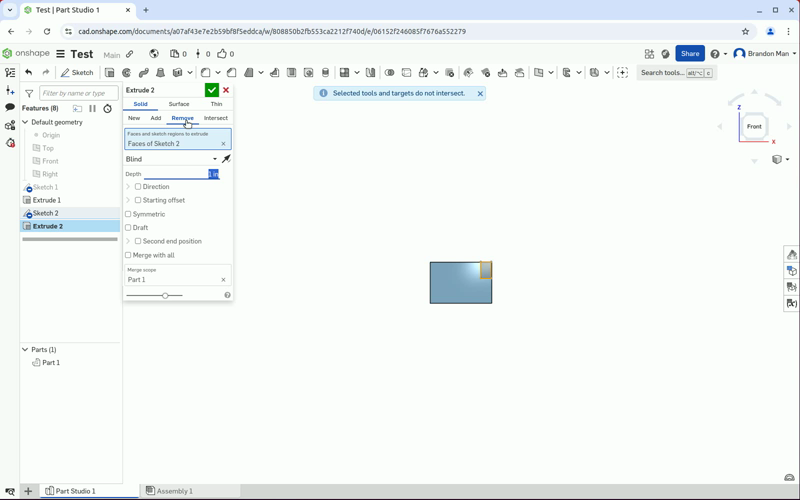
text(-4.092)
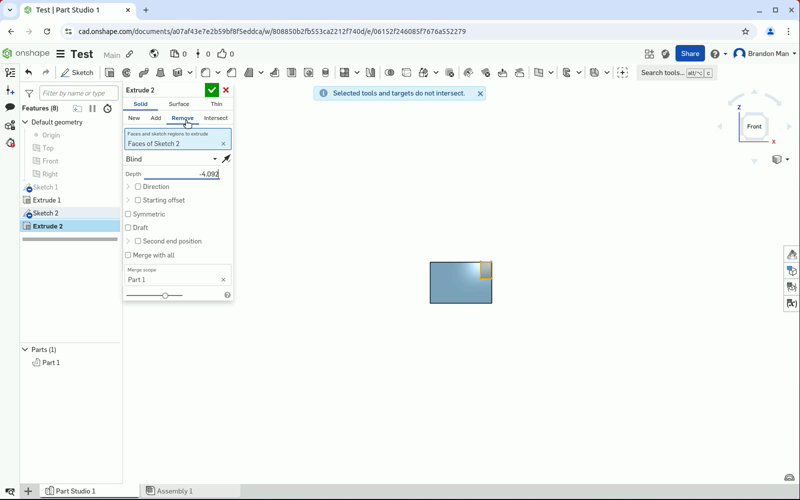
key(tab, 6)
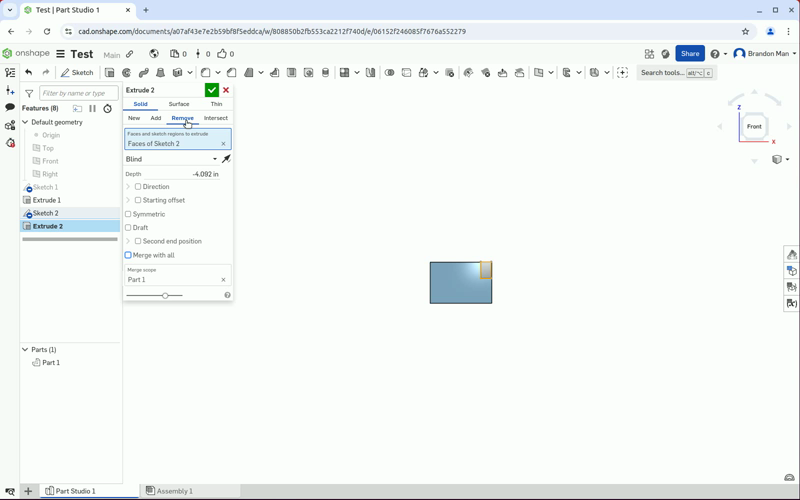
key(space)
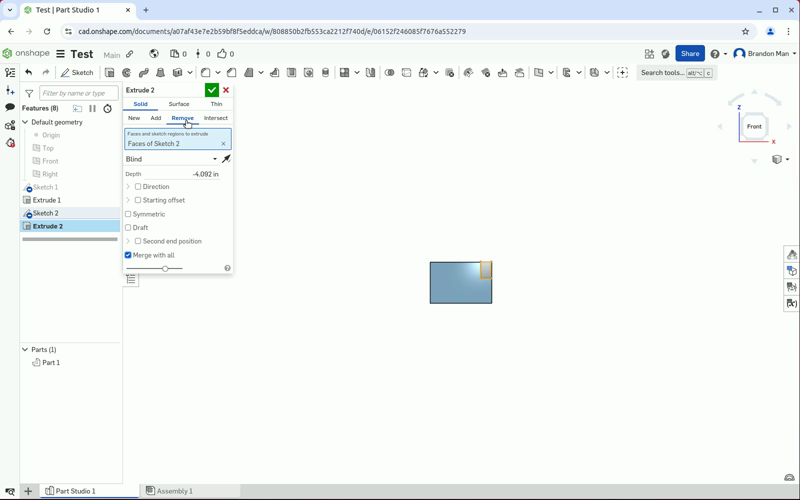
key(enter)
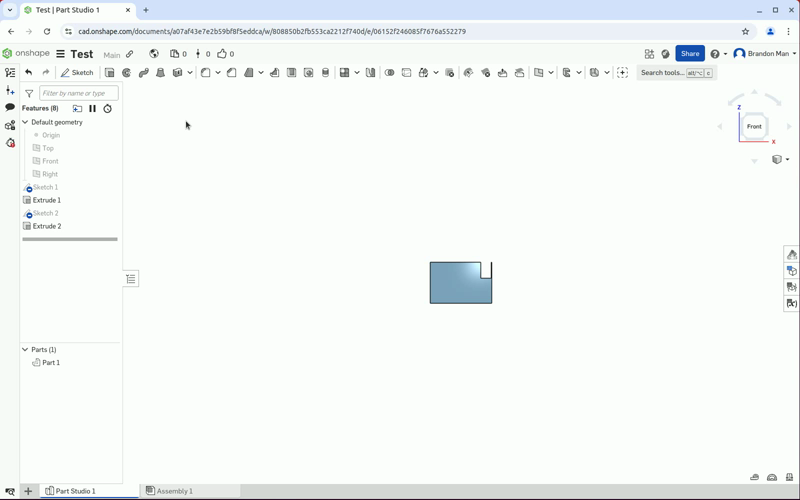
key(shift+h)
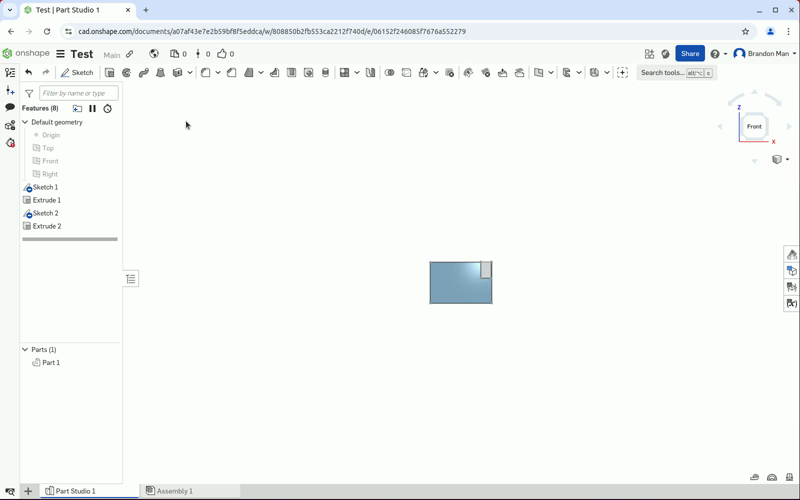
key(shift+h)
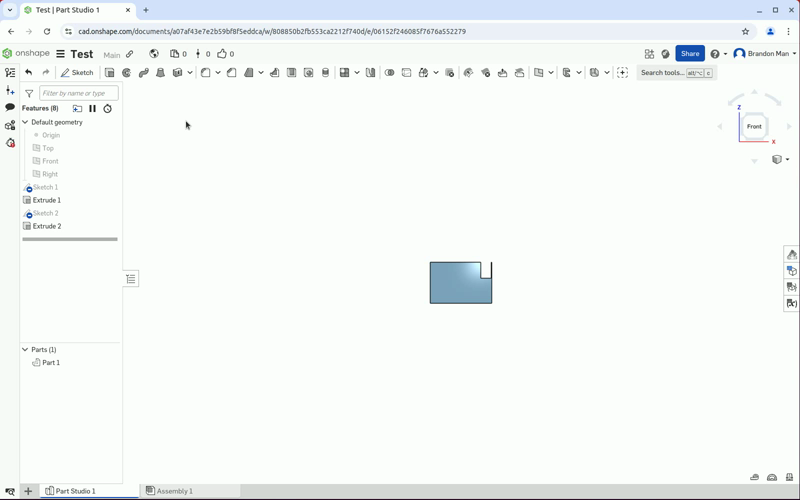
mouse_move(73, 189)
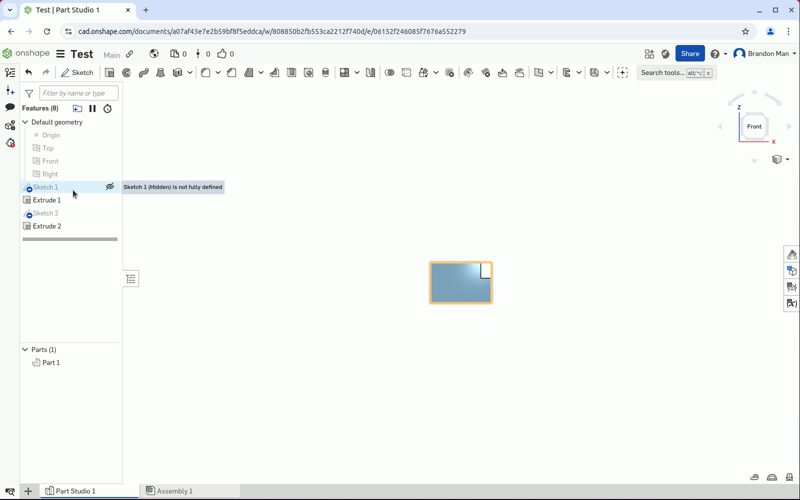
click(73, 189)
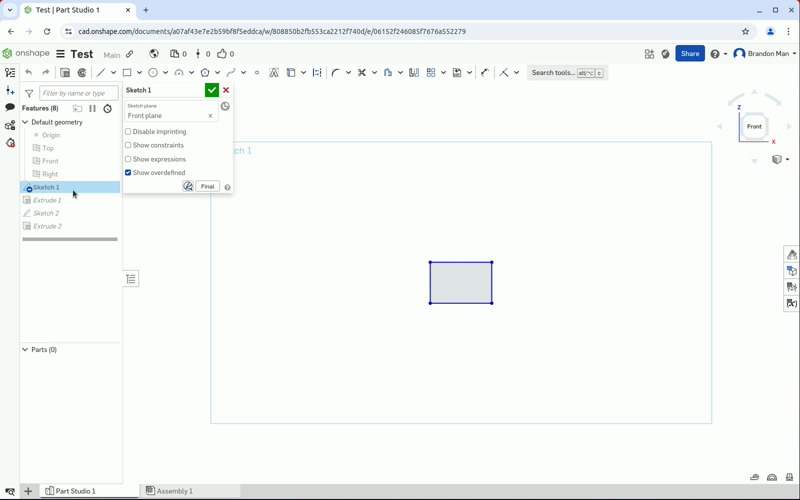
mouse_move(229, 92)
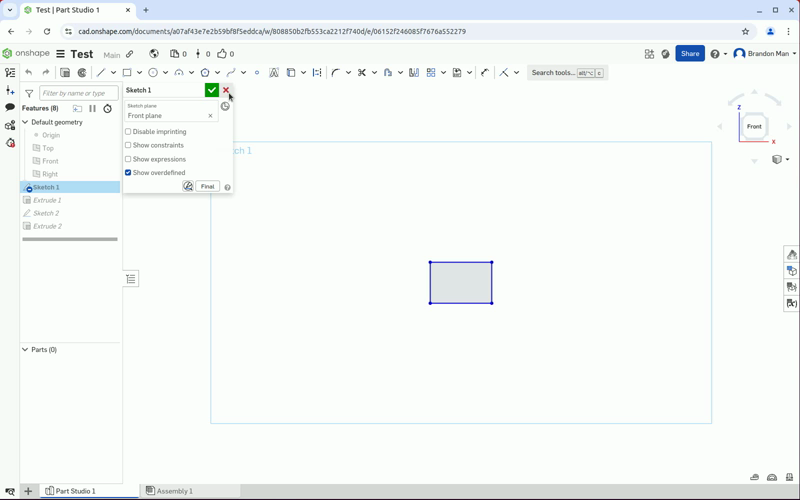
click(229, 92)
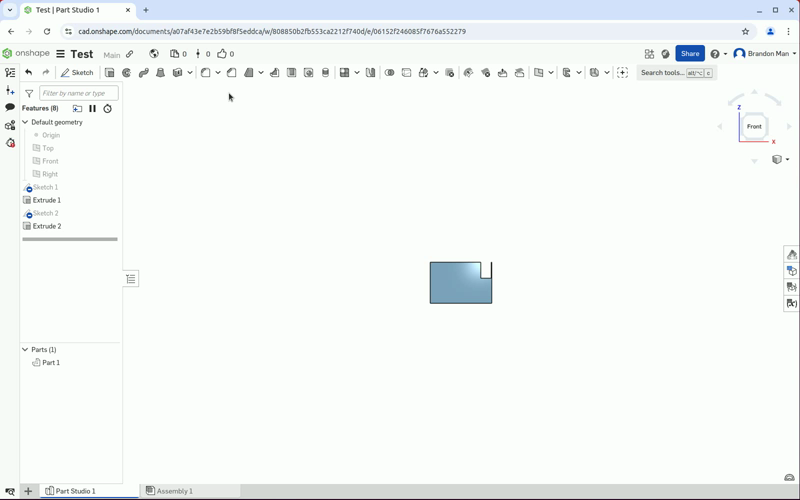
mouse_move(73, 352)
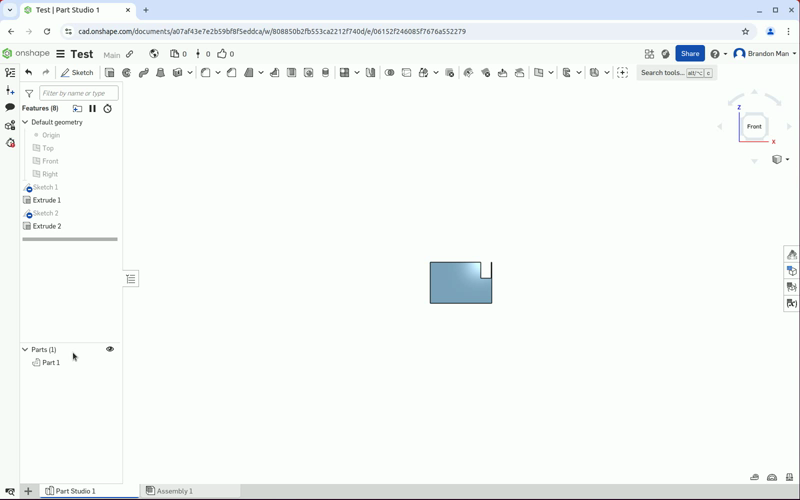
key(y)
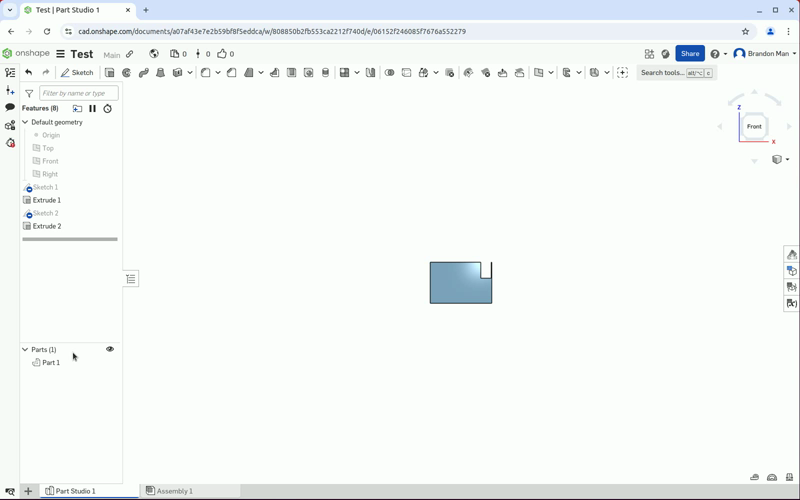
key(shift+p)
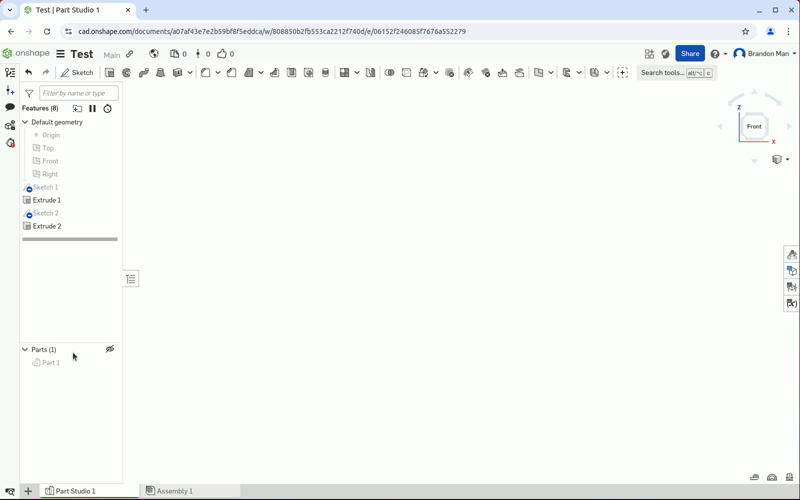
key(space)
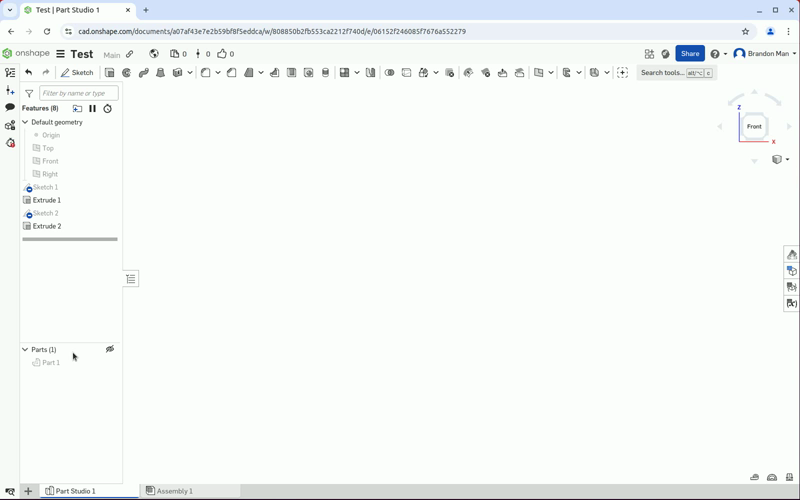
key_down(shift)
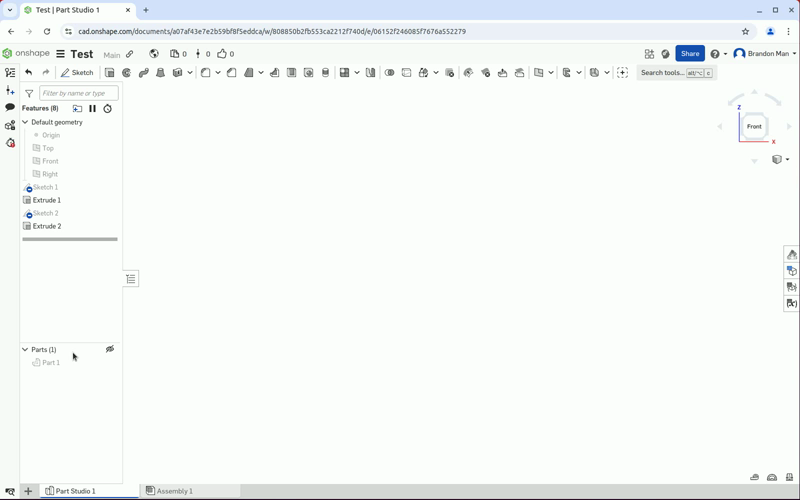
key(down)
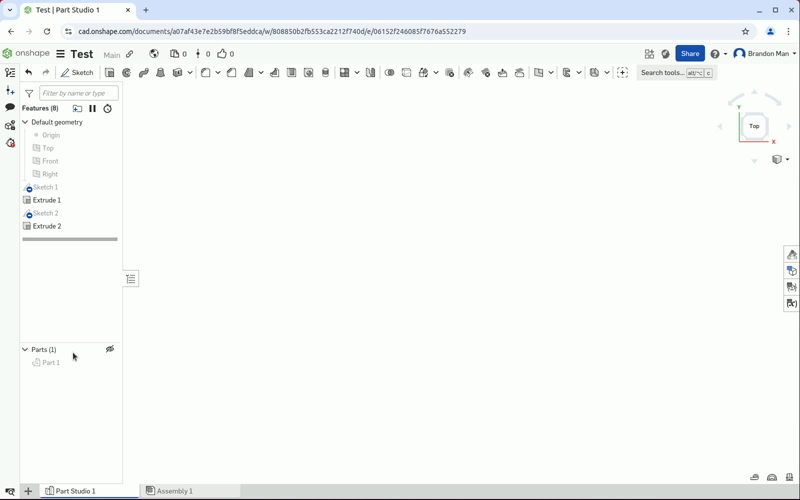
key_up(shift)
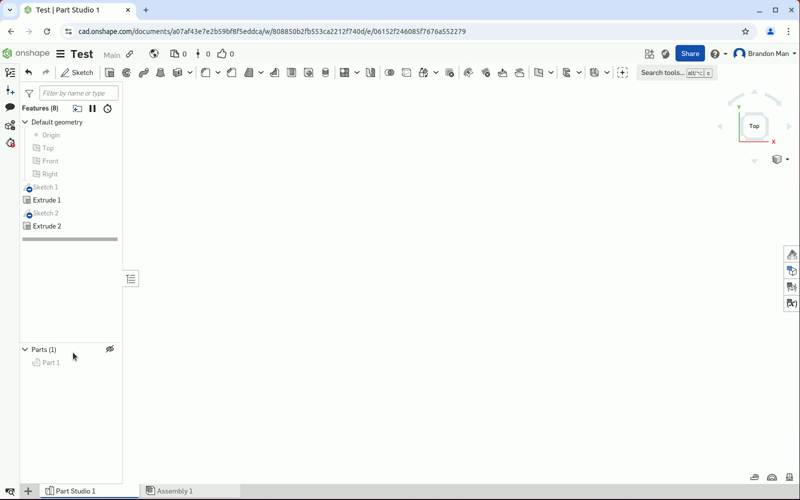
mouse_move(73, 352)
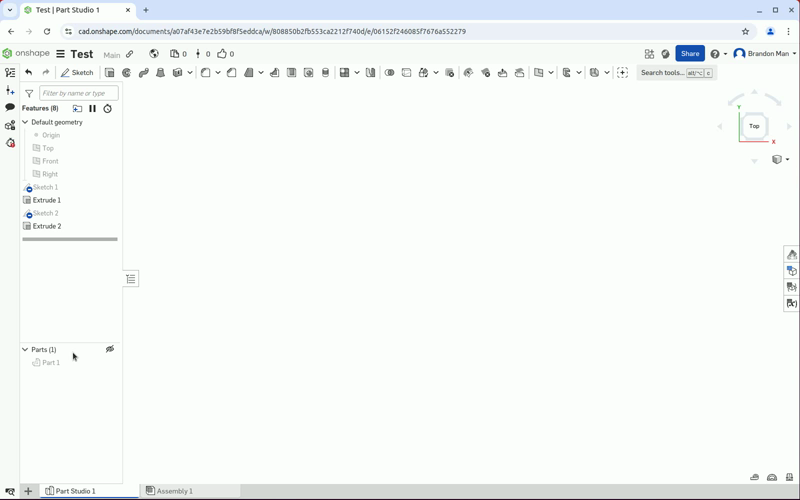
key(shift+y)
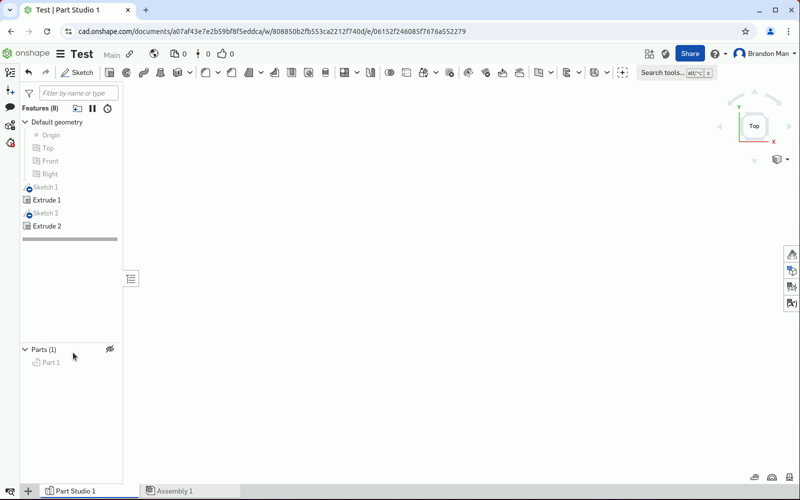
key(shift+s)
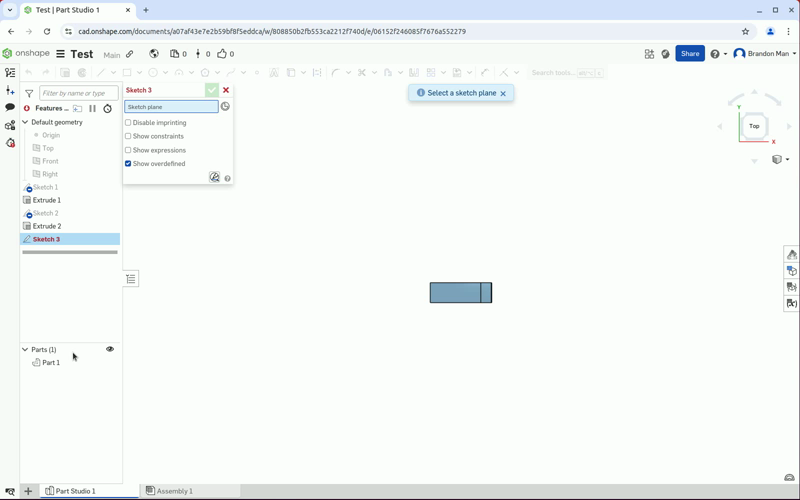
mouse_move(73, 150)
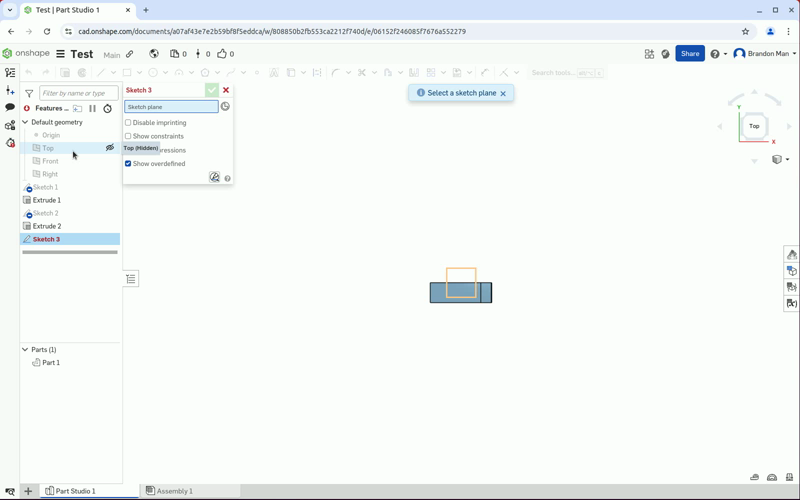
click(73, 150)
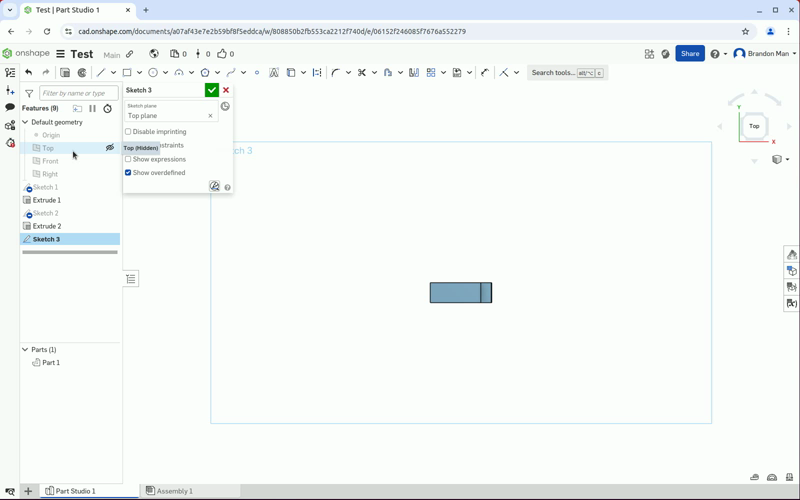
mouse_move(73, 352)
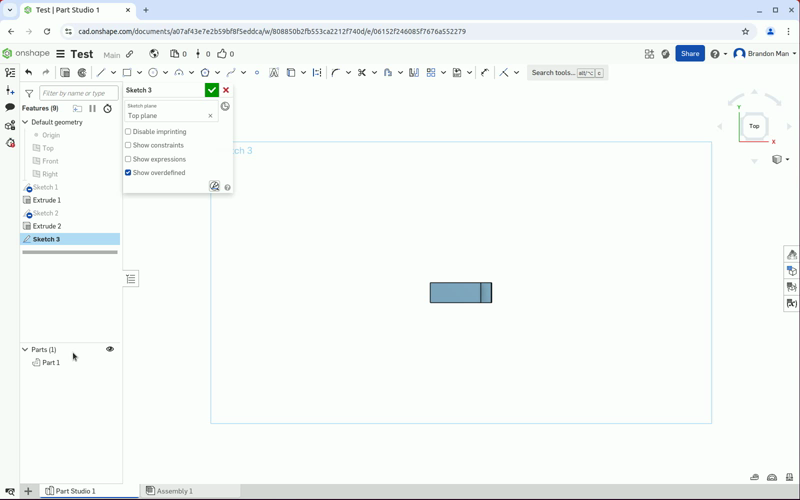
key(y)
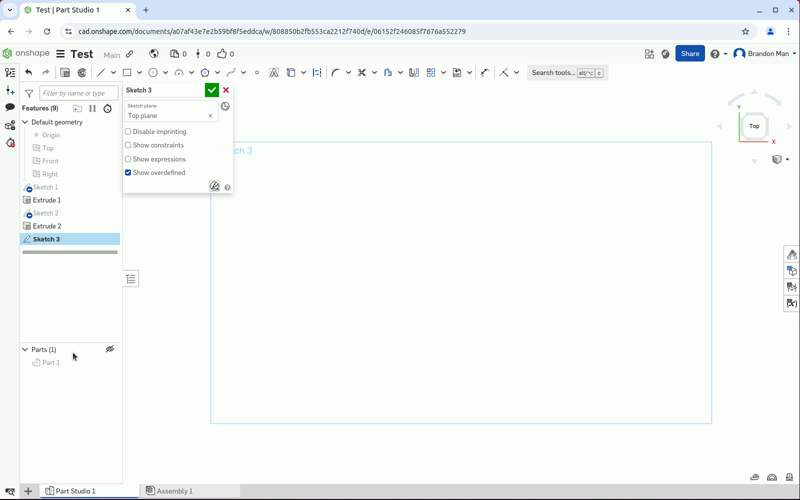
key(l)
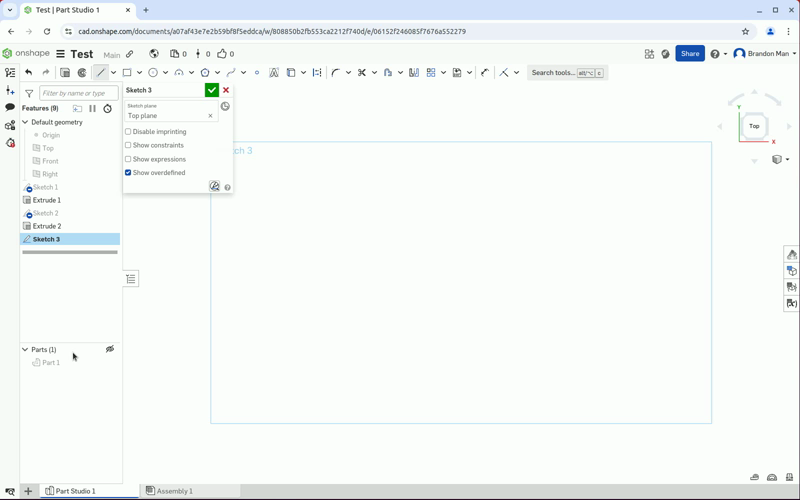
key_down(shift)
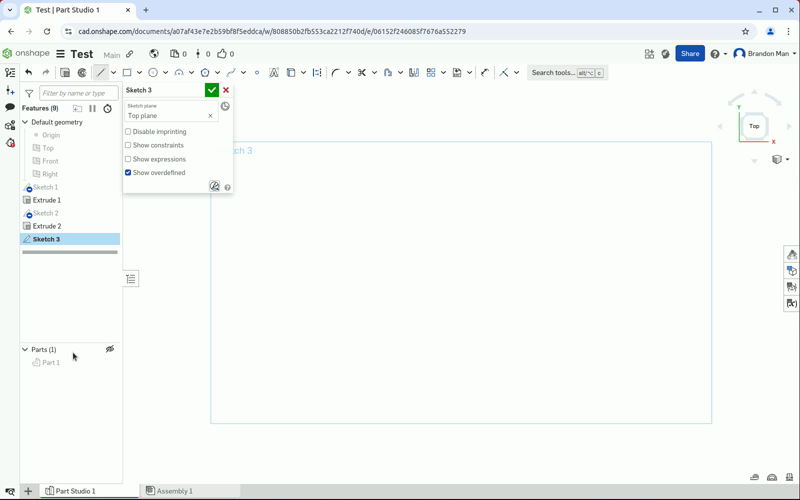
mouse_move(430, 282)
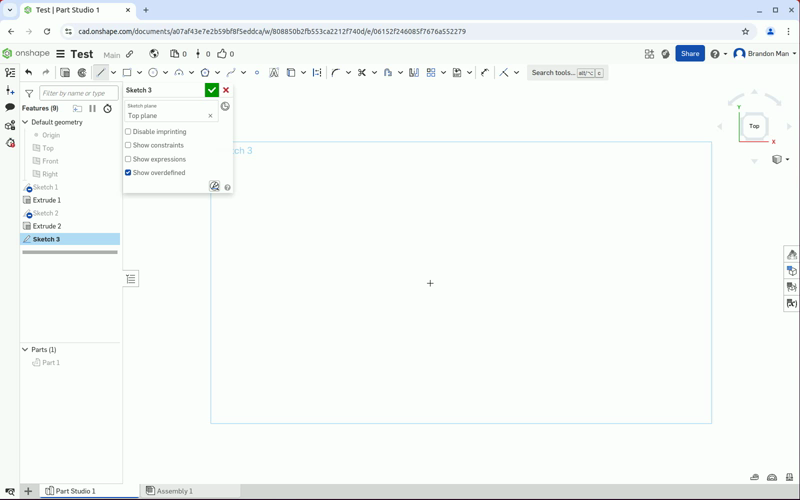
click(430, 282)
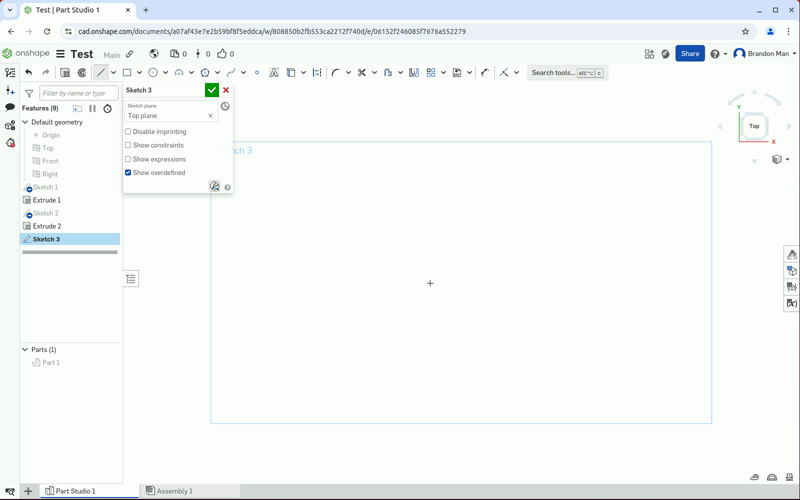
key_up(shift)
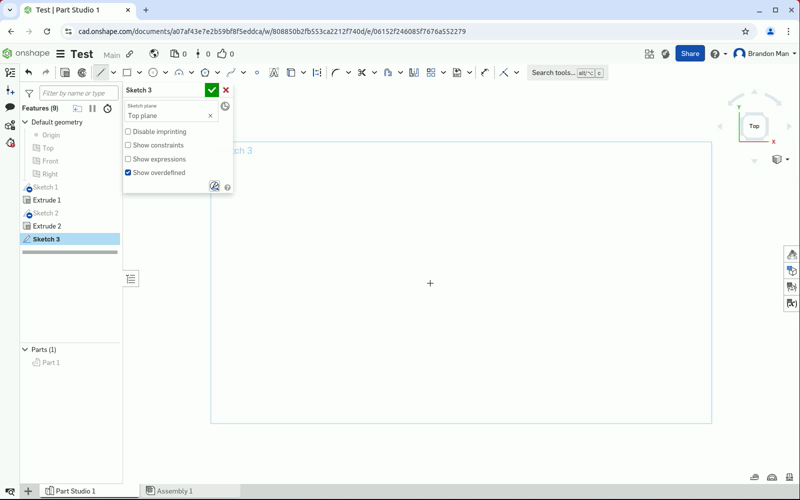
key_down(shift)
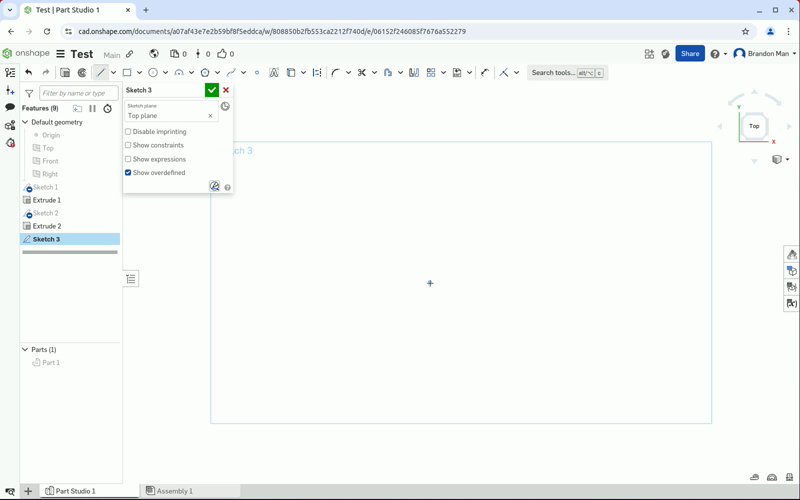
mouse_move(492, 282)
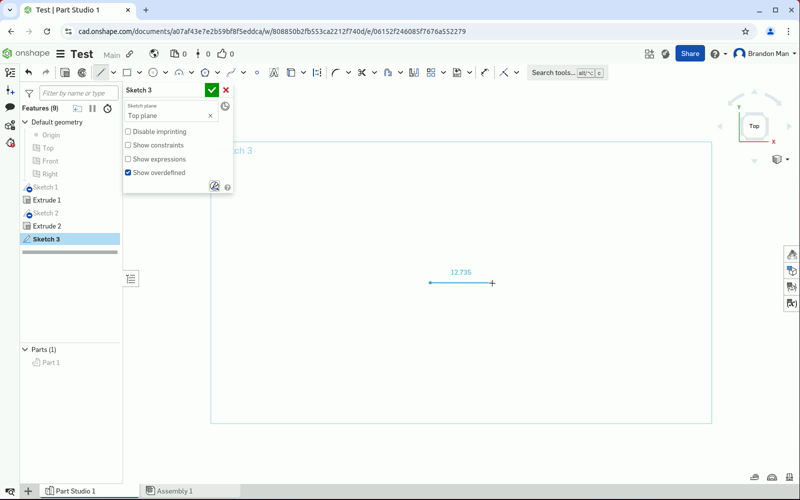
click(492, 282)
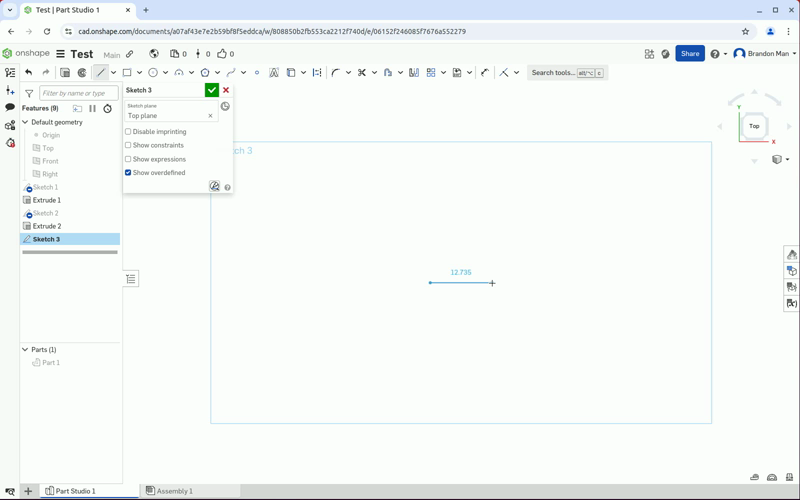
key_up(shift)
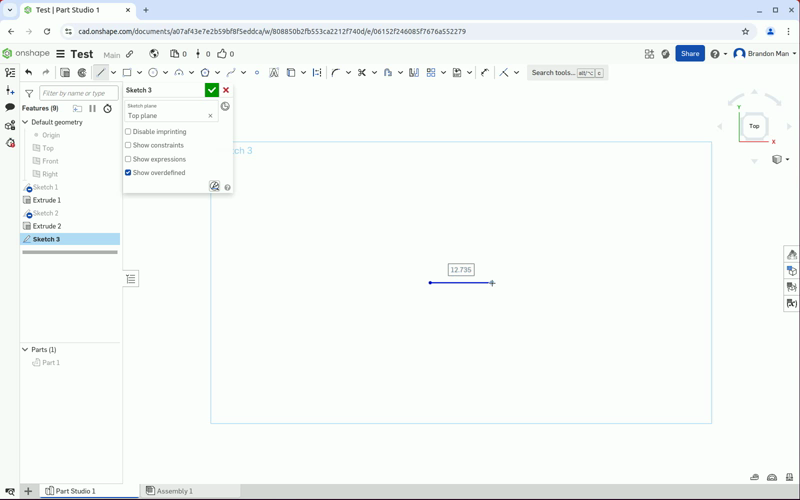
key_down(shift)
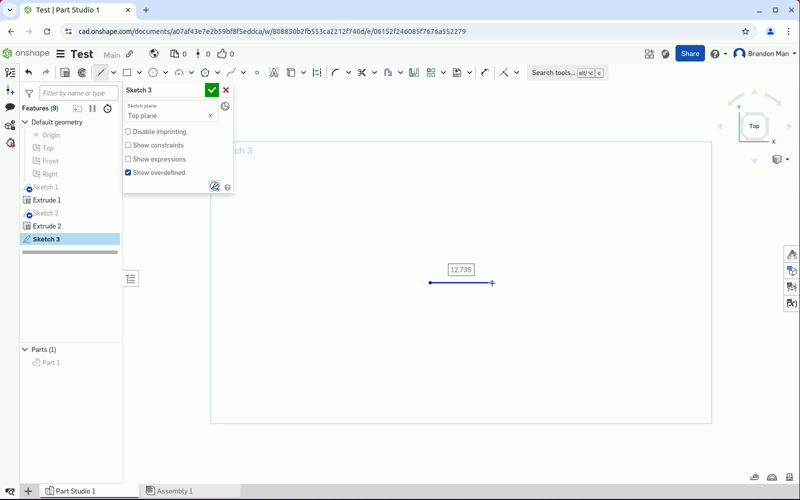
mouse_move(492, 200)
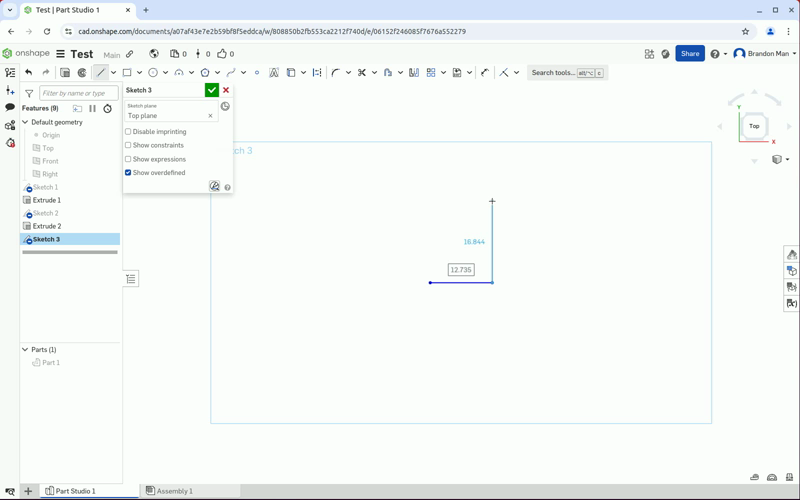
click(492, 200)
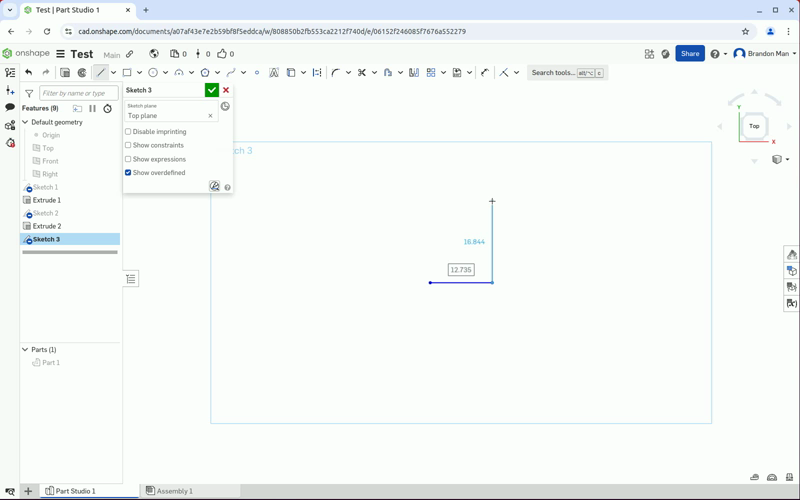
key_up(shift)
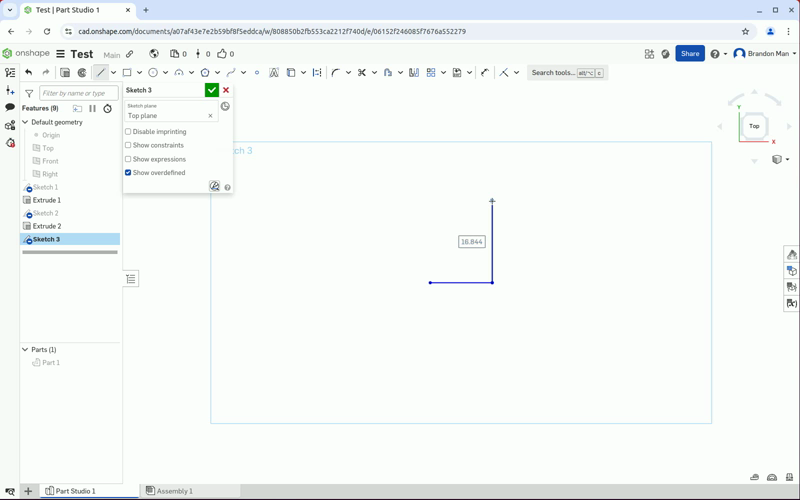
key_down(shift)
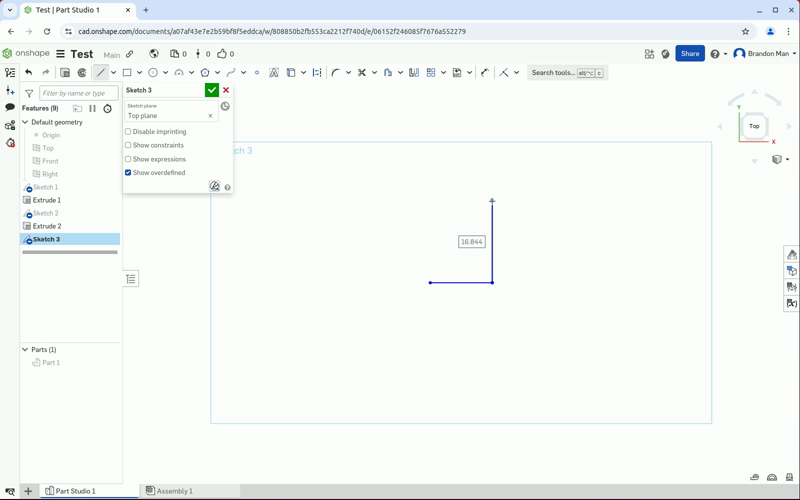
mouse_move(430, 200)
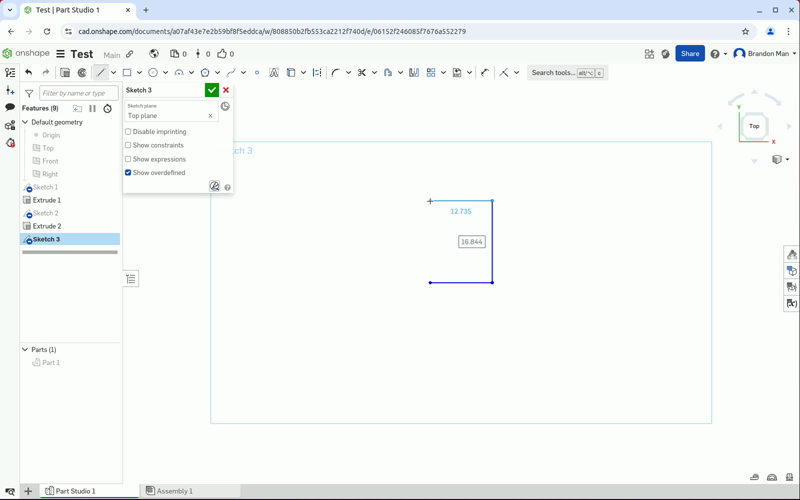
click(430, 200)
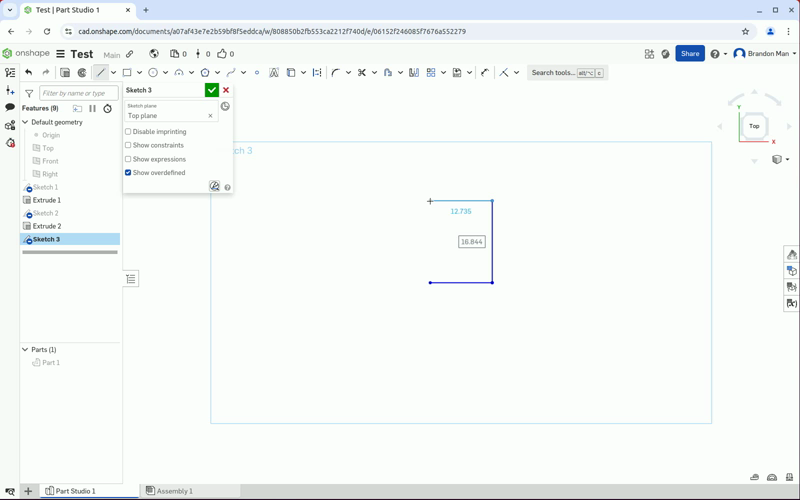
key_up(shift)
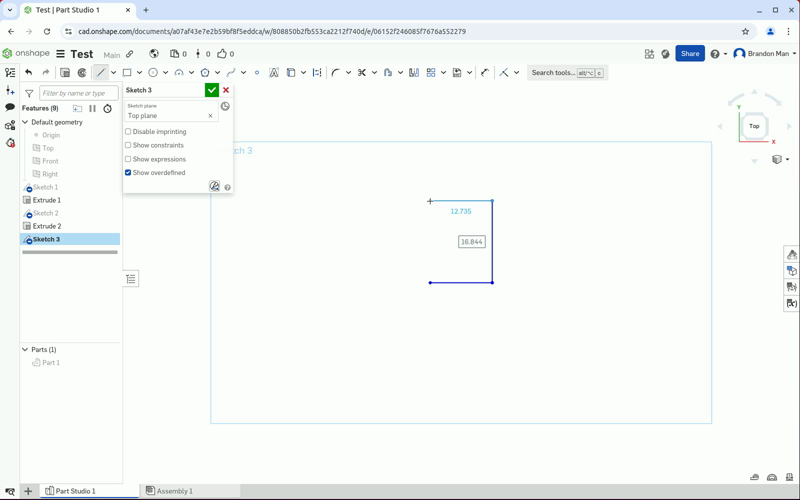
key_down(shift)
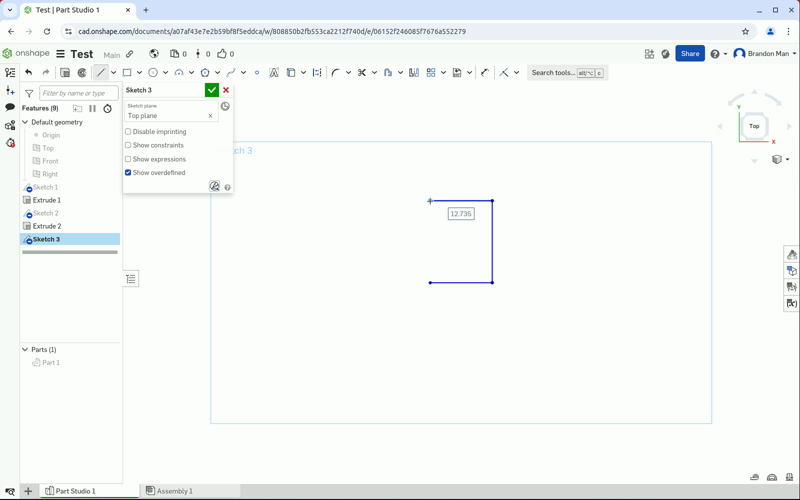
mouse_move(430, 282)
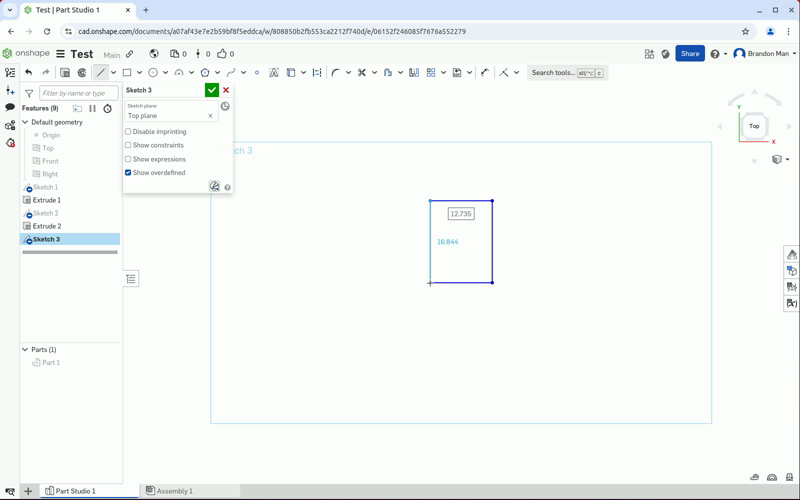
key_up(shift)
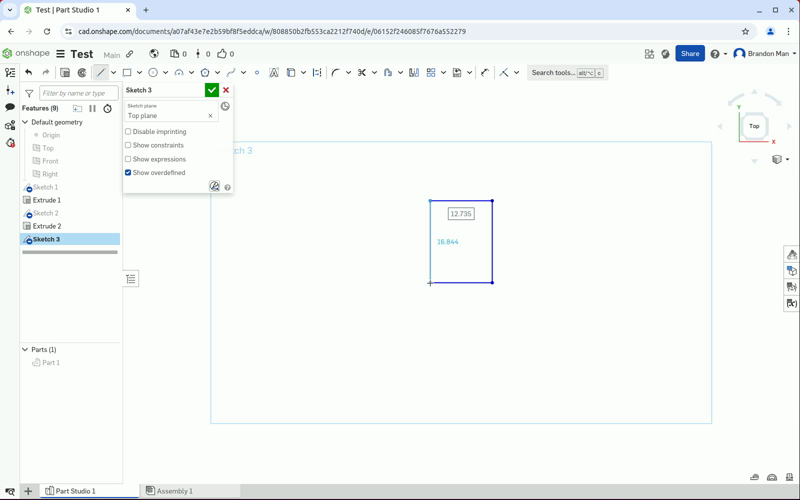
click(430, 282)
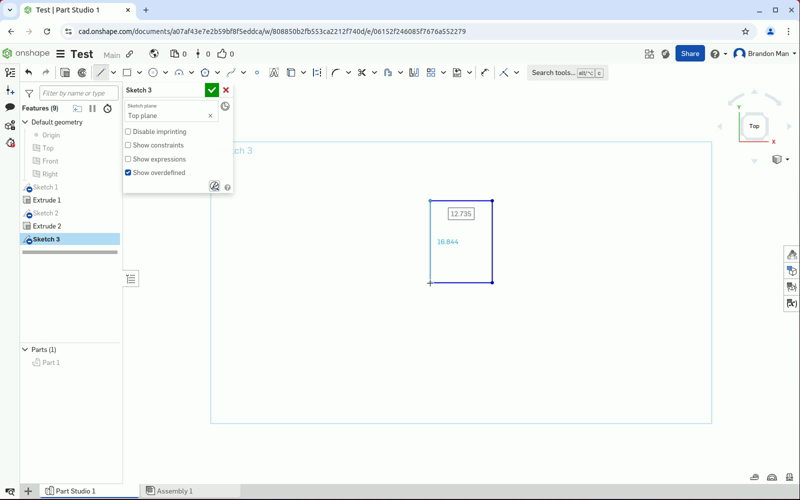
key(esc)
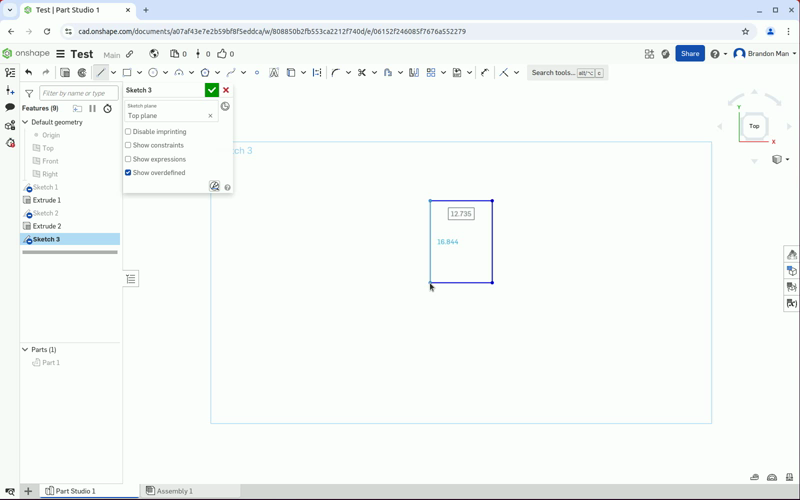
mouse_move(461, 253)
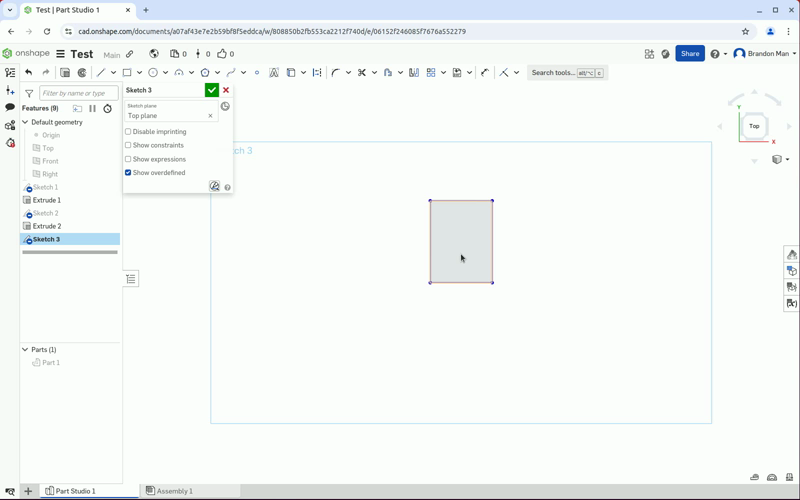
click(461, 253)
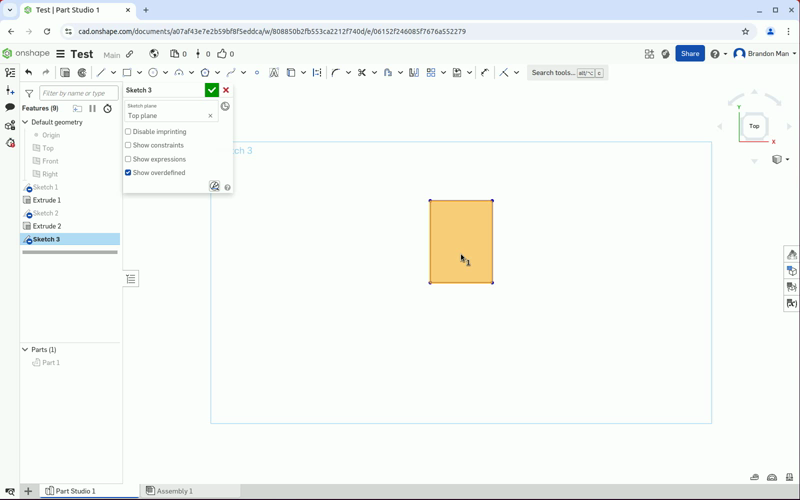
mouse_move(73, 352)
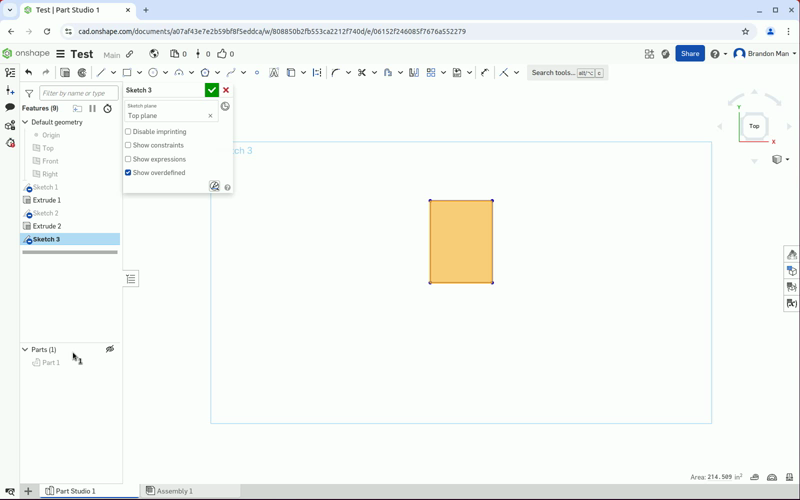
key(shift+y)
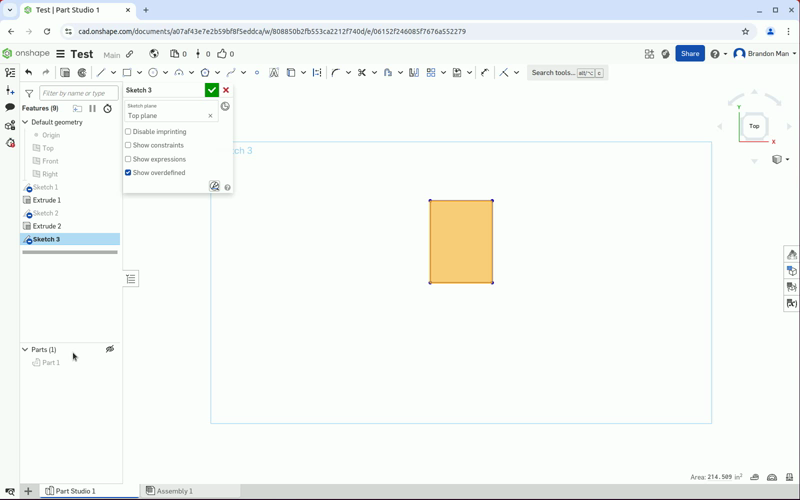
key(shift+e)
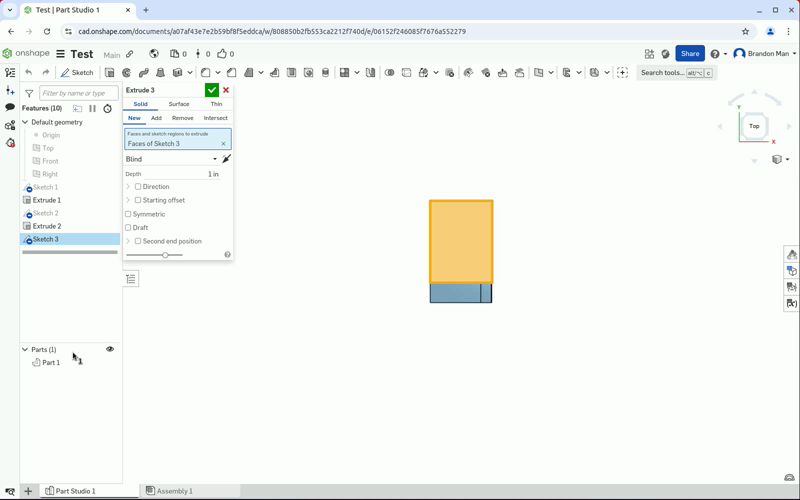
mouse_move(143, 106)
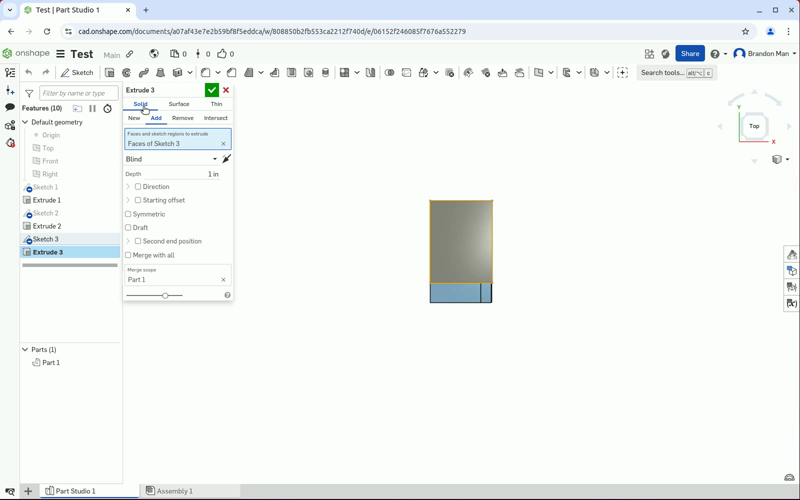
click(143, 106)
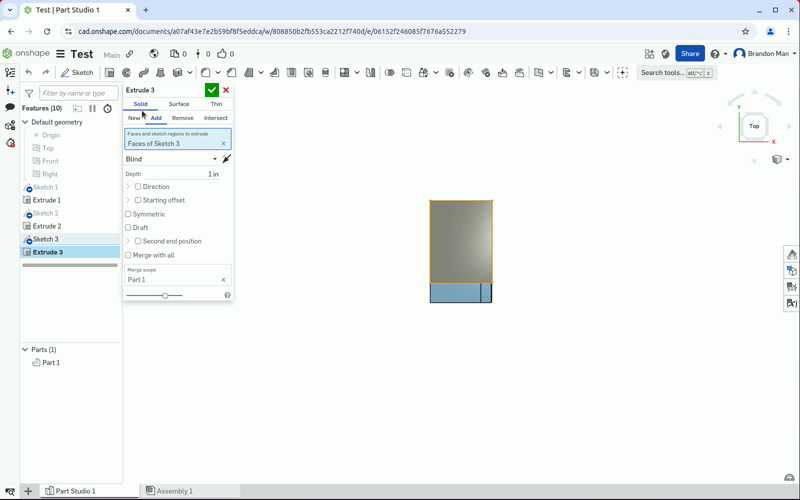
mouse_move(137, 120)
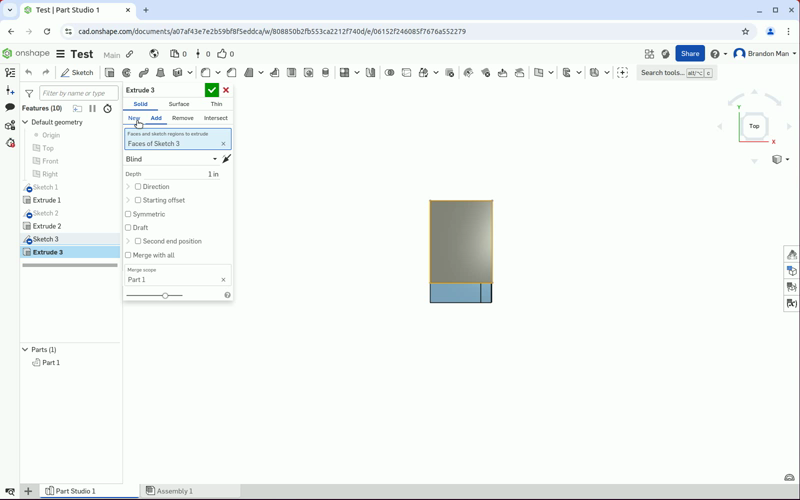
click(137, 120)
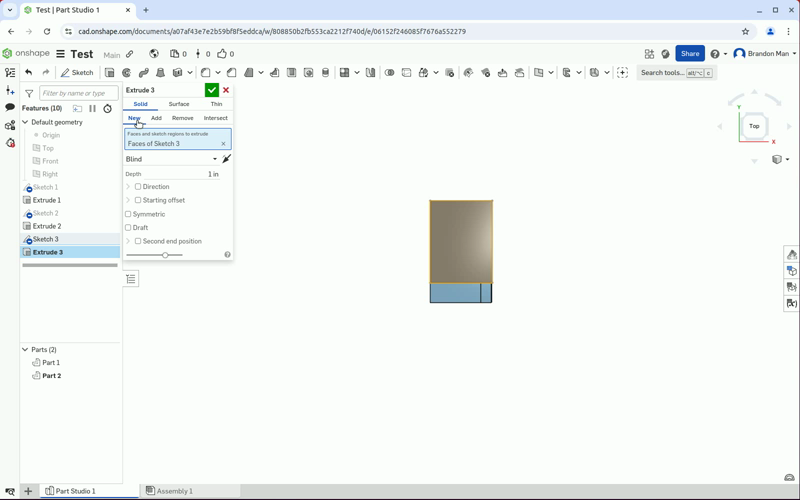
key(tab, 4)
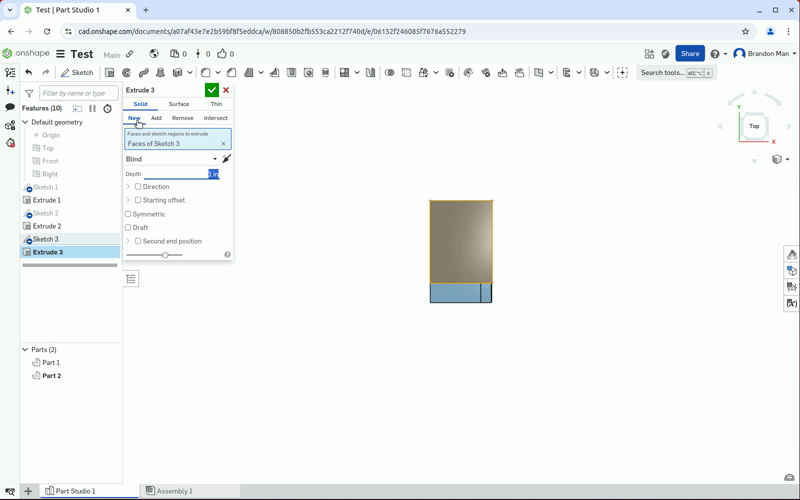
text(-4.092)
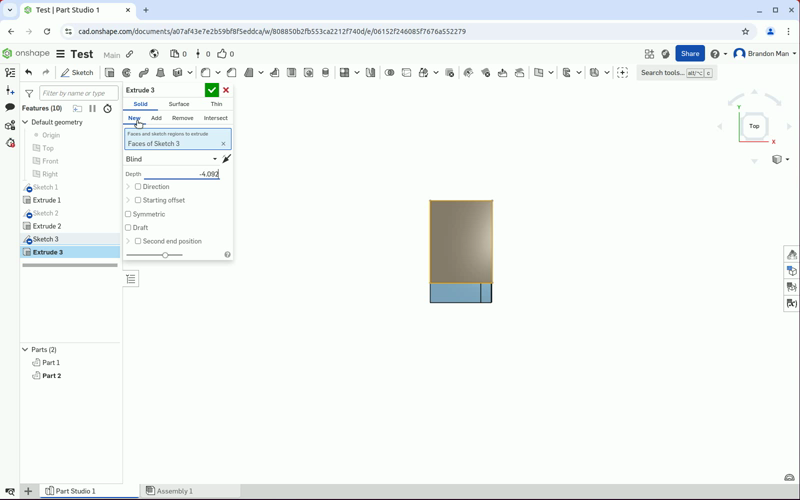
key(enter)
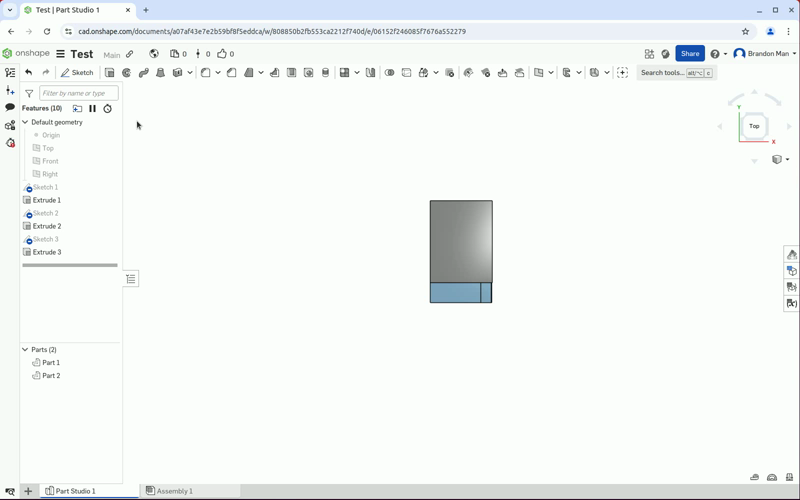
key(shift+h)
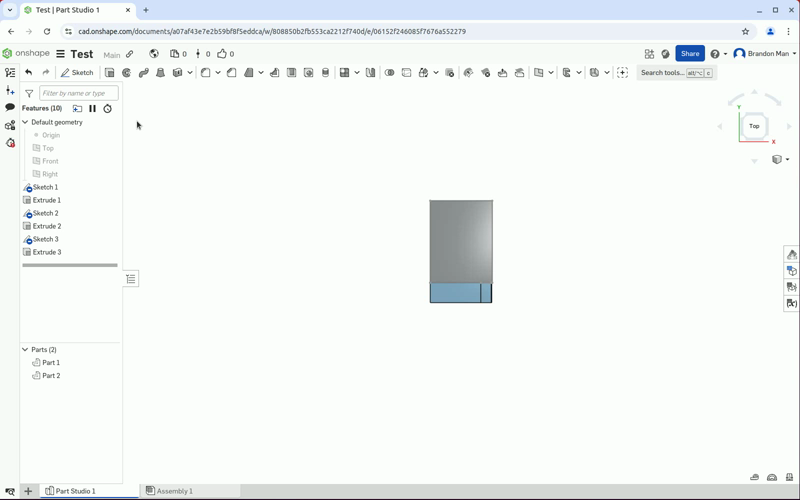
key(shift+h)
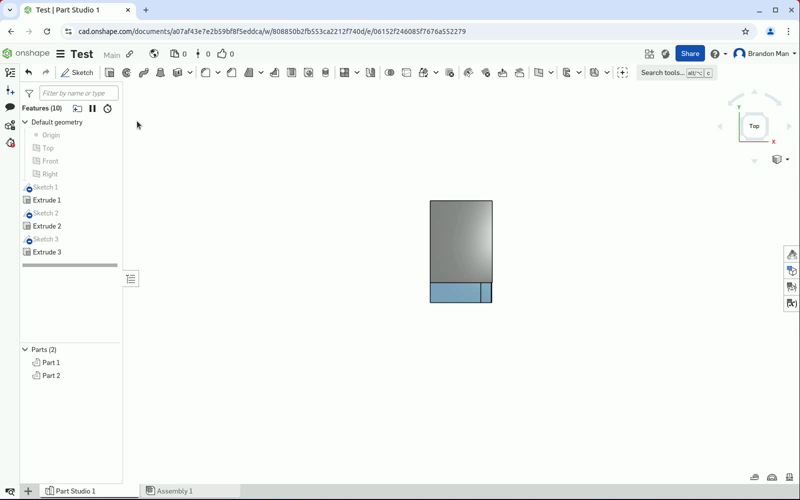
mouse_move(73, 189)
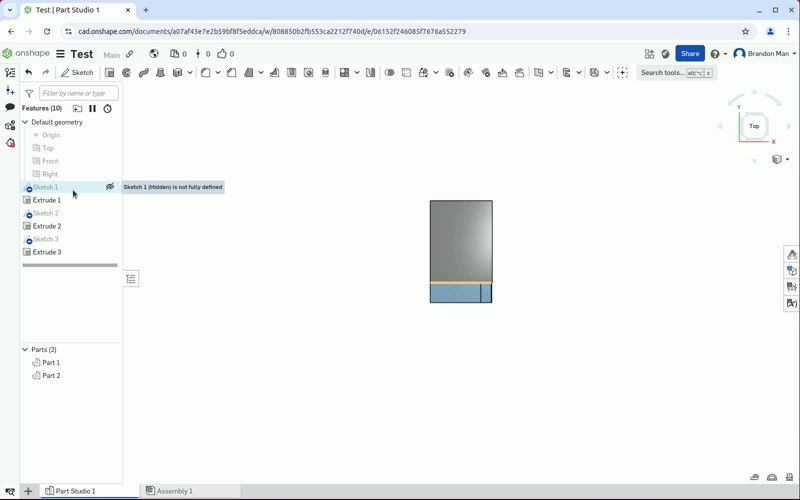
click(73, 189)
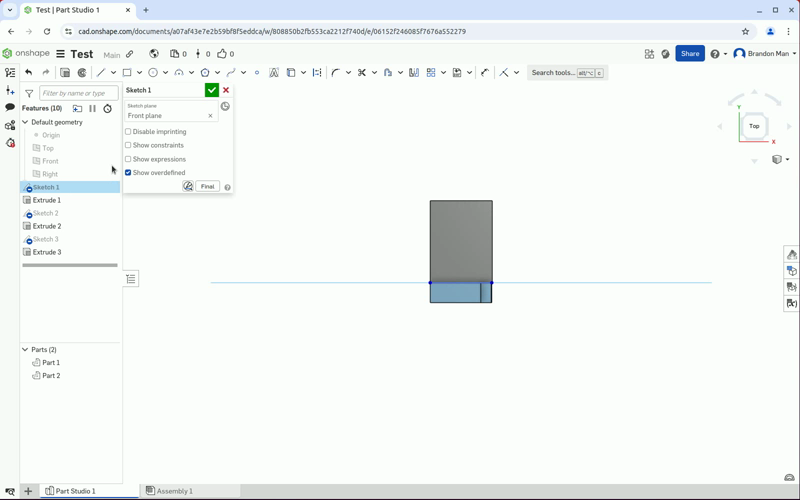
mouse_move(229, 92)
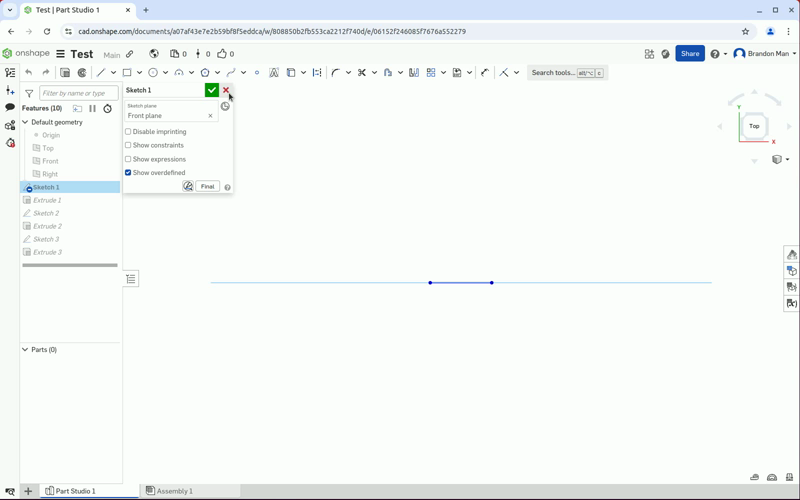
click(229, 92)
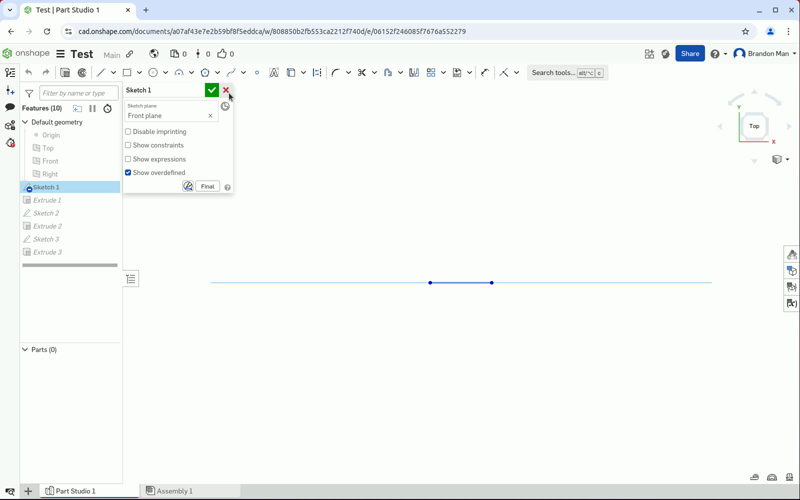
key(shift+s)
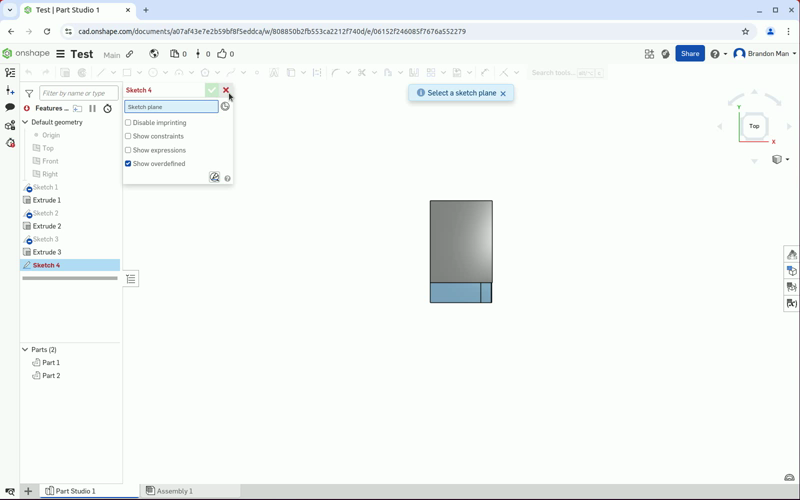
mouse_move(73, 150)
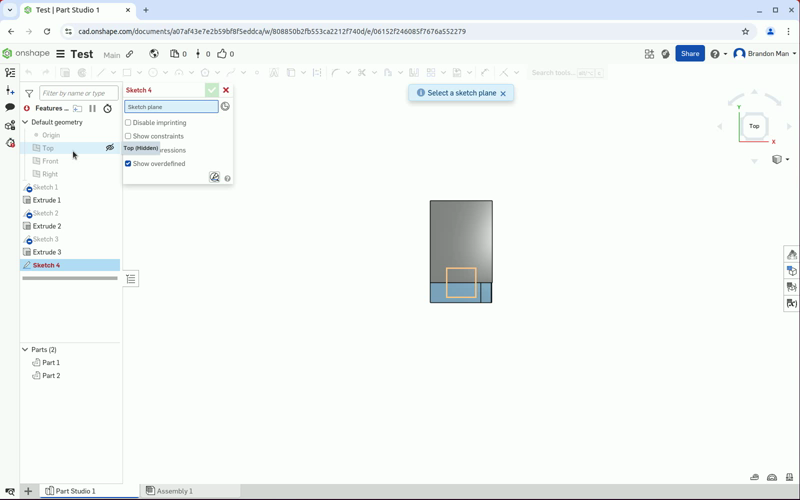
click(73, 150)
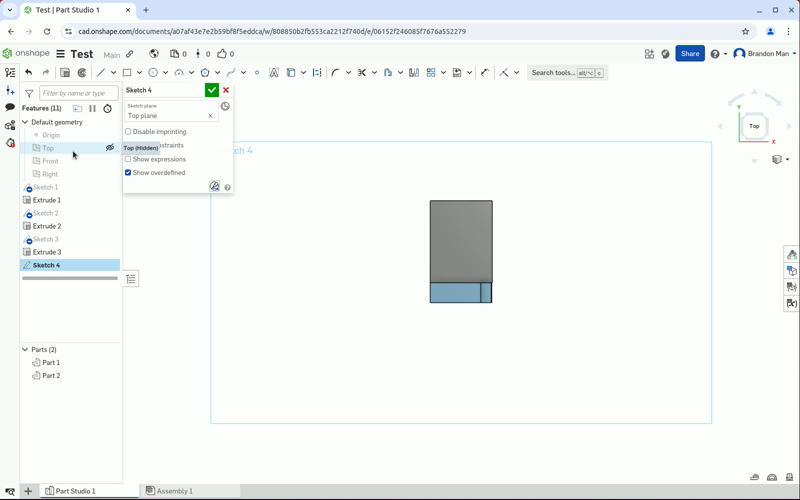
mouse_move(73, 352)
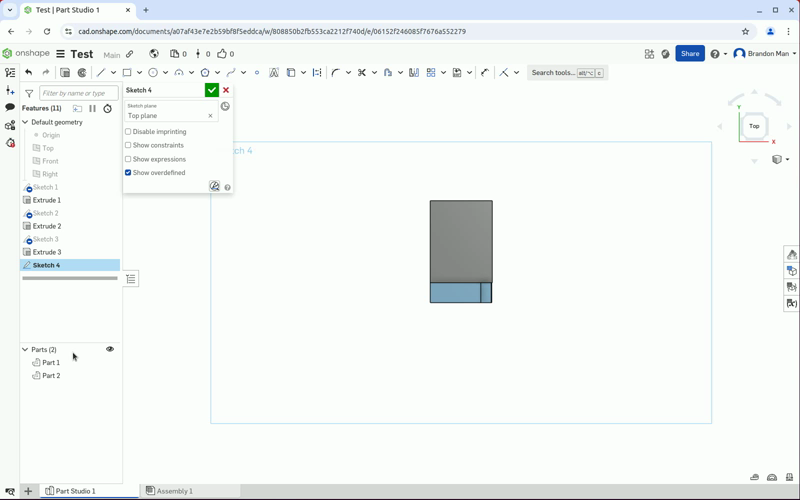
key(y)
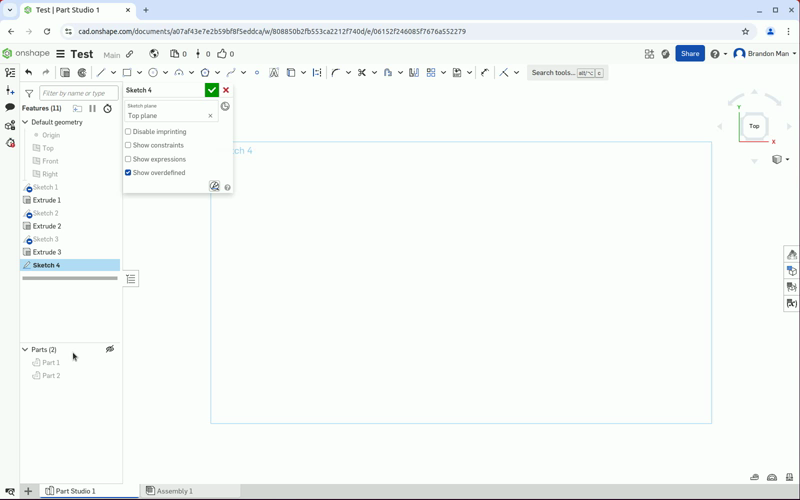
key(l)
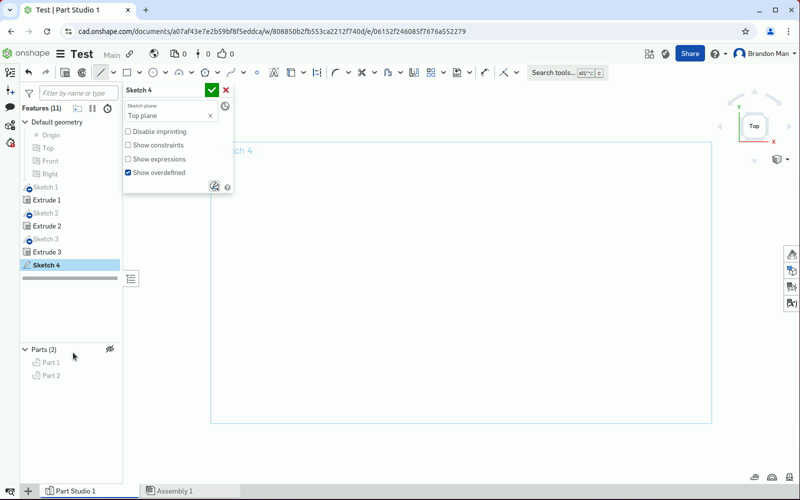
key_down(shift)
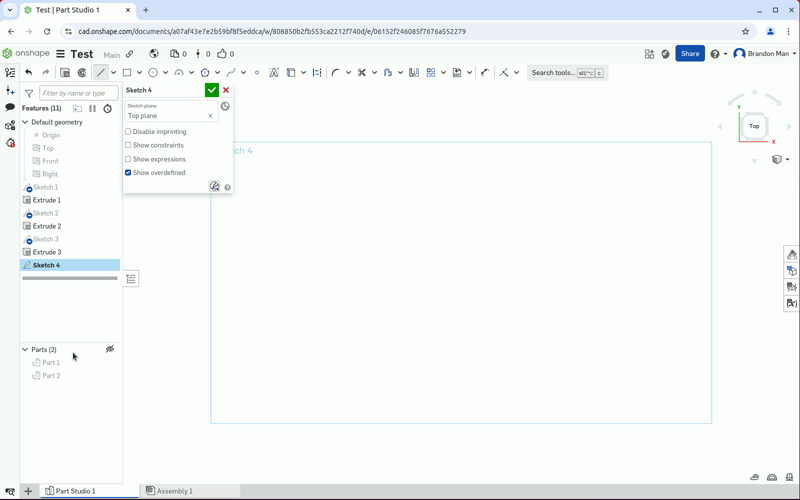
mouse_move(430, 200)
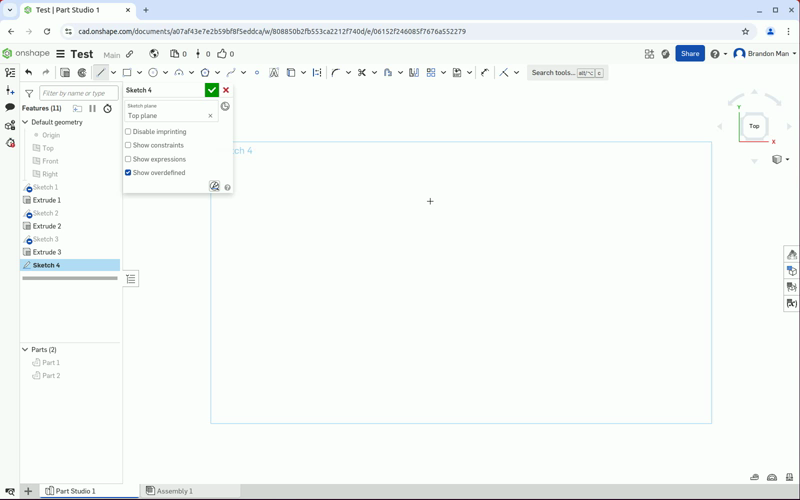
click(430, 200)
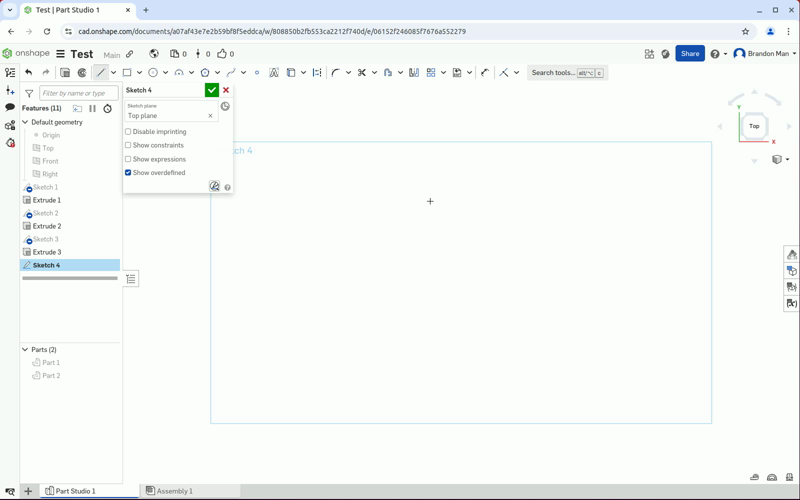
key_up(shift)
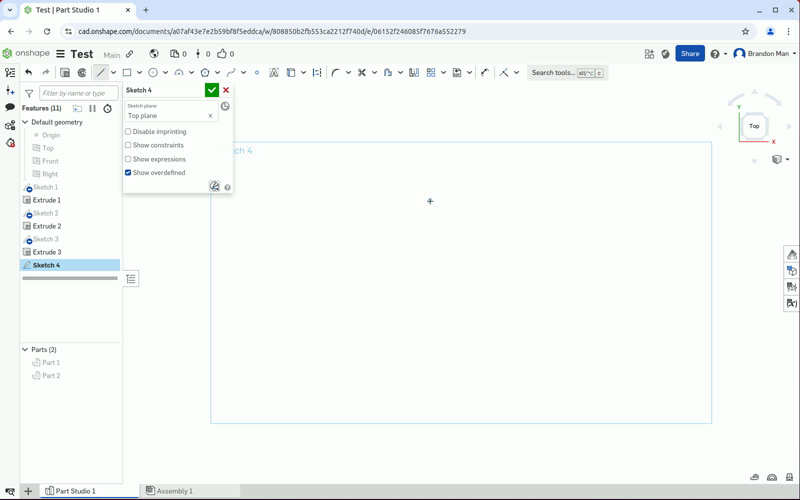
key_down(shift)
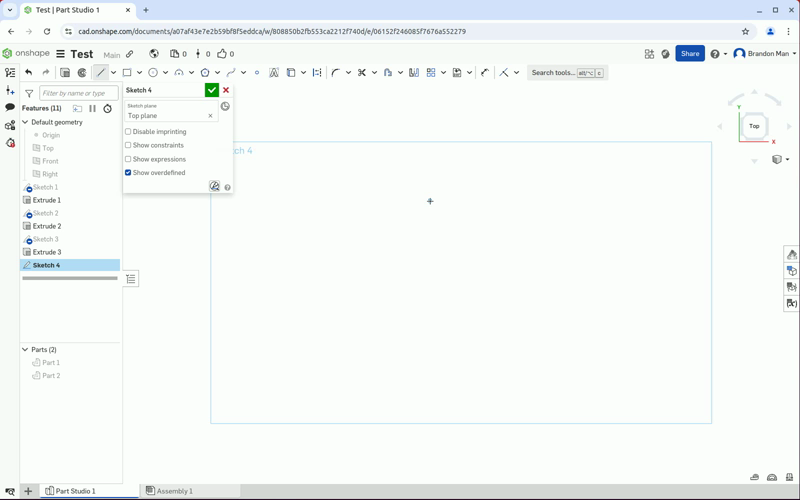
mouse_move(491, 200)
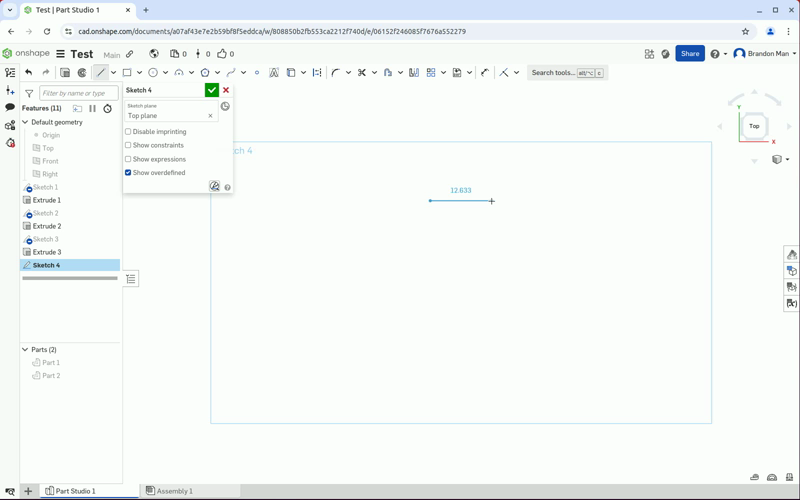
click(491, 200)
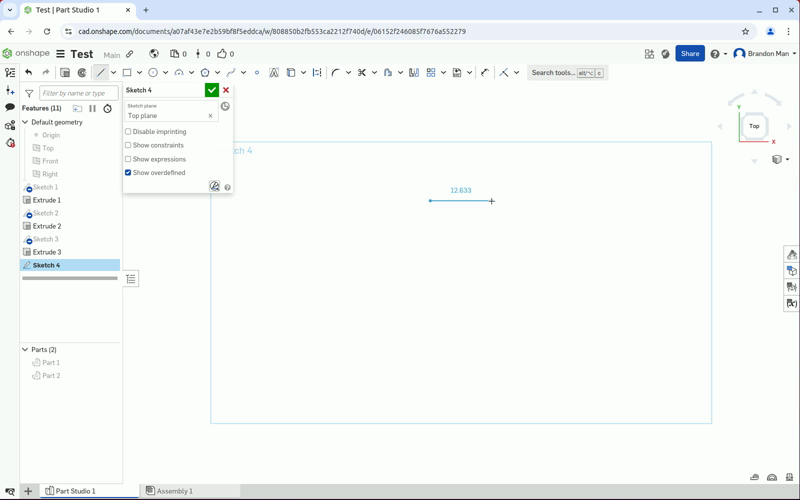
key_up(shift)
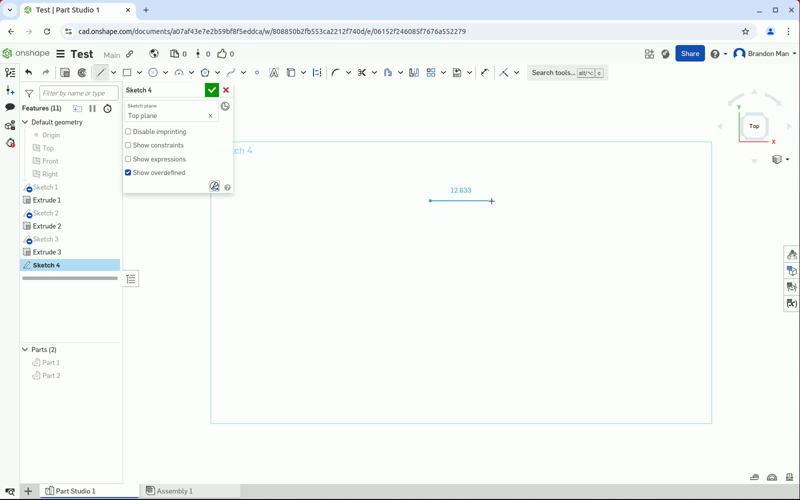
key(esc)
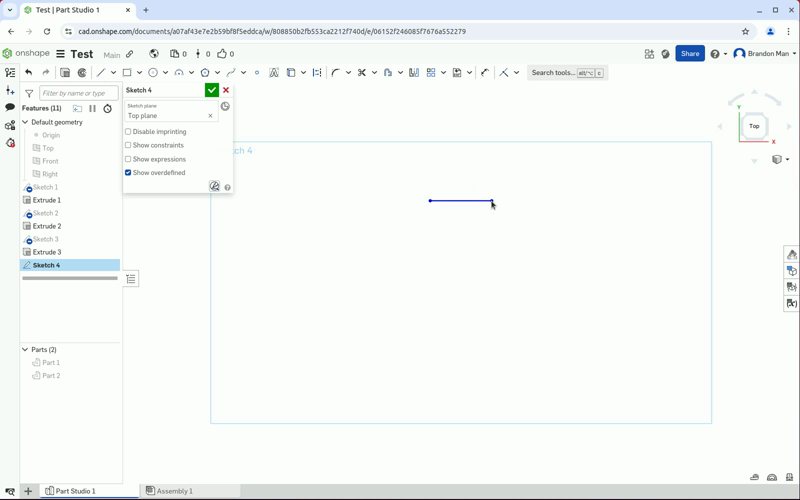
key(a)
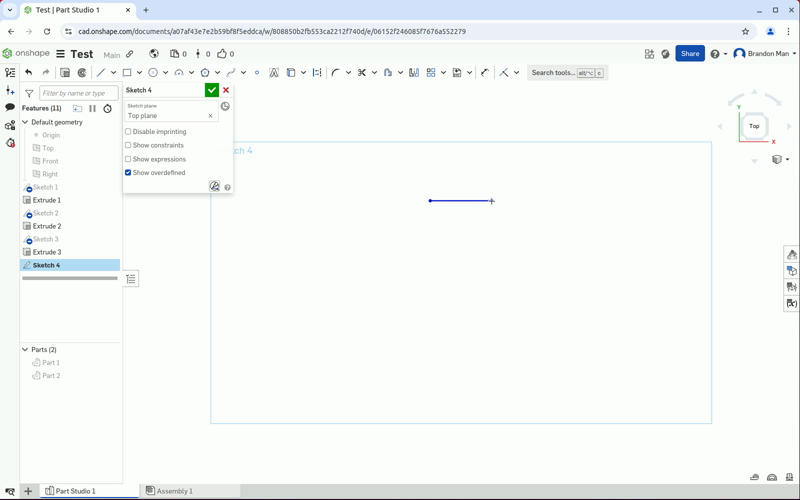
mouse_move(491, 200)
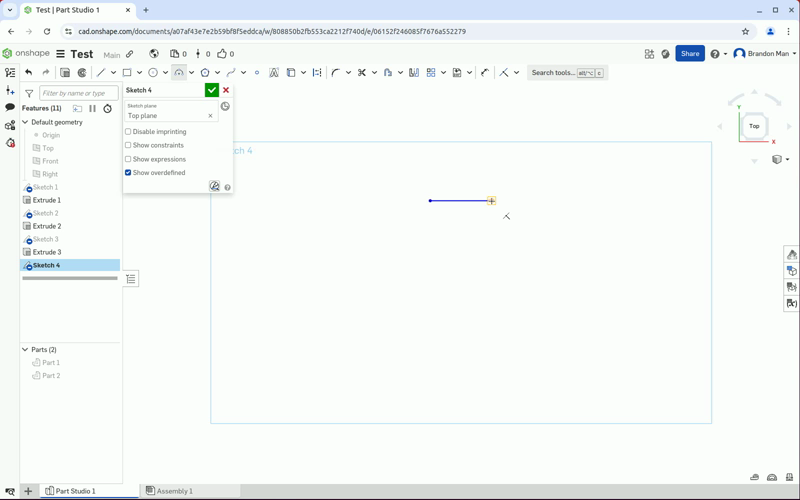
click(491, 200)
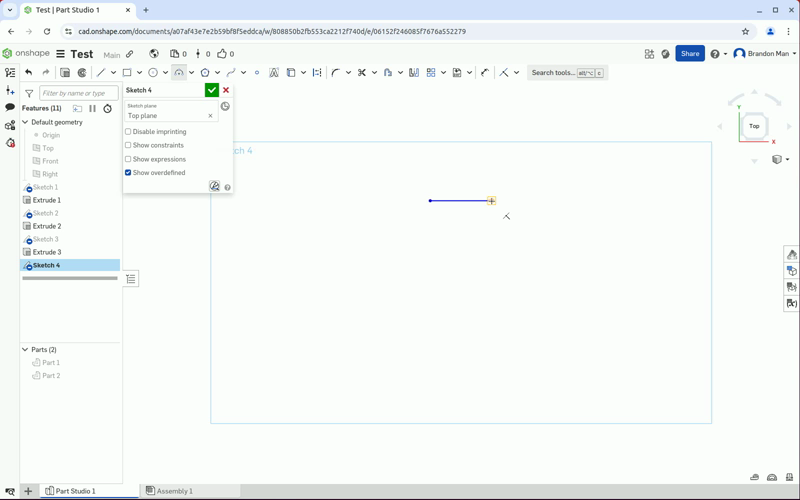
mouse_move(430, 200)
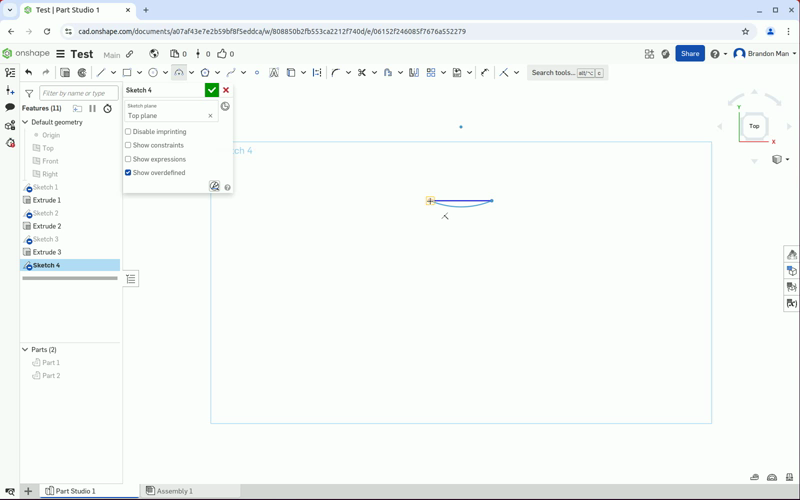
click(430, 200)
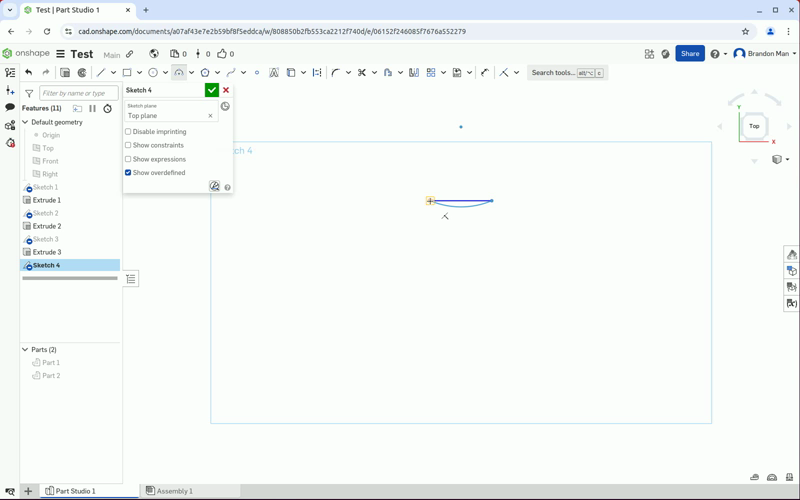
key_down(shift)
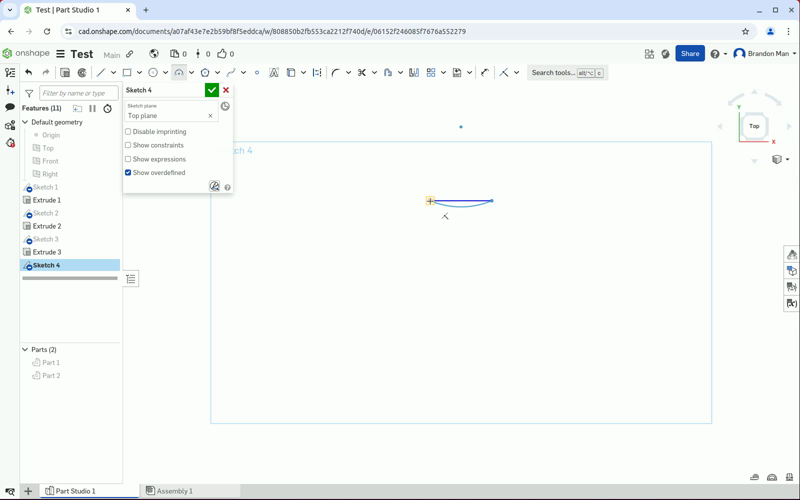
mouse_move(461, 170)
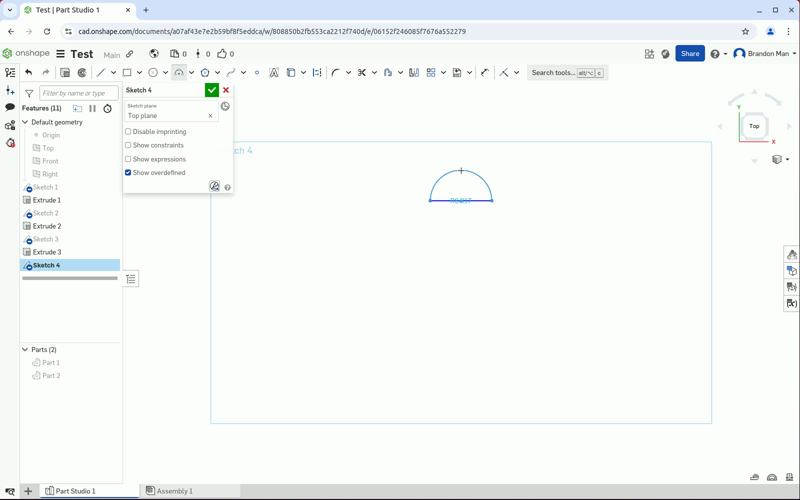
click(461, 170)
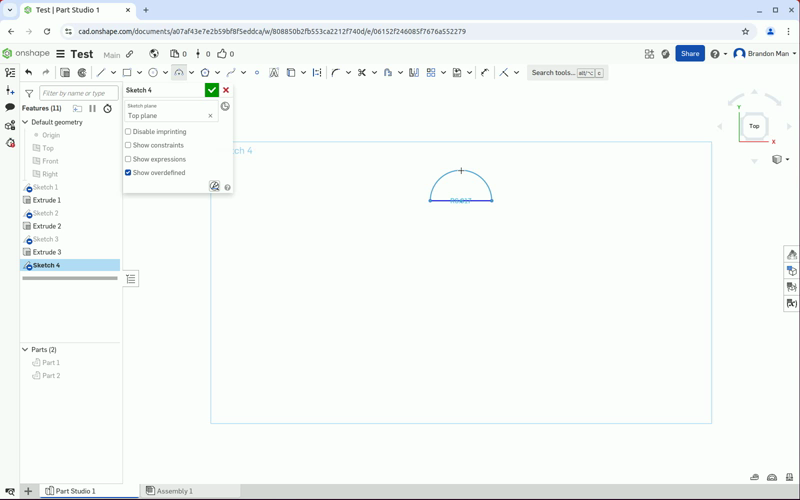
key_up(shift)
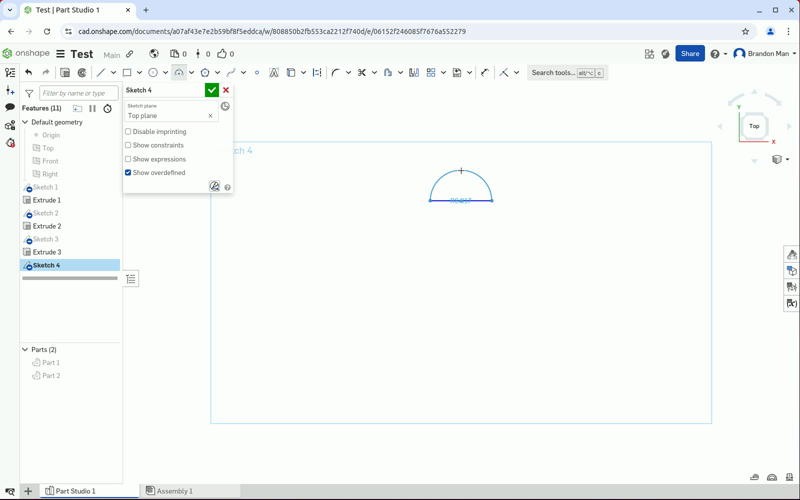
key(esc)
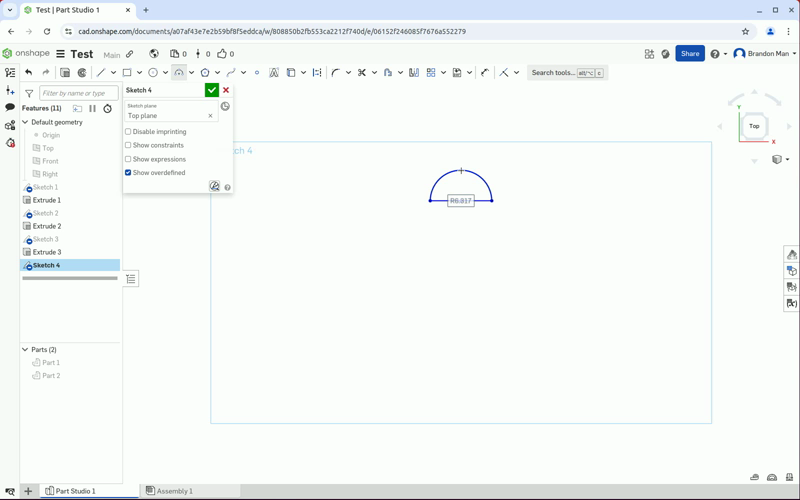
mouse_move(483, 182)
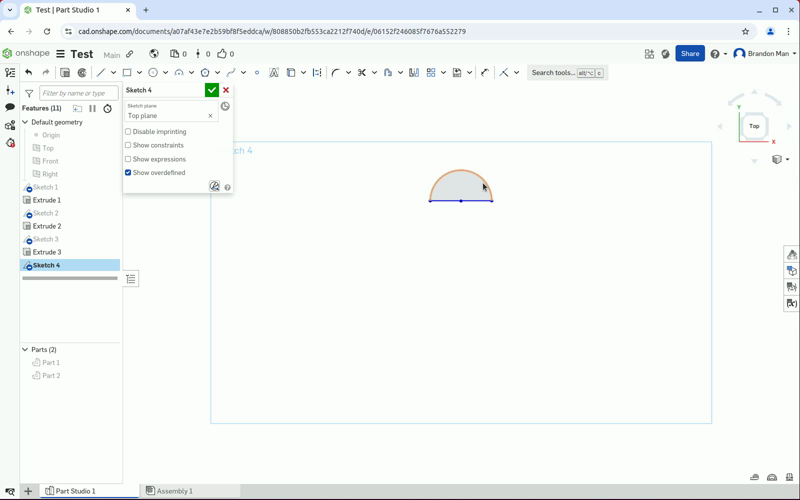
scroll(6)
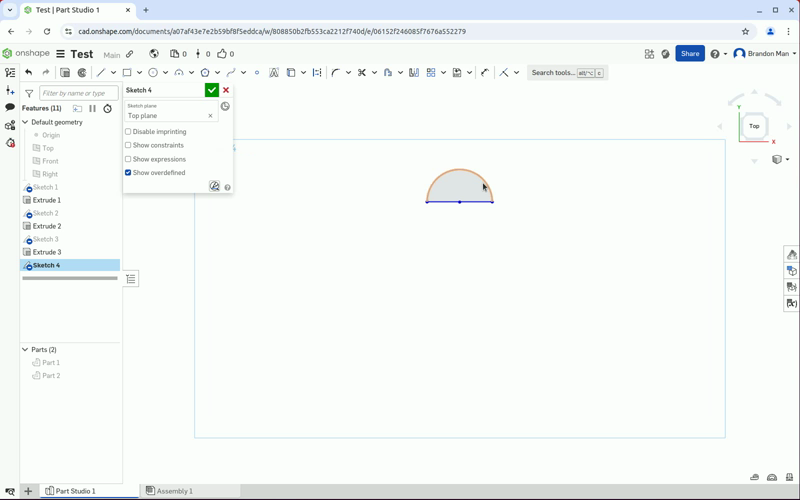
scroll(6)
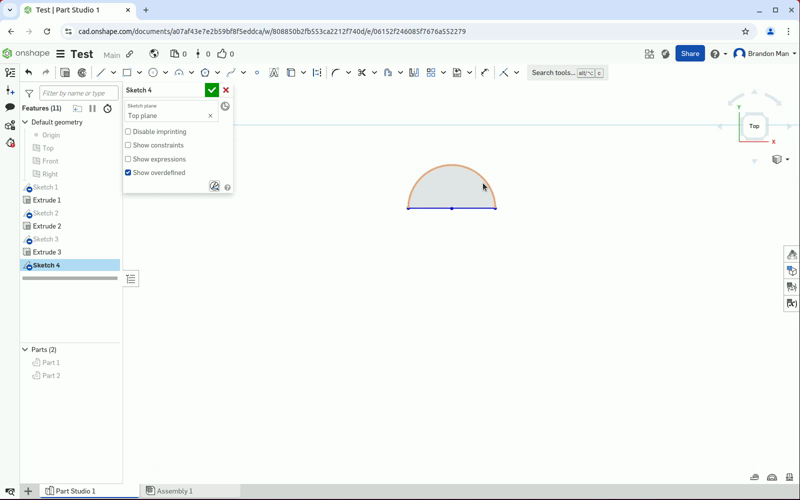
scroll(6)
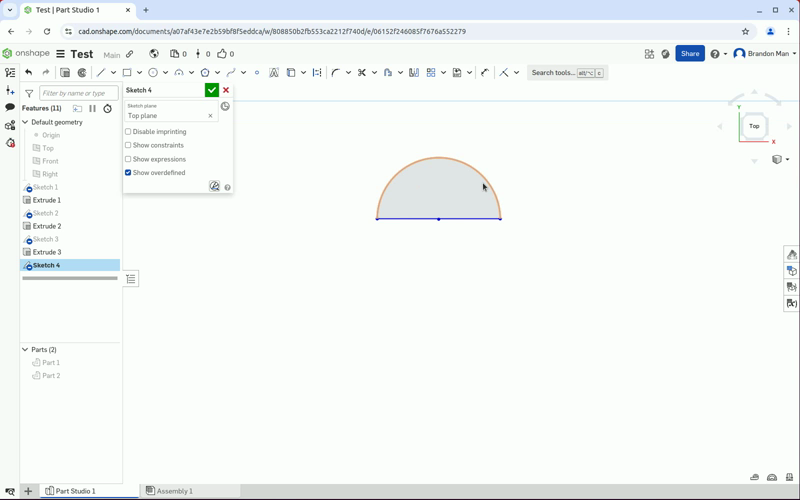
scroll(6)
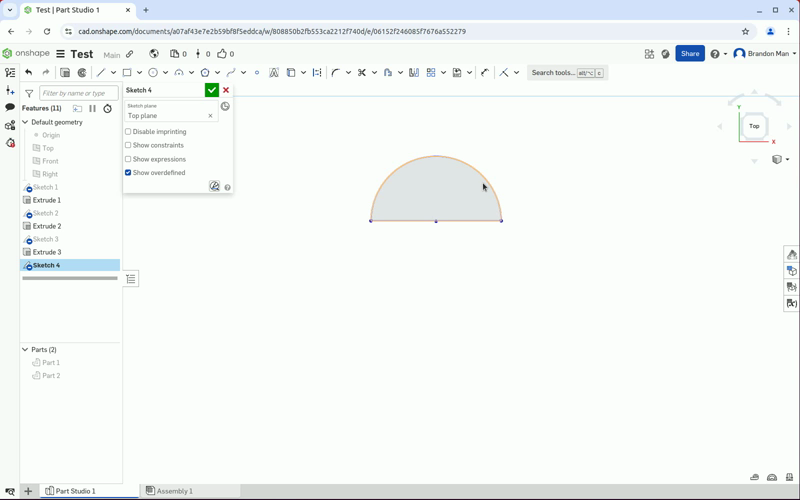
scroll(6)
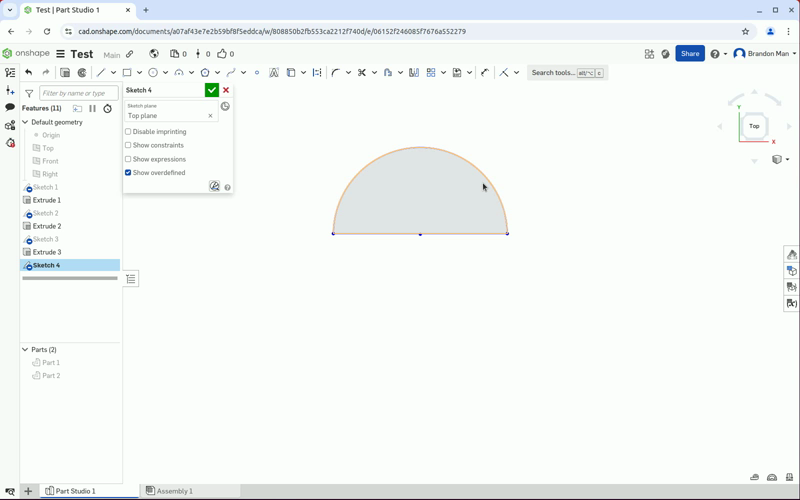
scroll(6)
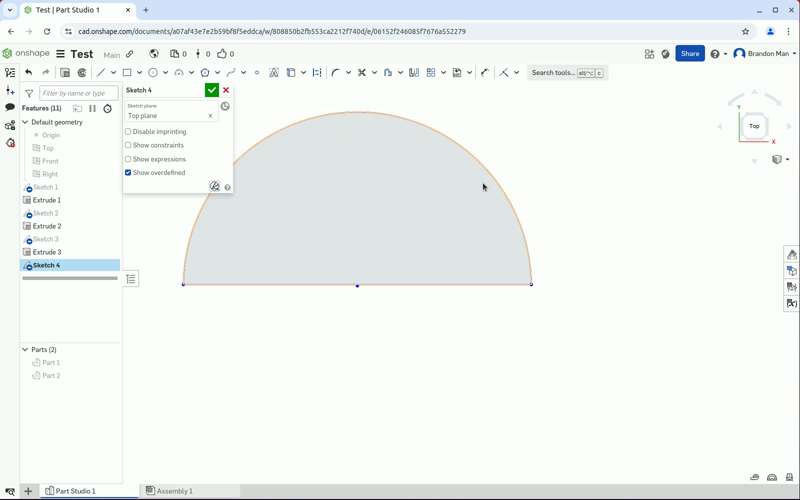
scroll(6)
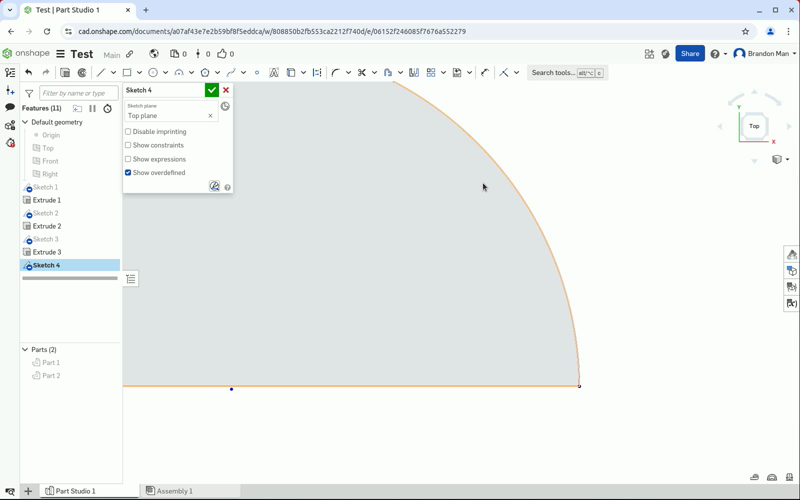
click(483, 182)
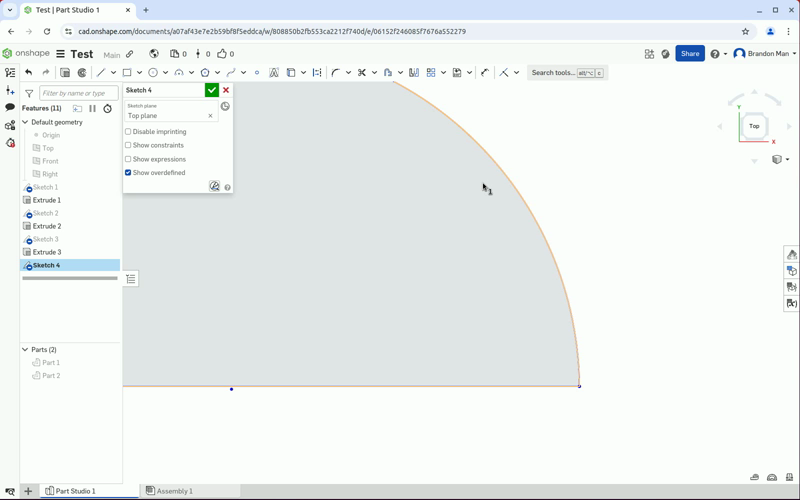
scroll(-6)
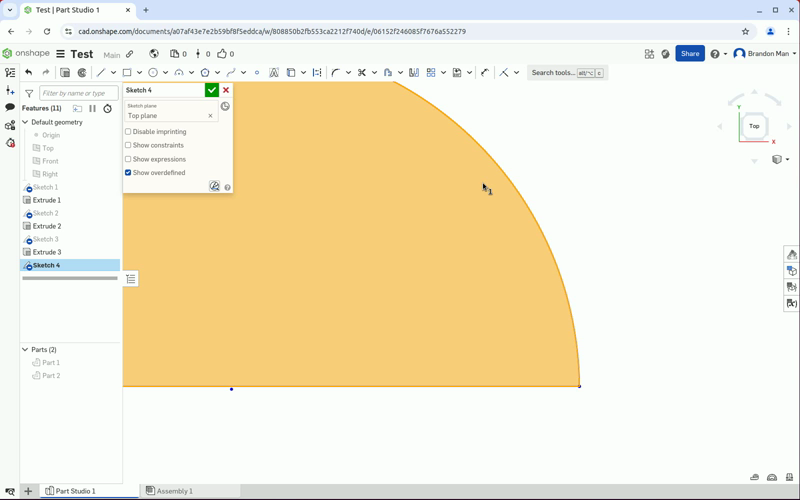
scroll(-6)
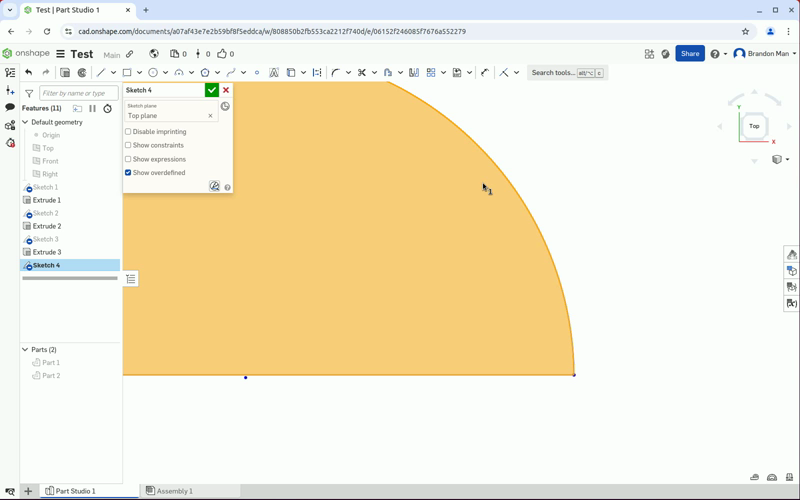
scroll(-6)
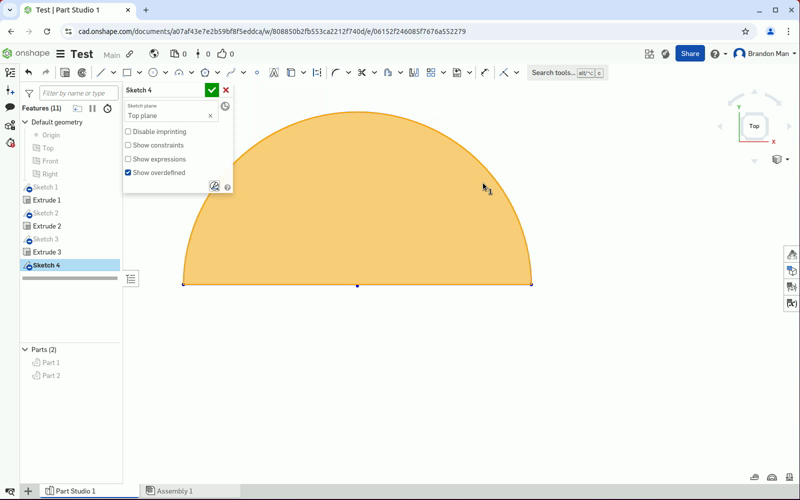
scroll(-6)
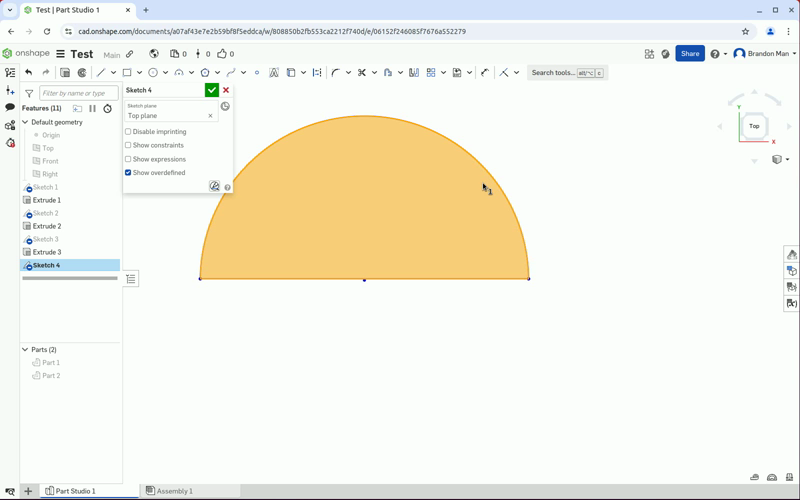
scroll(-6)
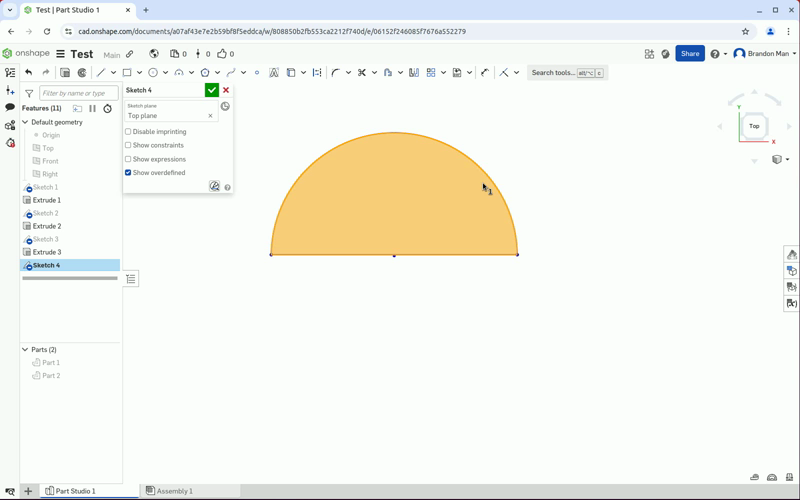
scroll(-6)
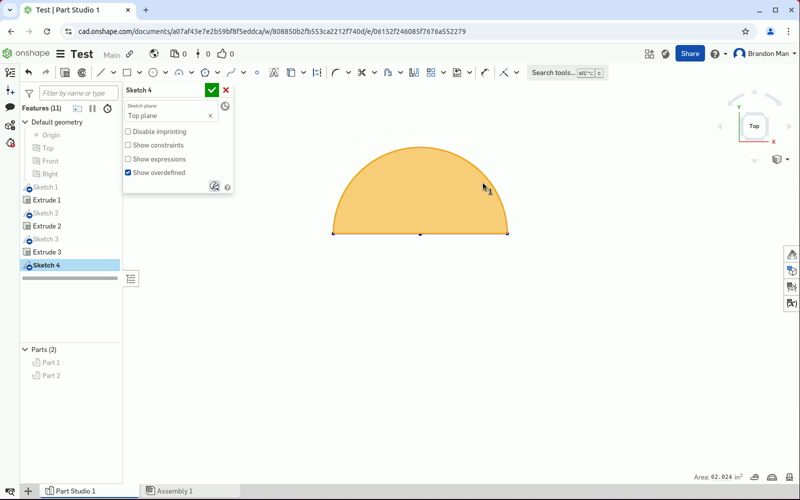
scroll(-6)
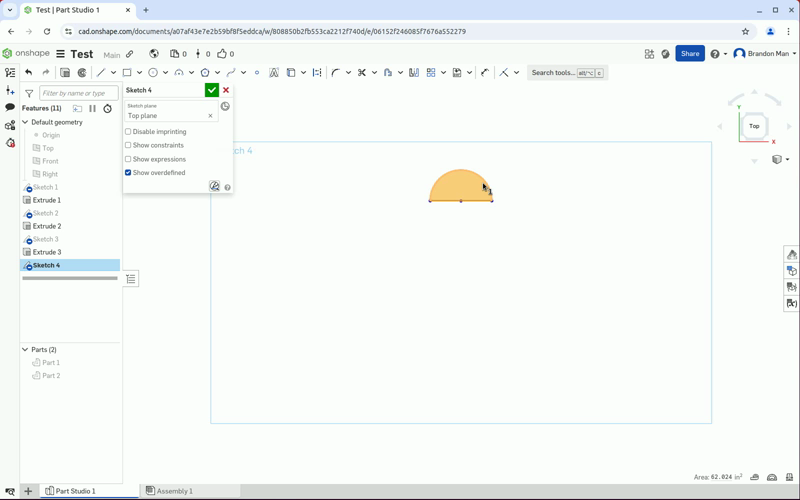
mouse_move(73, 352)
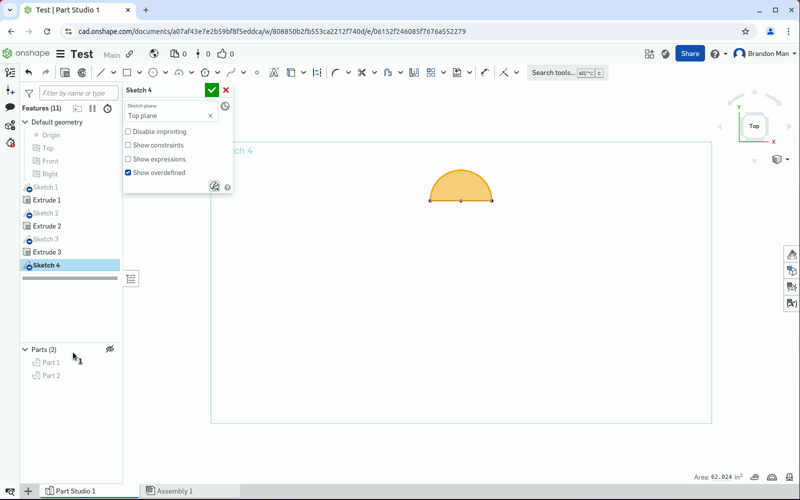
key(shift+y)
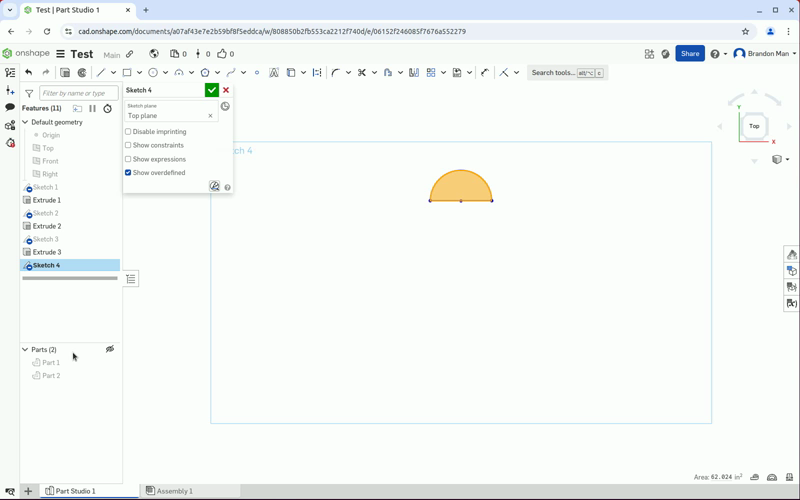
key(shift+e)
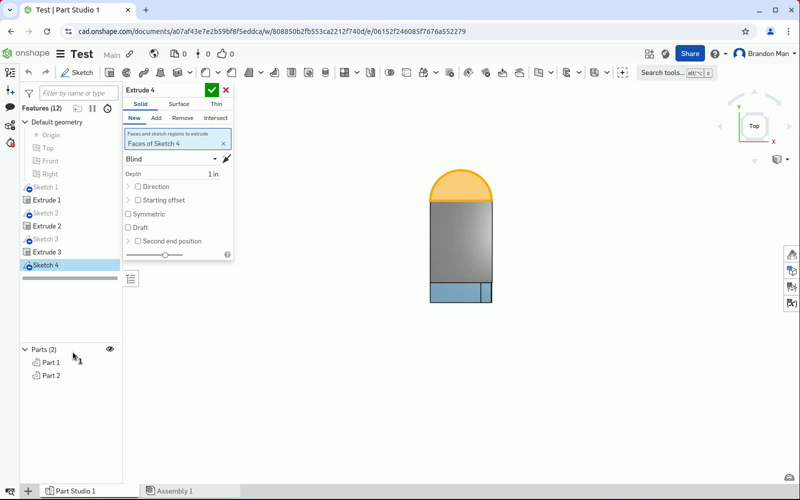
mouse_move(143, 106)
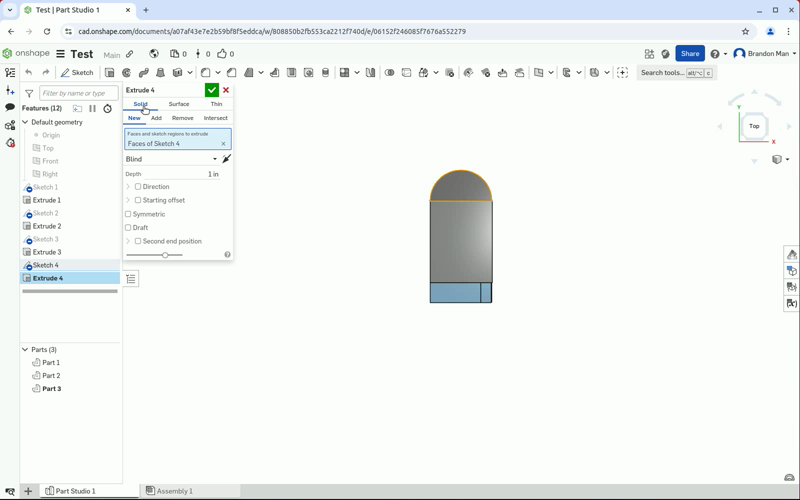
click(143, 106)
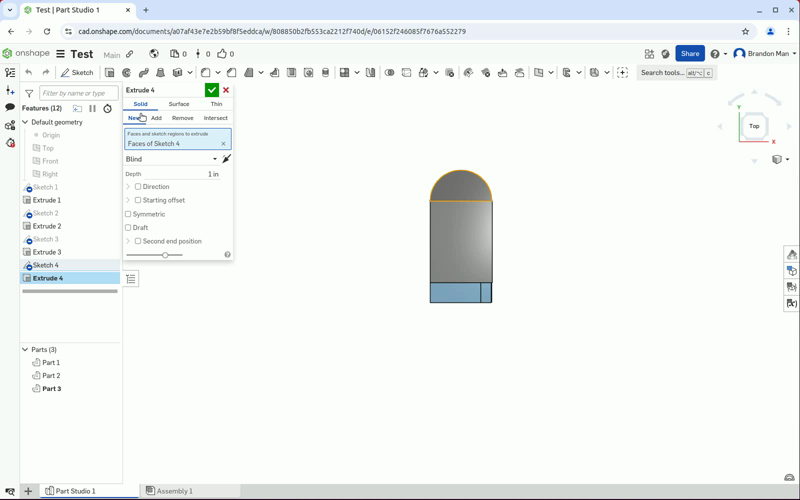
mouse_move(137, 120)
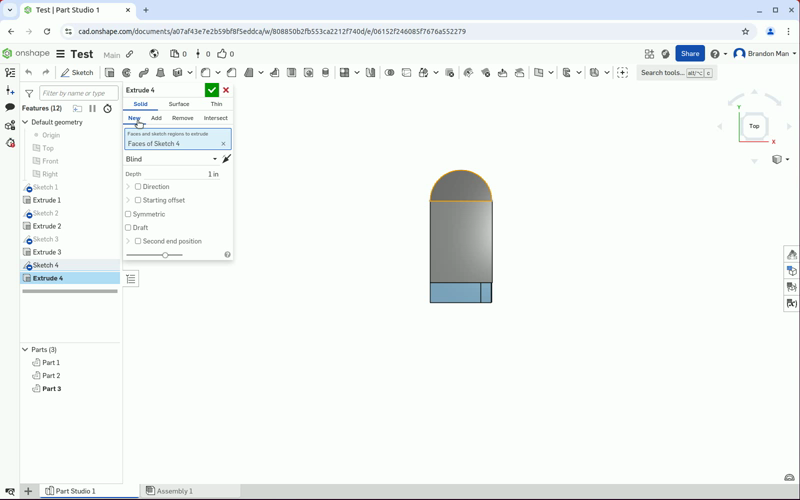
click(137, 120)
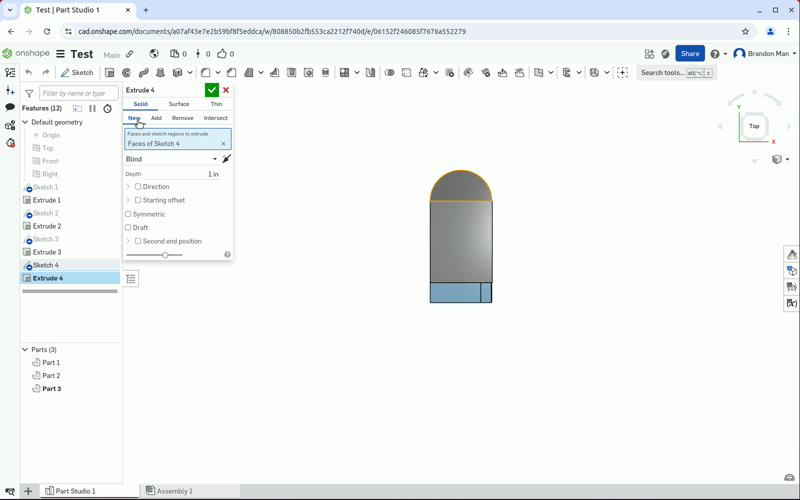
key(tab, 4)
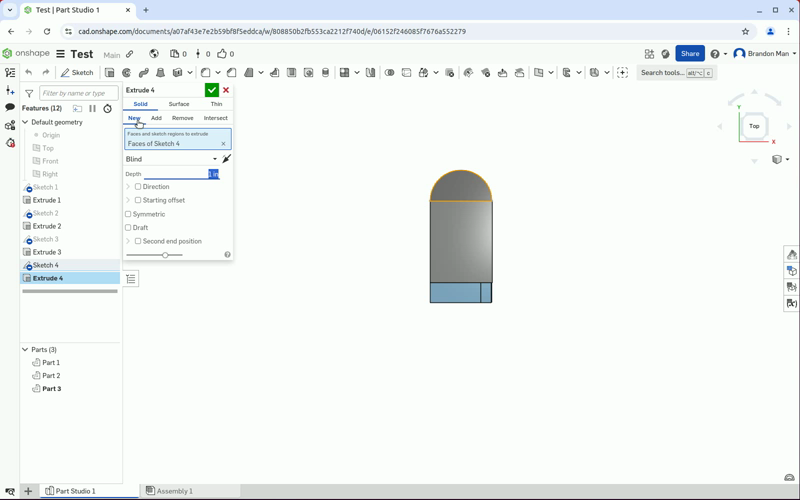
text(-4.092)
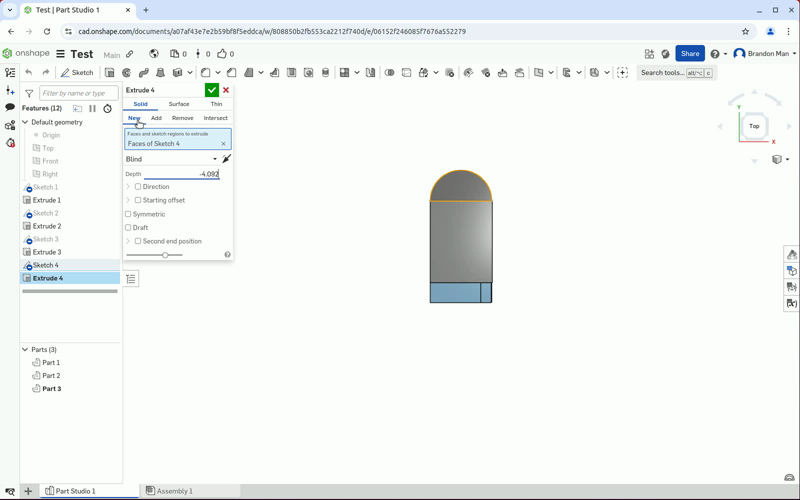
key(enter)
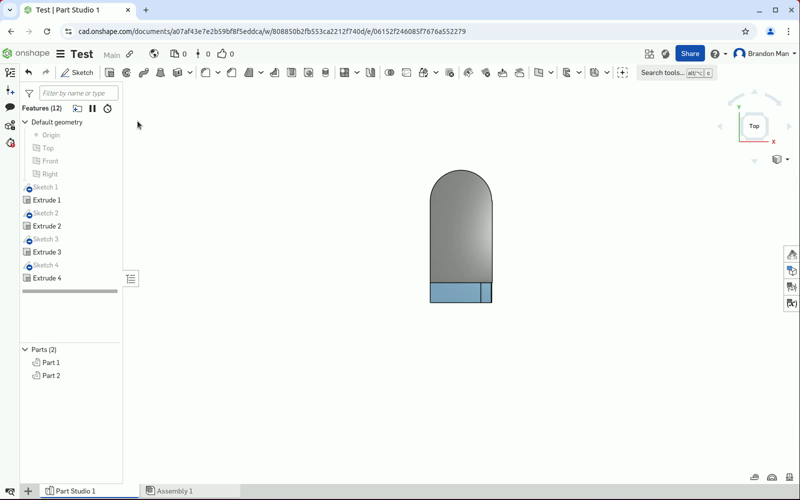
key(shift+h)
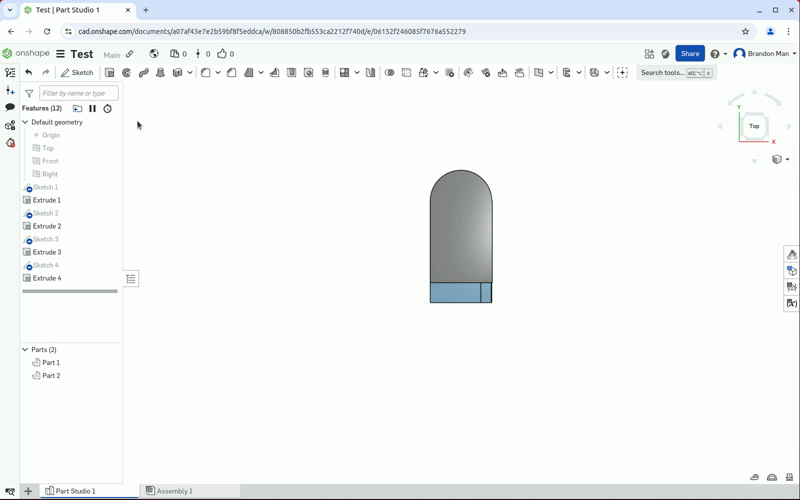
key(shift+h)
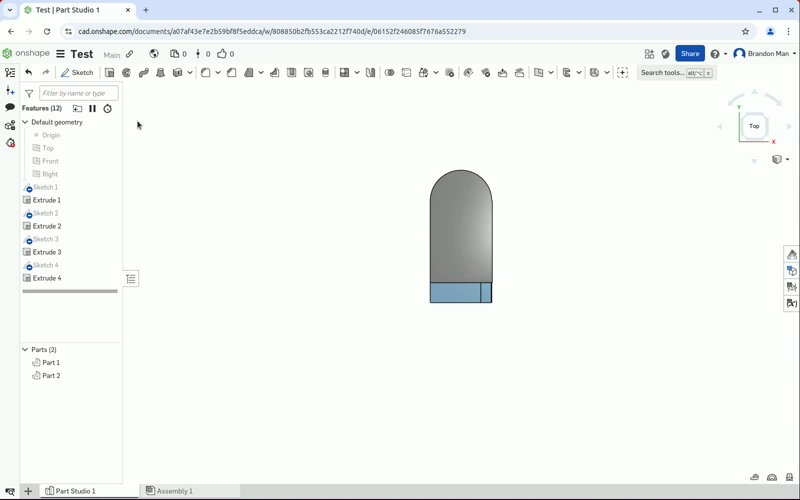
mouse_move(73, 189)
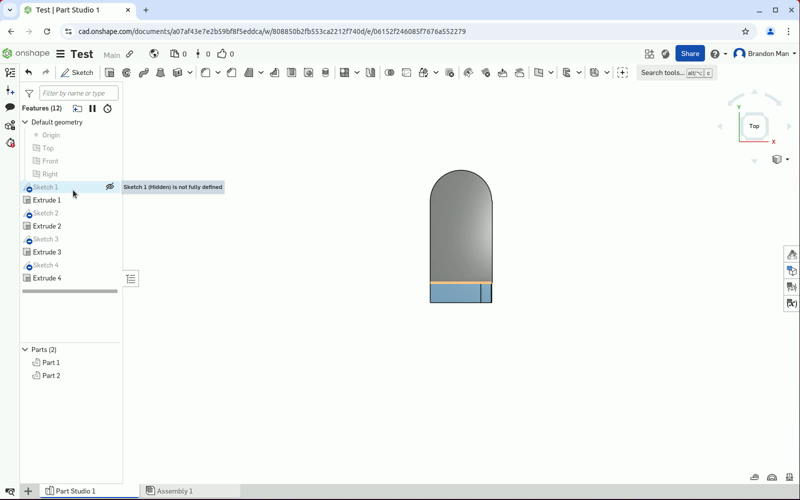
click(73, 189)
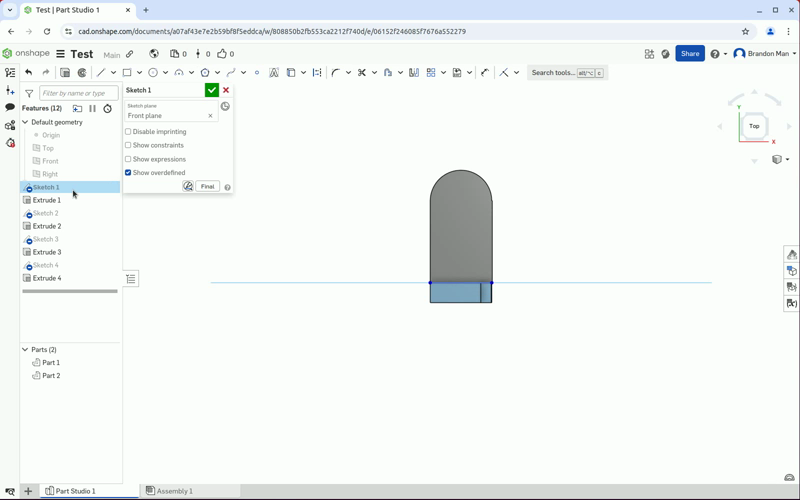
mouse_move(229, 92)
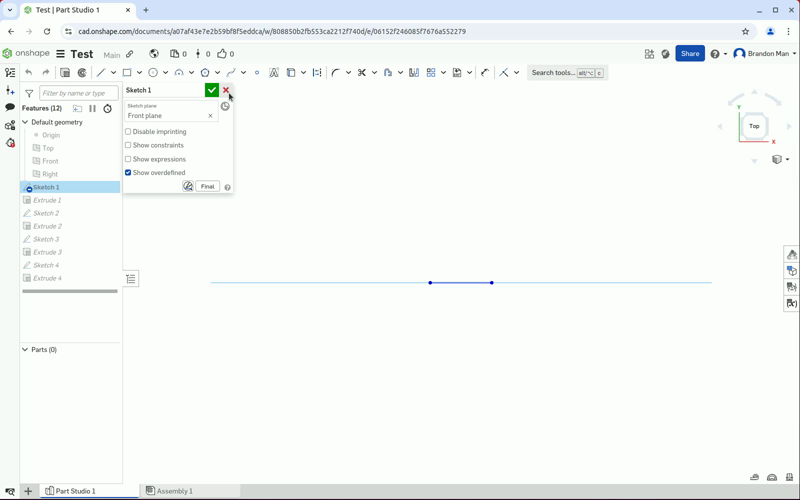
click(229, 92)
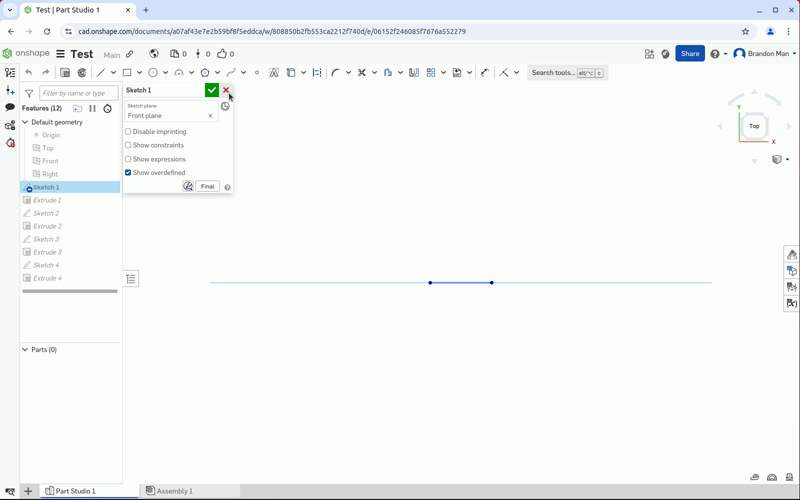
key(shift+s)
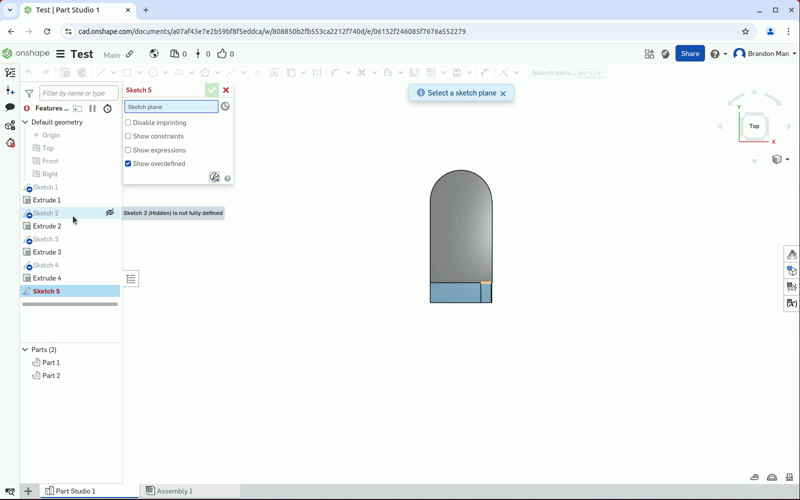
scroll(3)
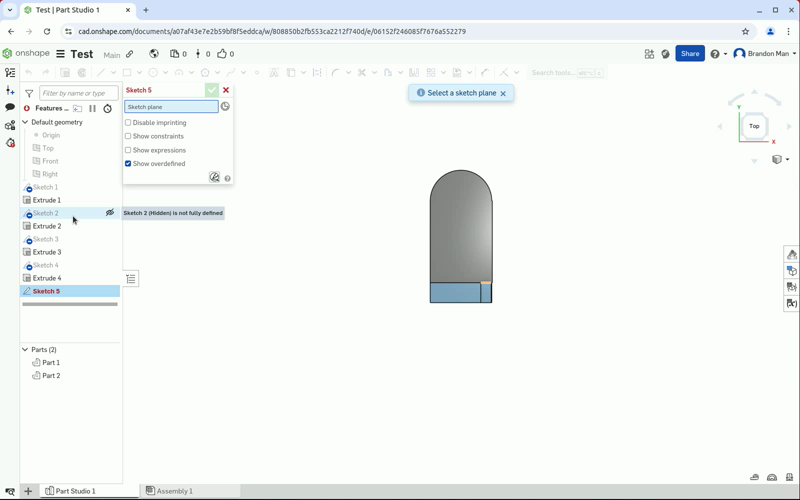
mouse_move(73, 150)
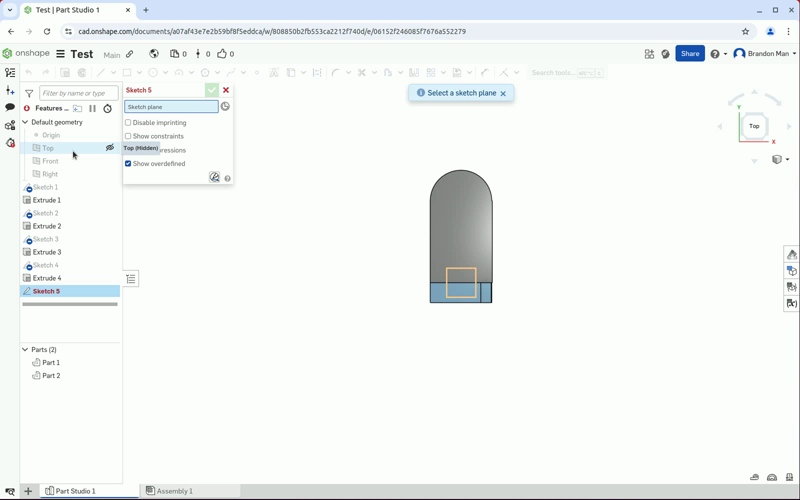
click(73, 150)
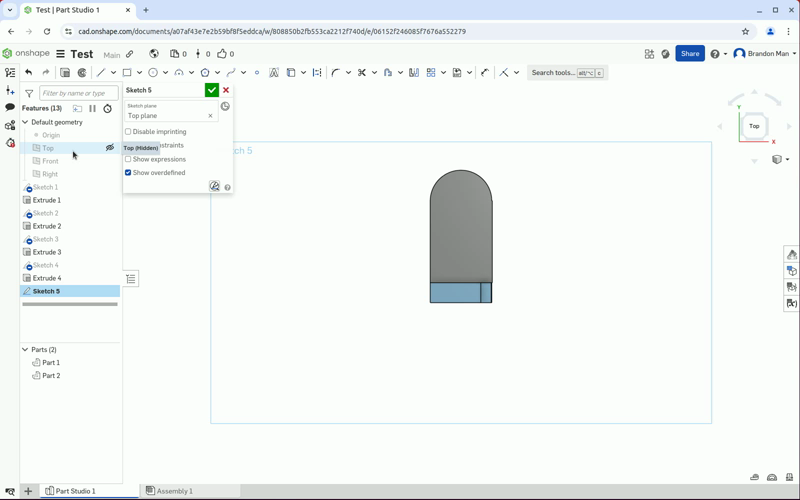
mouse_move(73, 352)
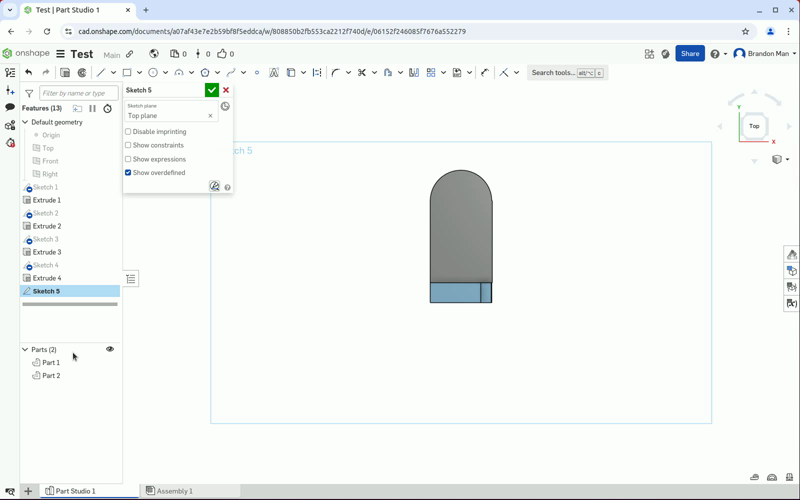
key(y)
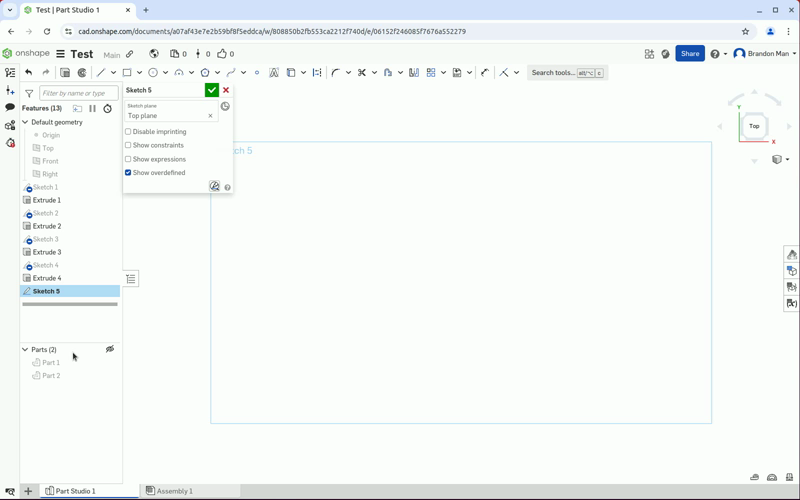
key(c)
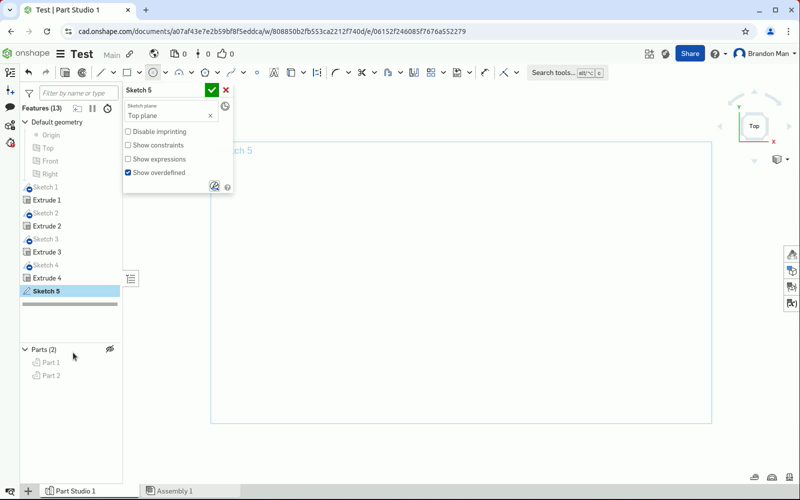
key_down(shift)
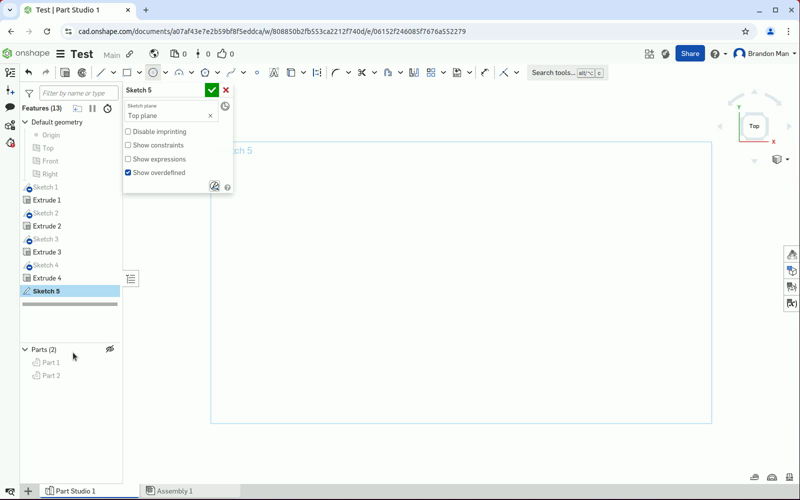
mouse_move(461, 209)
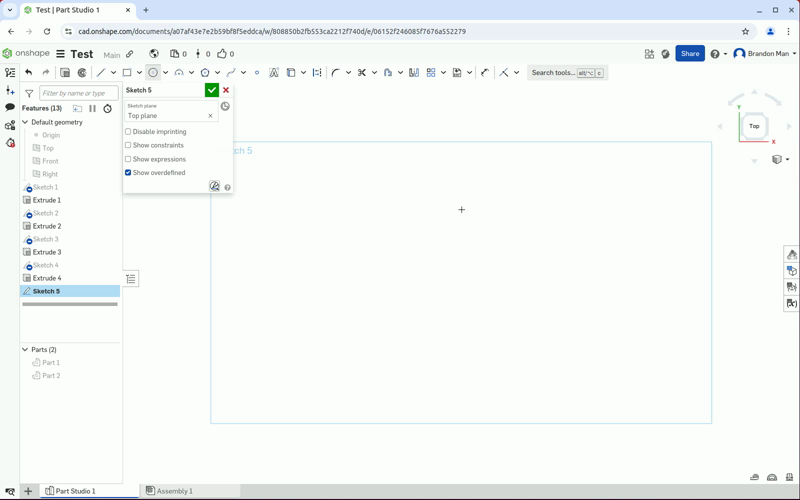
click(461, 209)
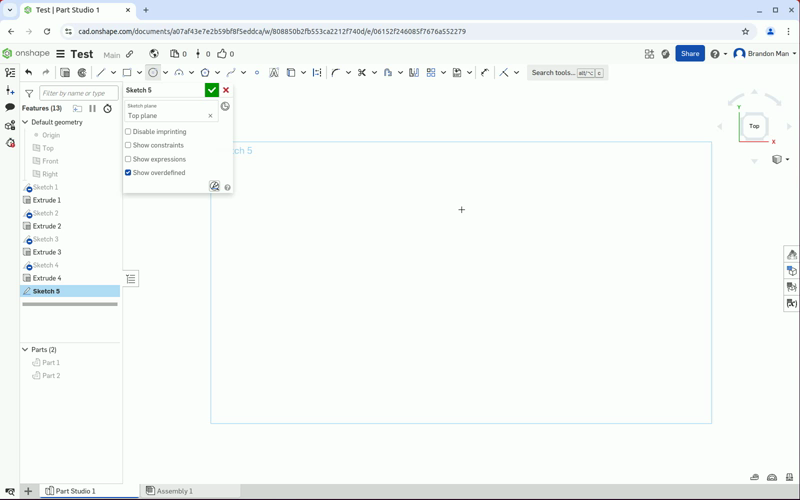
key_up(shift)
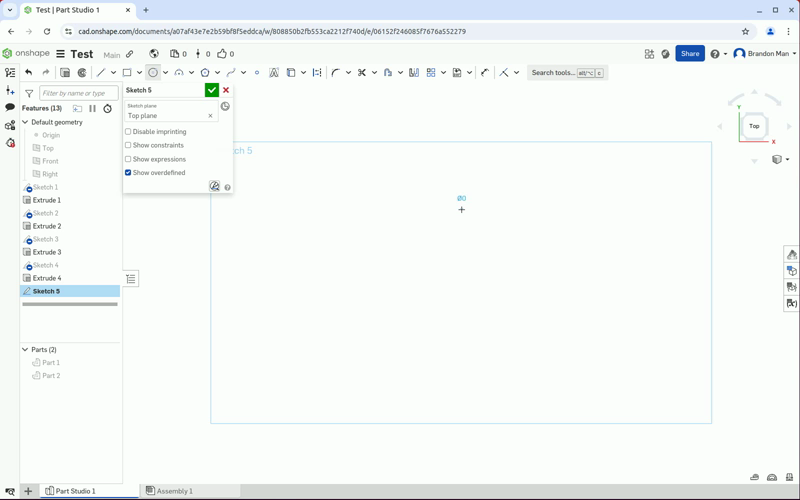
mouse_move(482, 209)
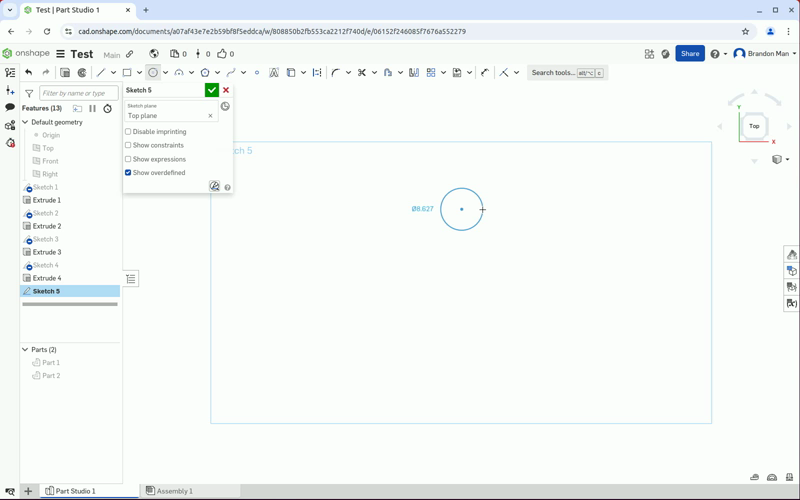
click(482, 209)
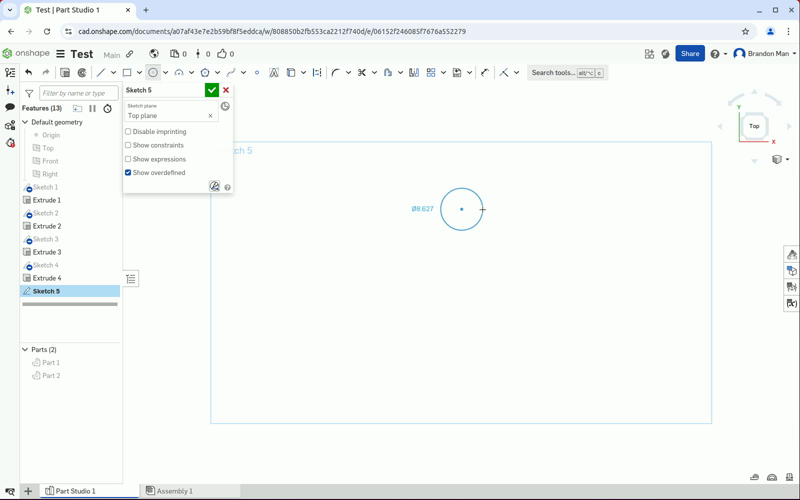
key(esc)
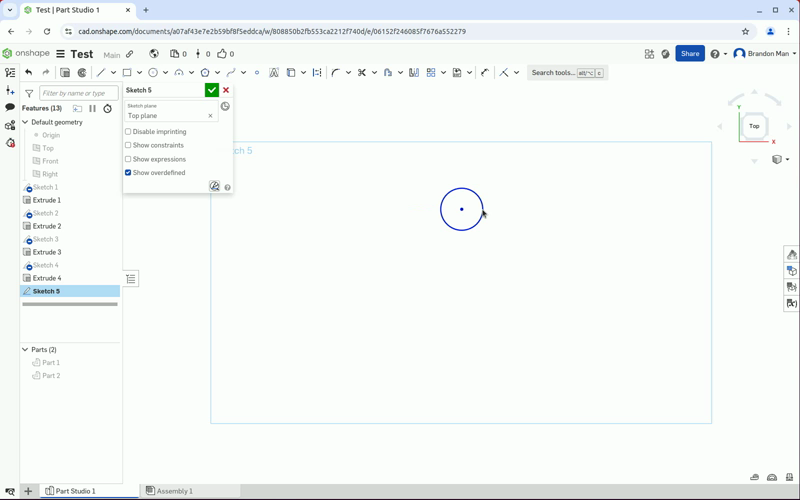
mouse_move(473, 203)
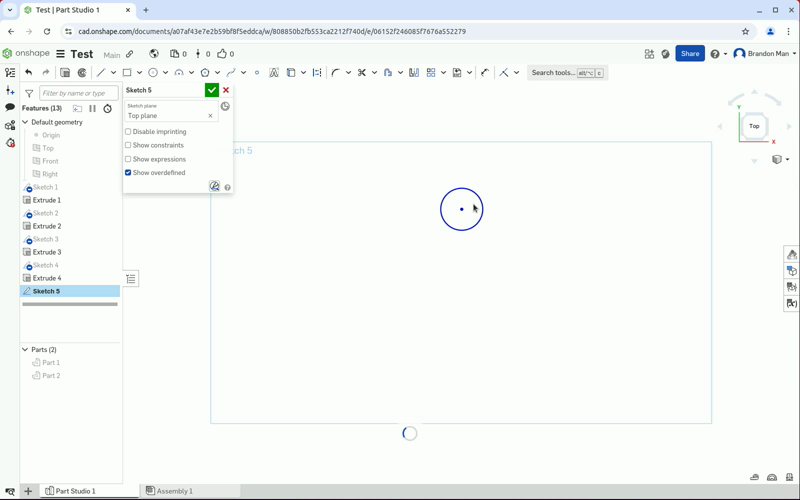
scroll(6)
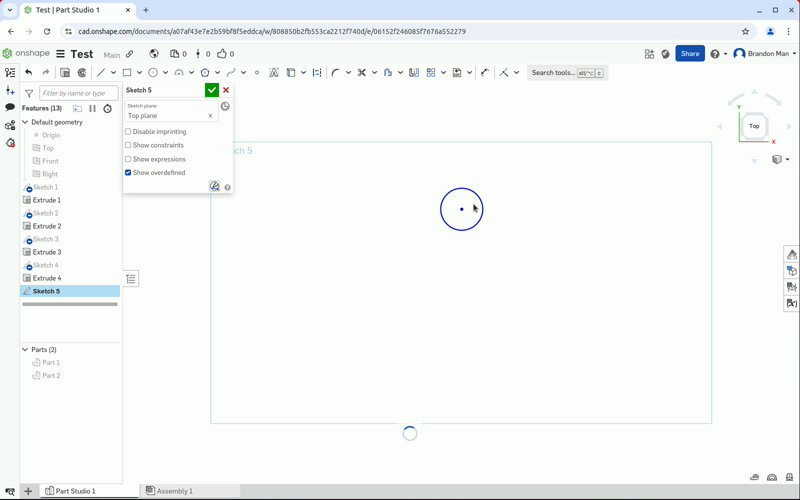
scroll(6)
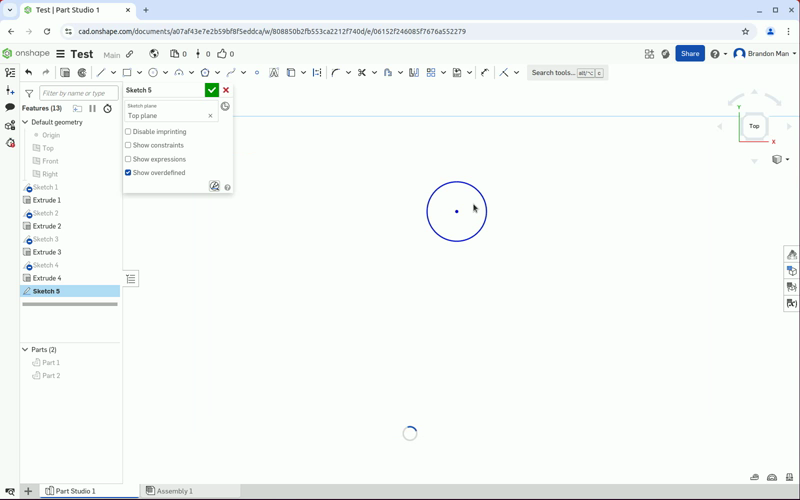
scroll(6)
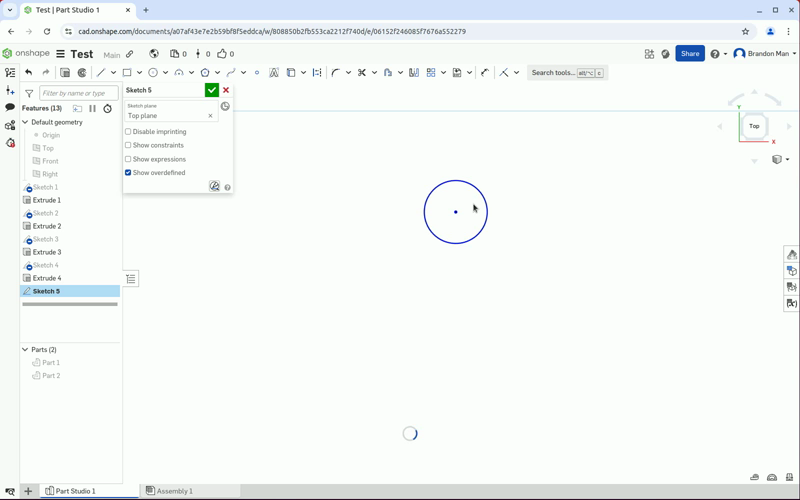
scroll(6)
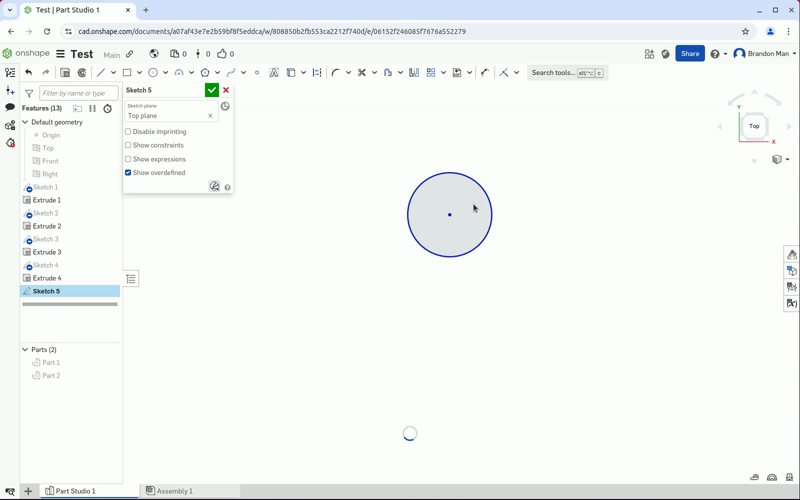
scroll(6)
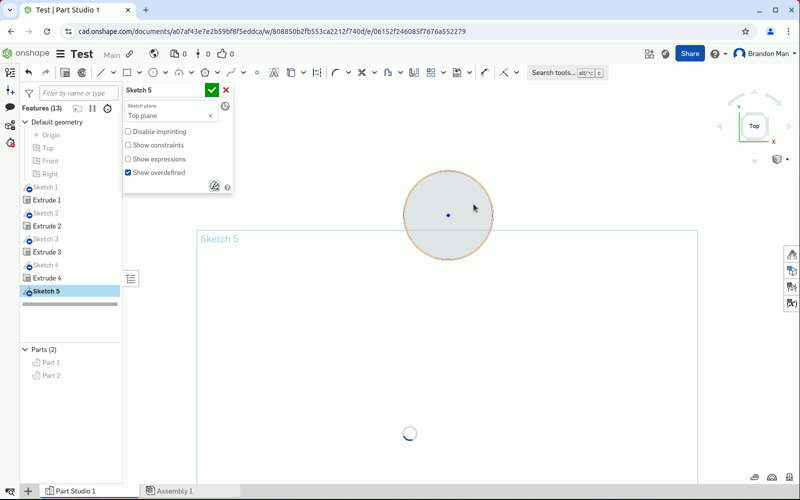
scroll(6)
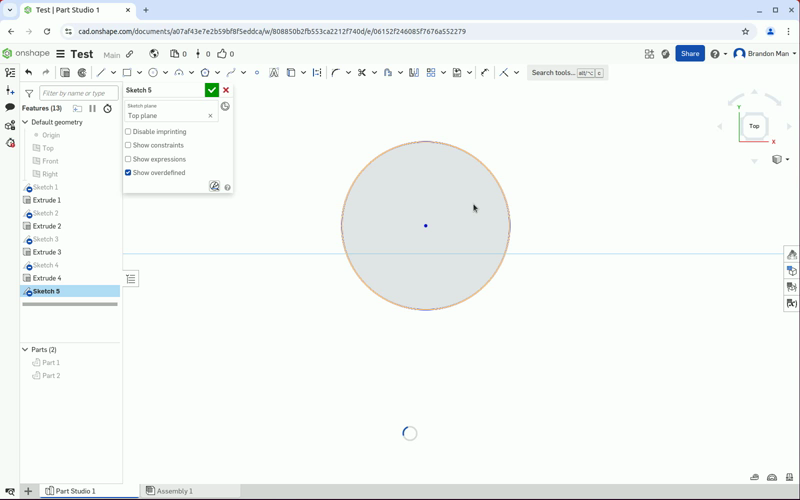
scroll(6)
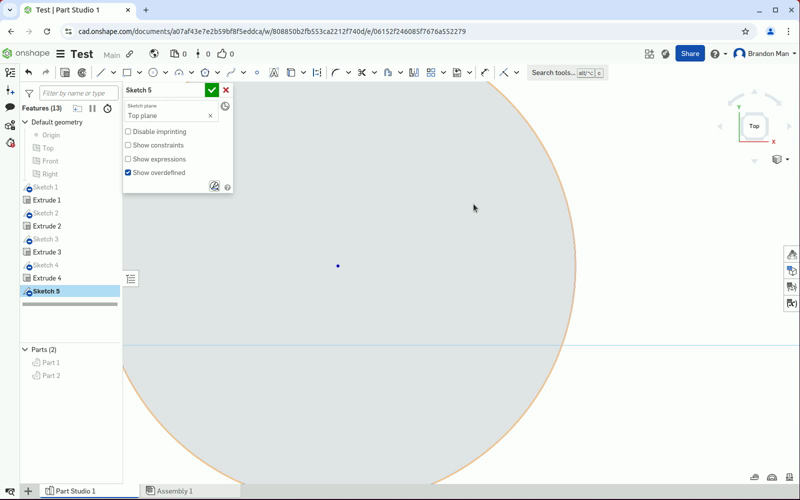
click(473, 203)
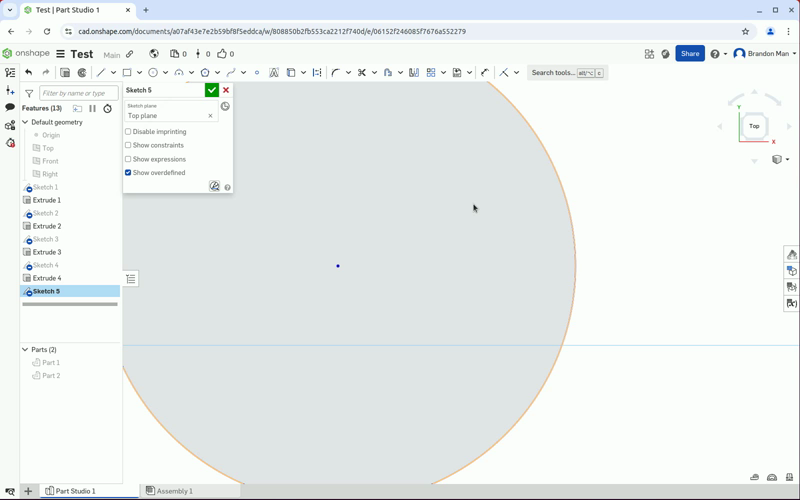
scroll(-6)
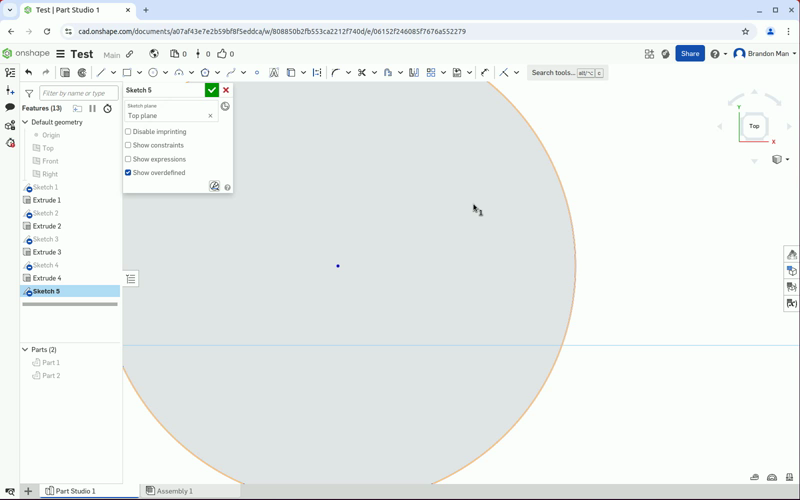
scroll(-6)
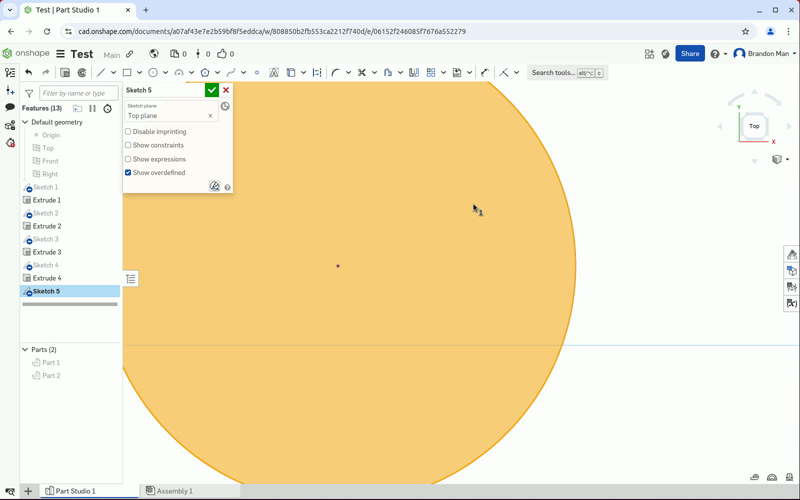
scroll(-6)
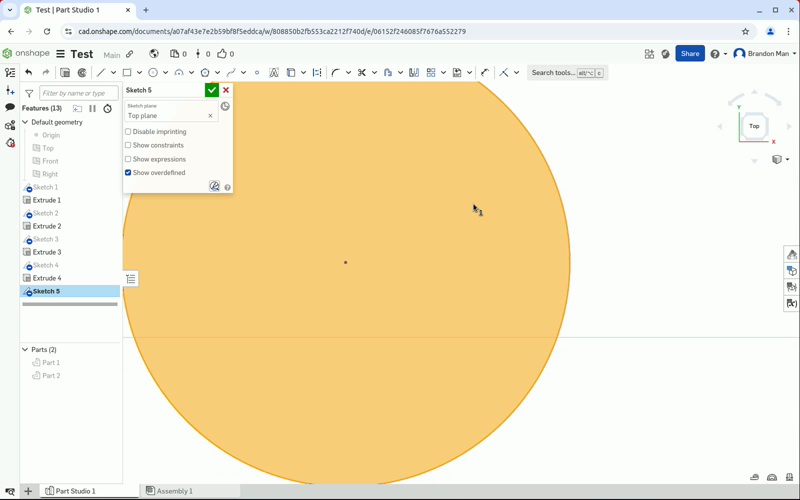
scroll(-6)
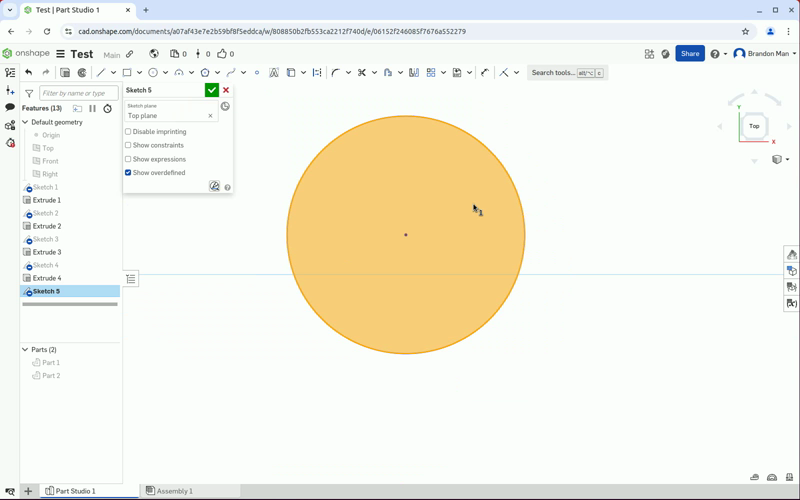
scroll(-6)
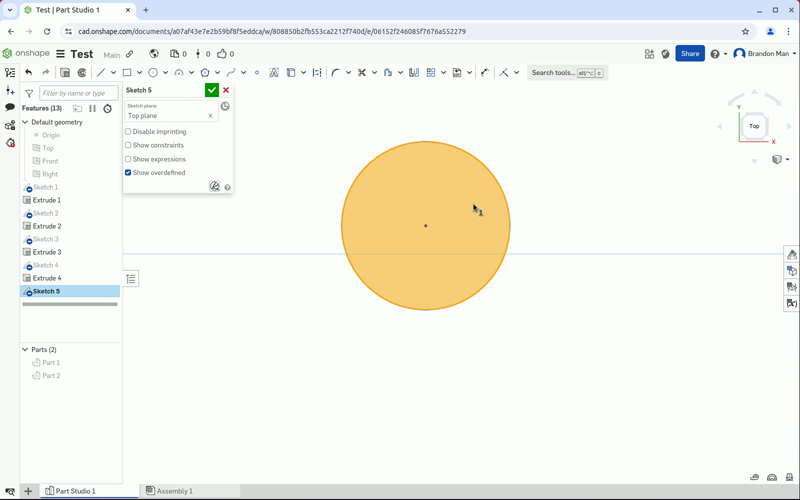
scroll(-6)
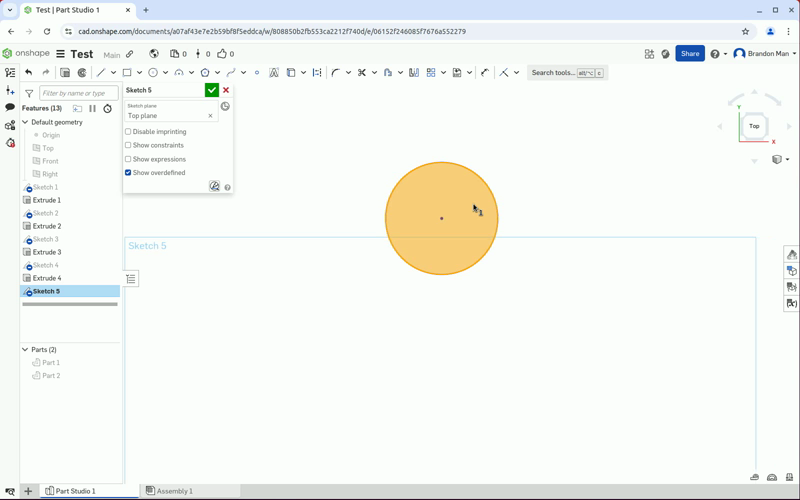
scroll(-6)
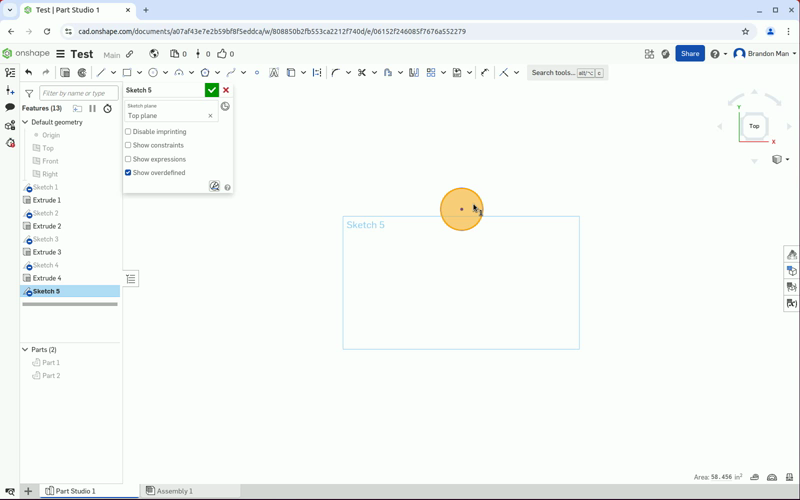
mouse_move(73, 352)
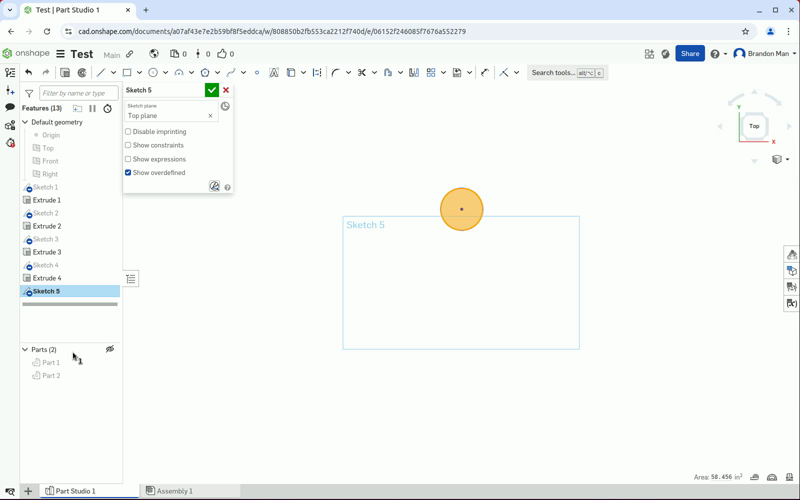
key(shift+y)
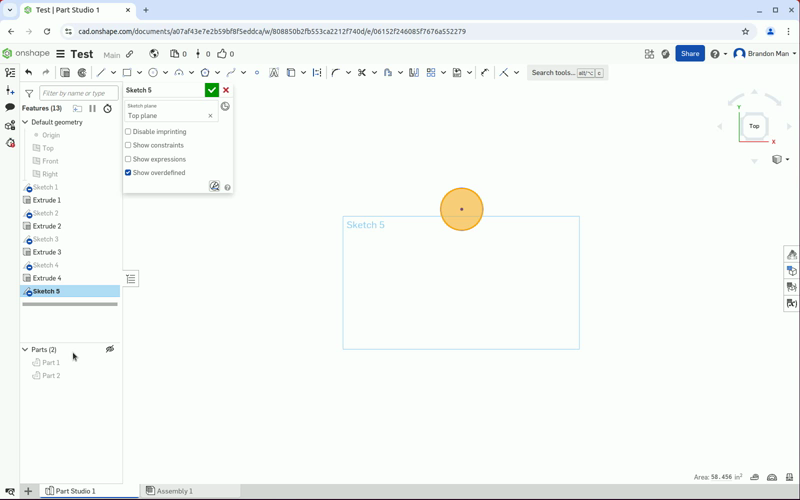
key(shift+e)
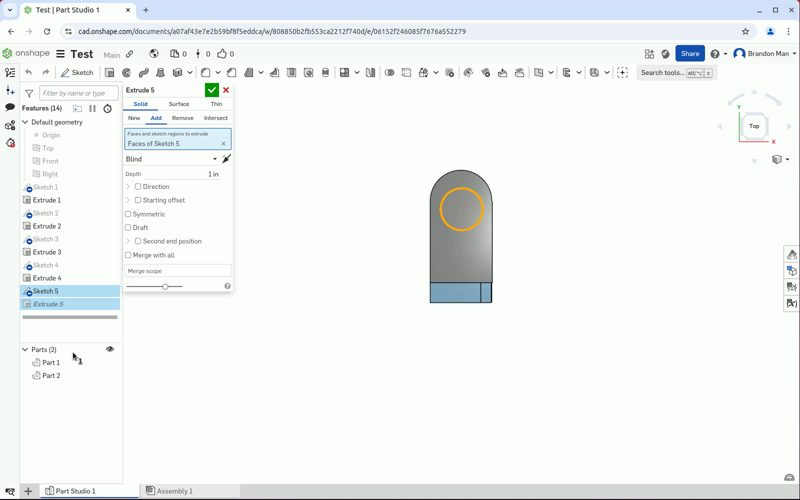
mouse_move(143, 106)
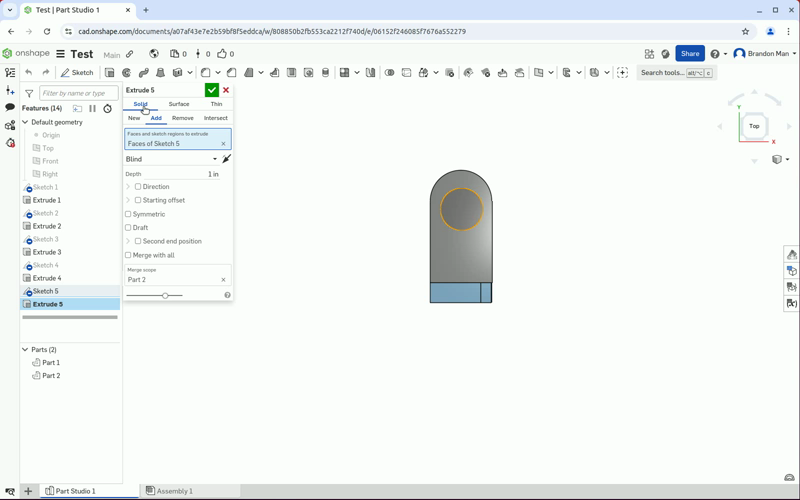
click(143, 106)
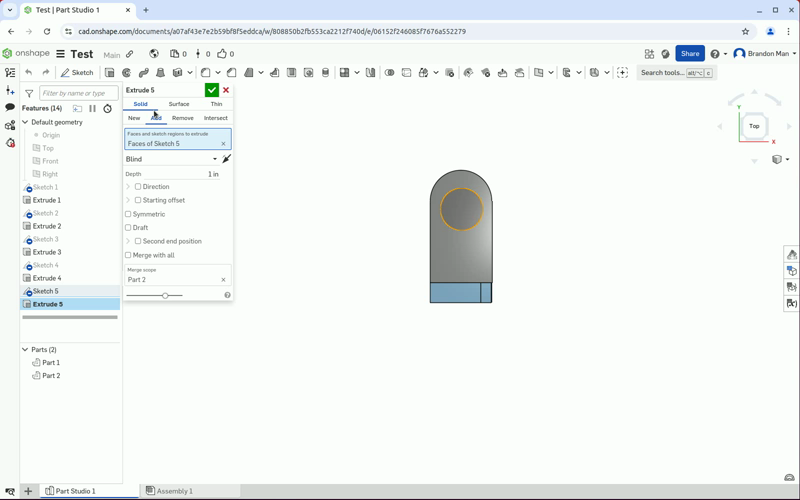
mouse_move(186, 120)
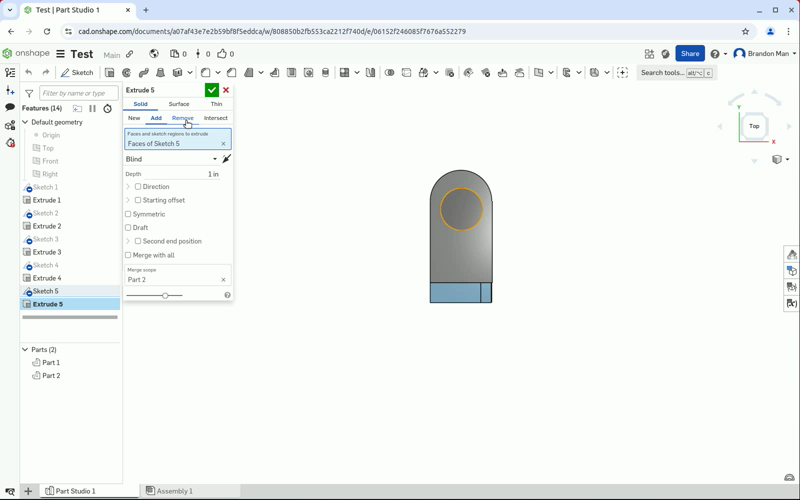
click(186, 120)
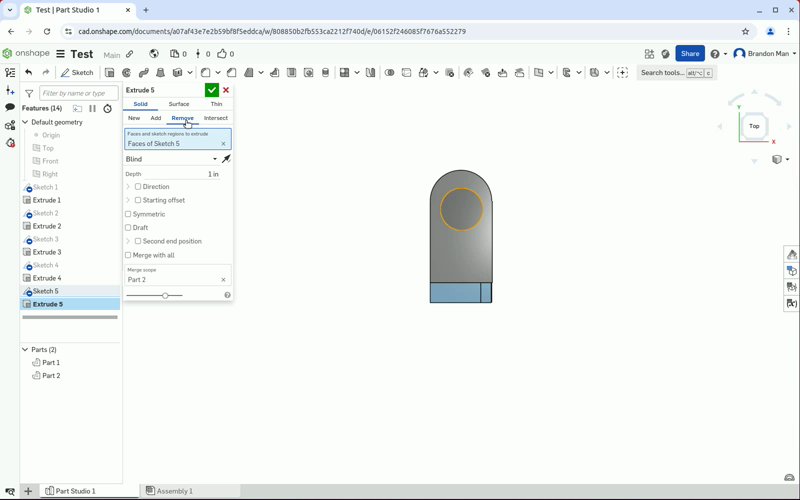
key(tab, 4)
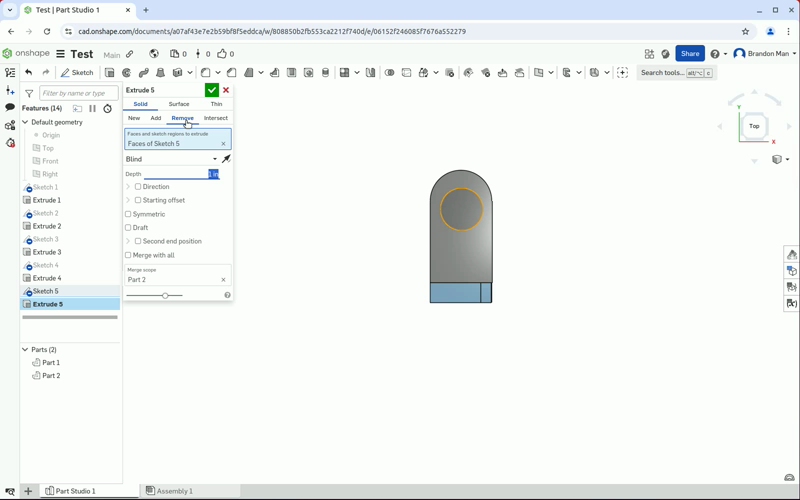
text(4.092)
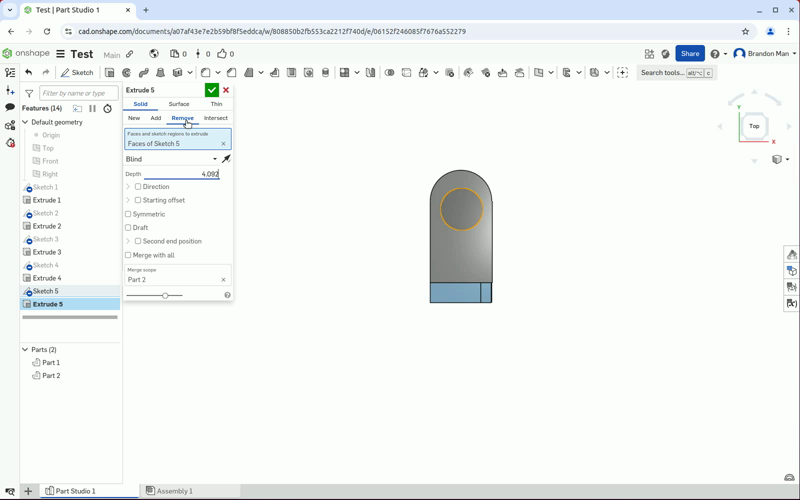
key(tab, 6)
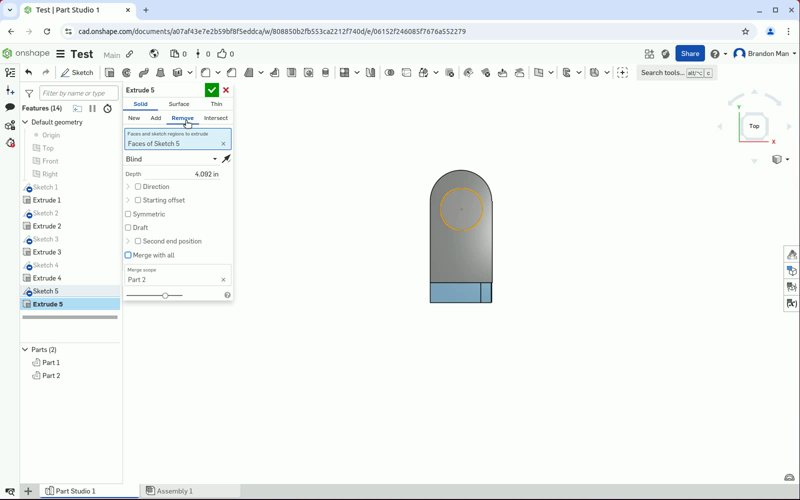
key(space)
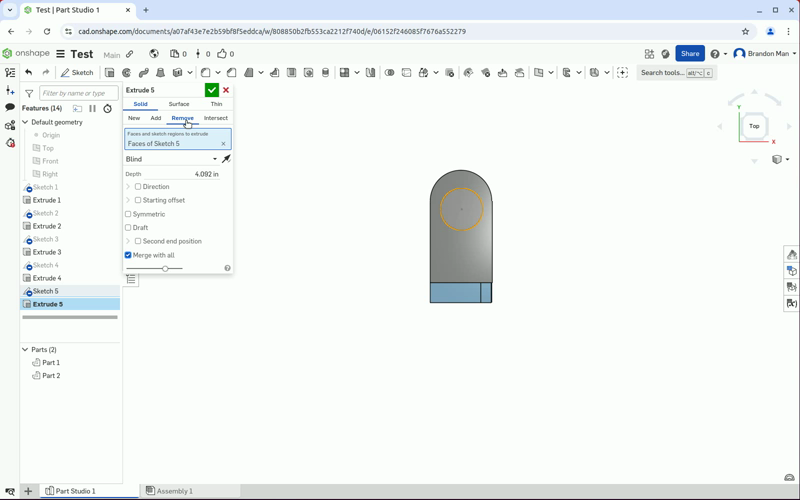
key(enter)
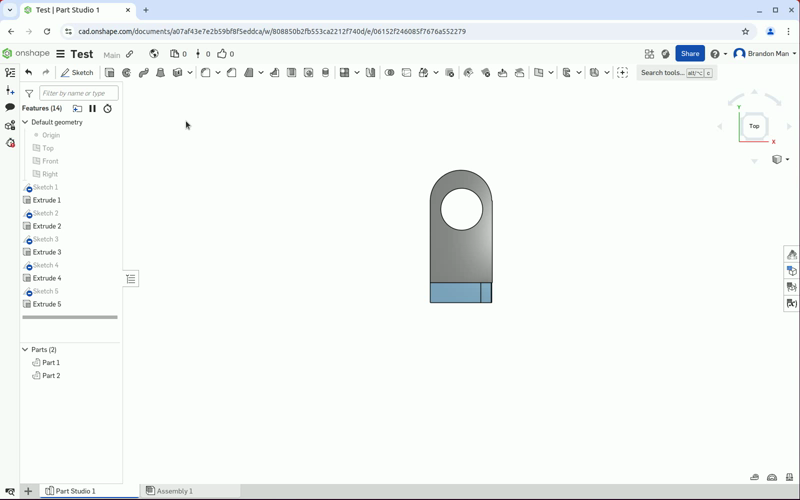
key(shift+h)
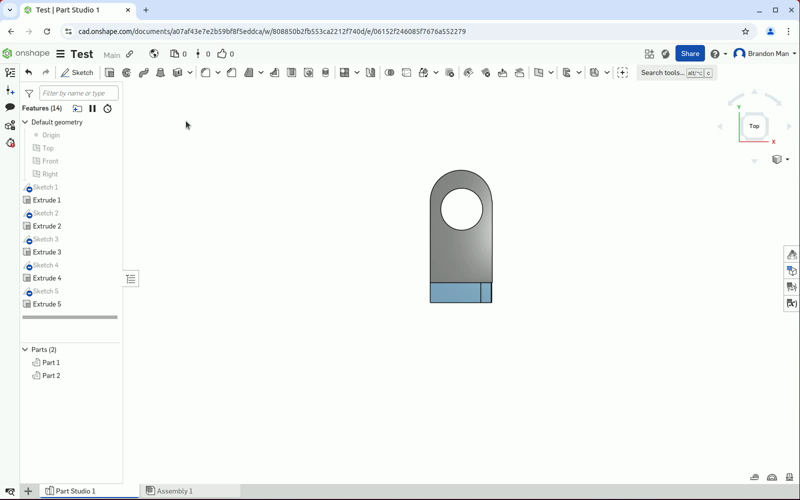
key(shift+h)
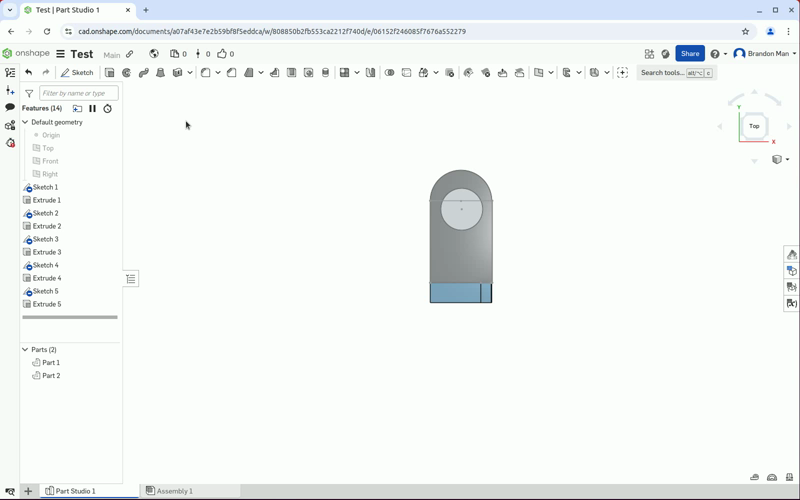
key(shift+7)
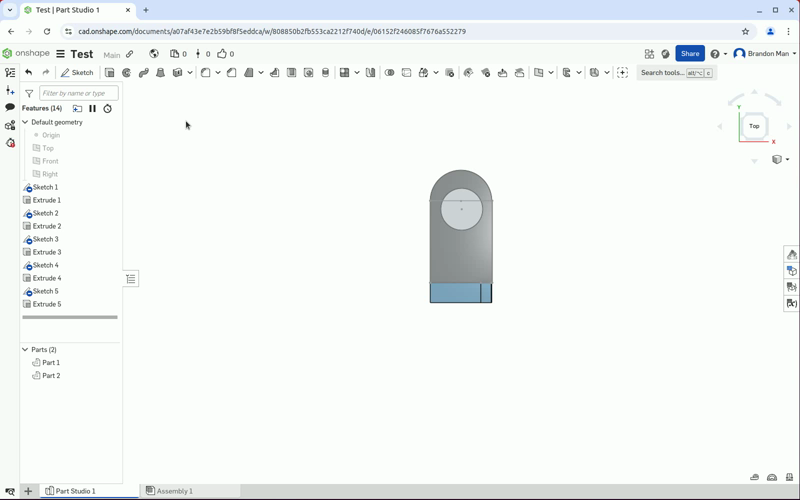
key(up, 3)
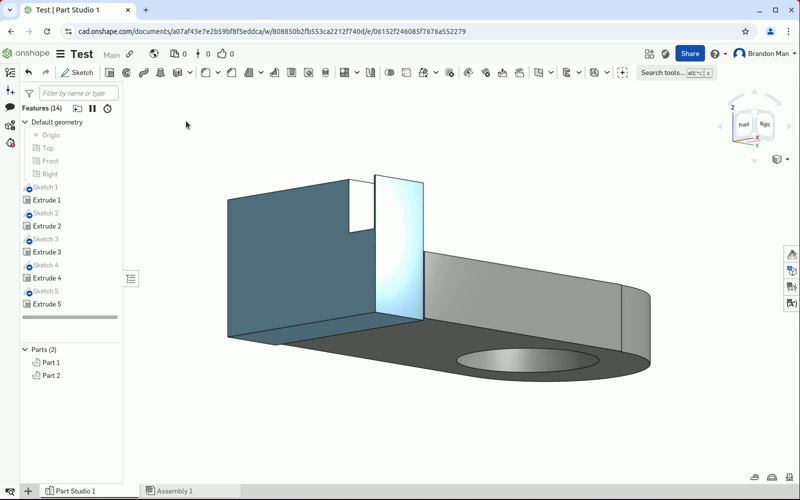
key(left, 3)
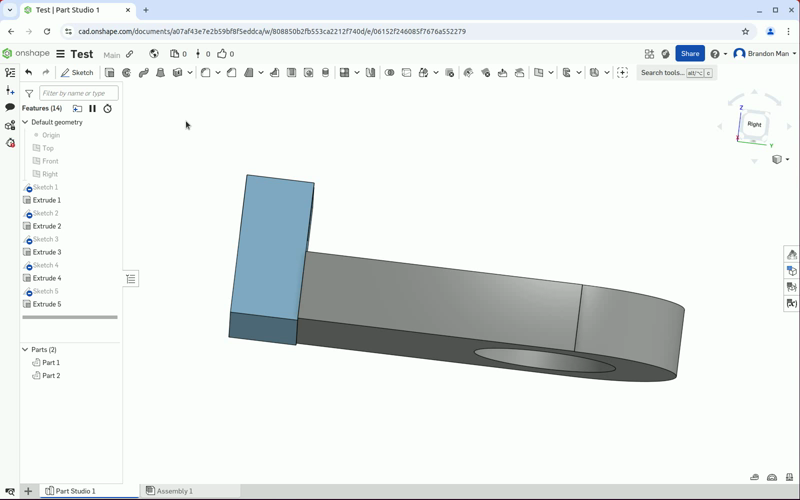
key(right, 3)
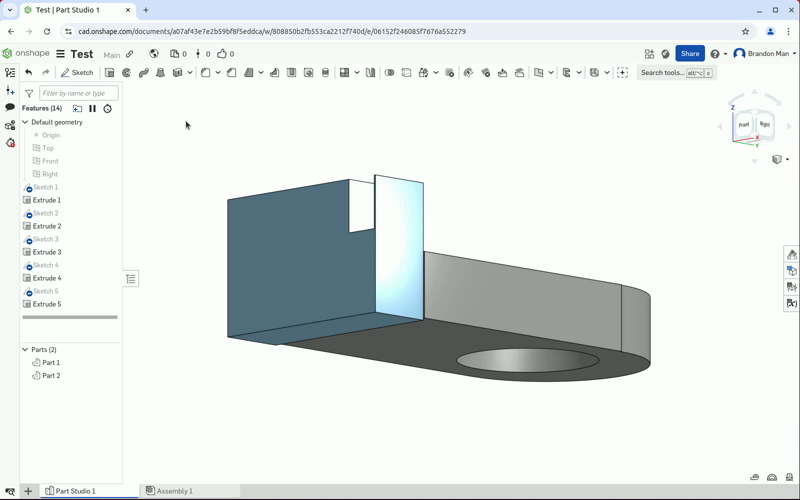
key(down, 3)
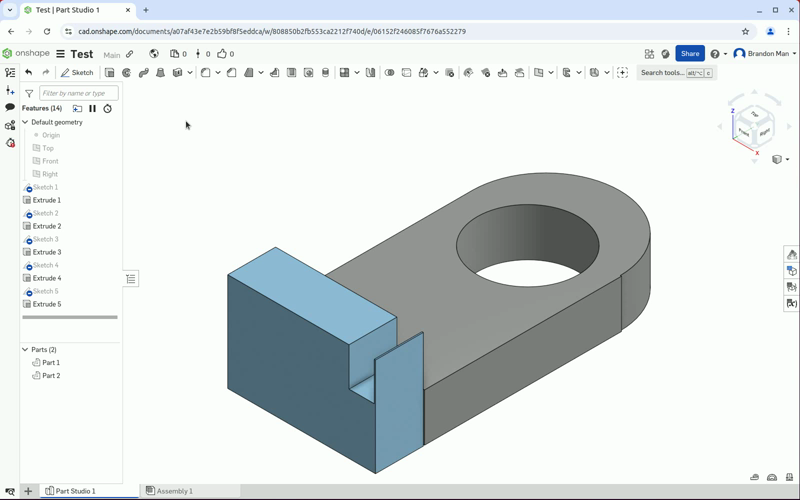
mouse_move(73, 189)
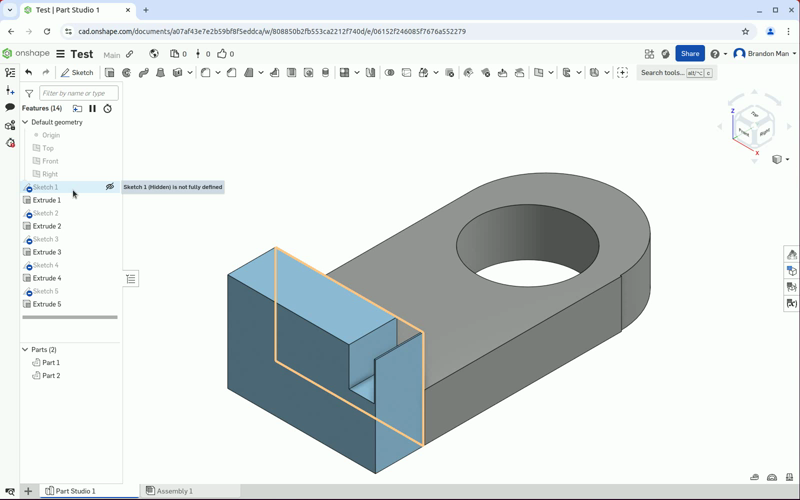
click(73, 189)